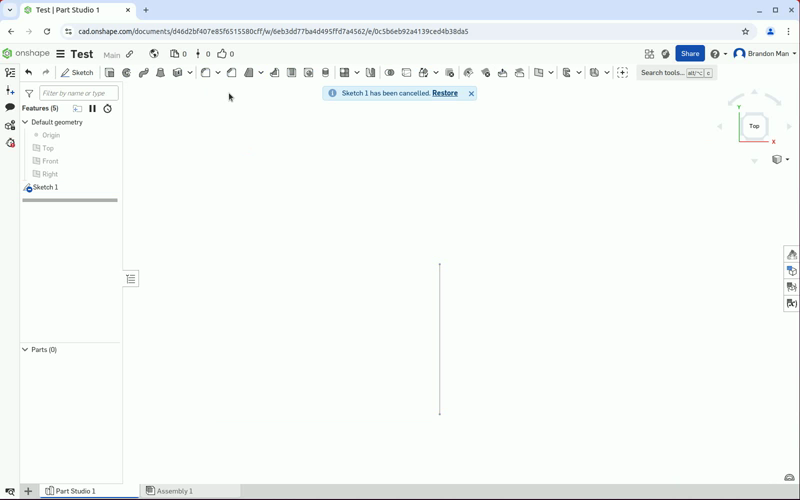
key(shift+h)
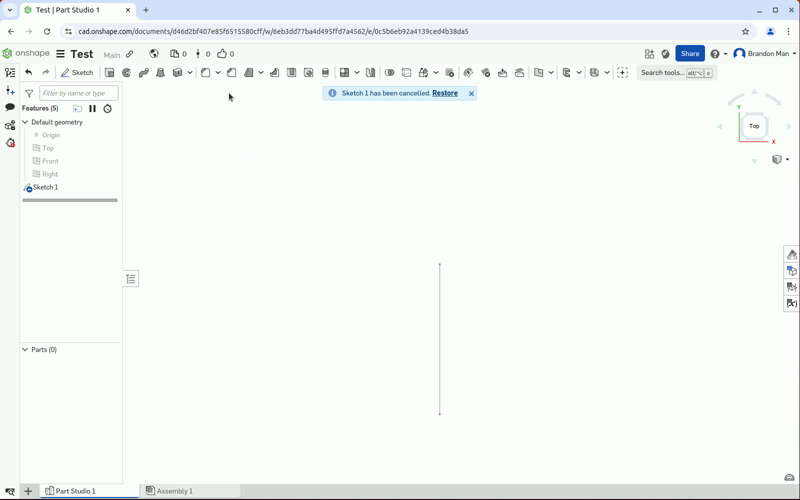
key(shift+s)
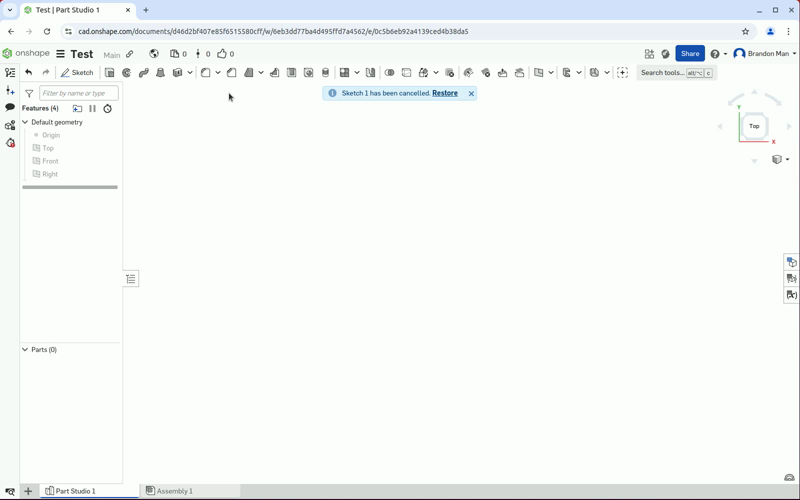
mouse_move(73, 150)
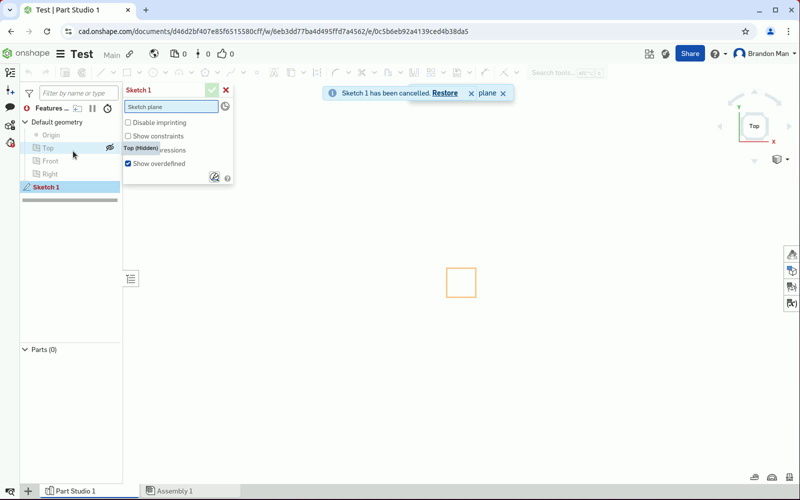
click(73, 150)
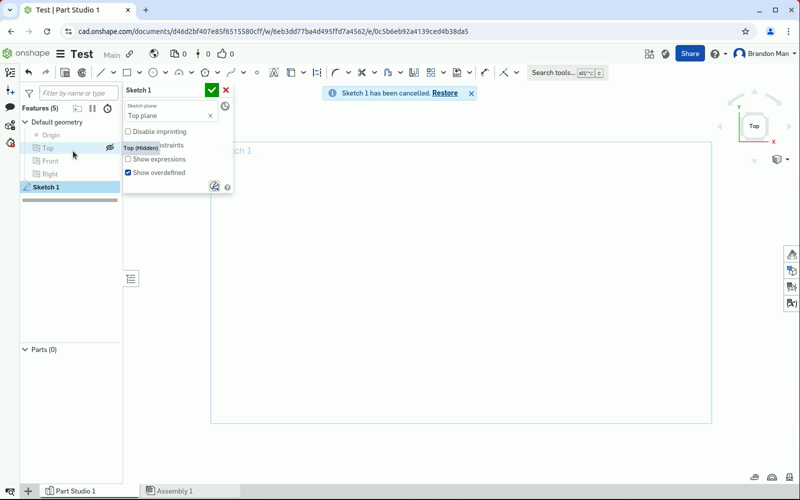
mouse_move(73, 352)
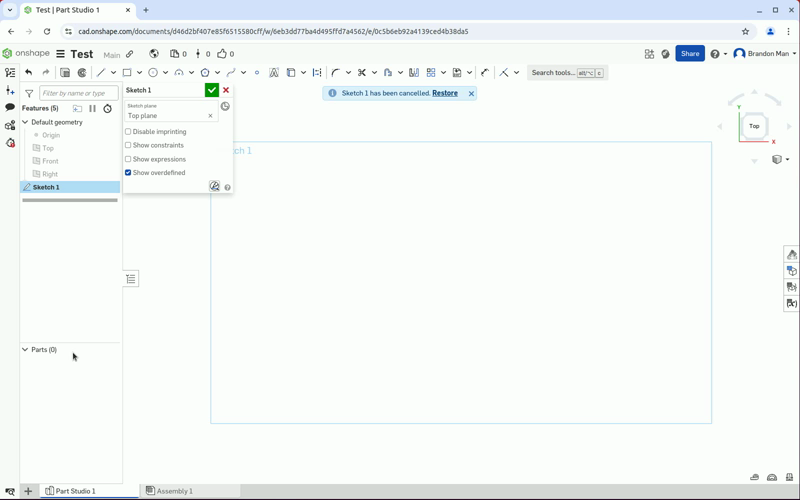
key(y)
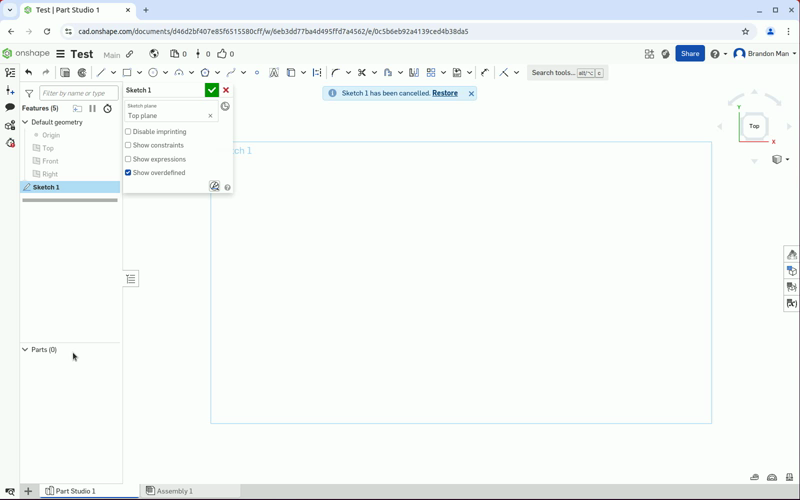
key(l)
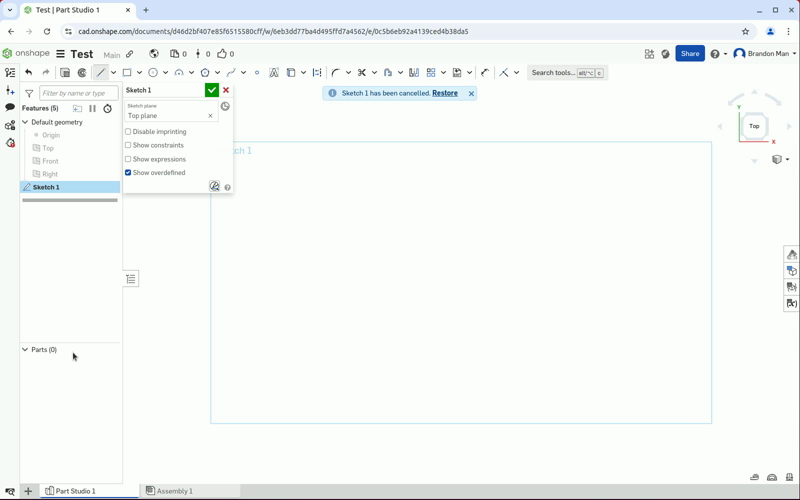
key_down(shift)
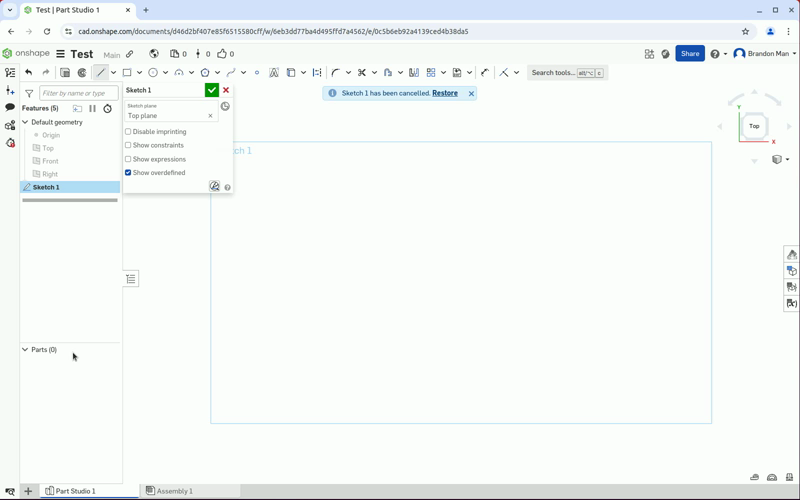
mouse_move(348, 282)
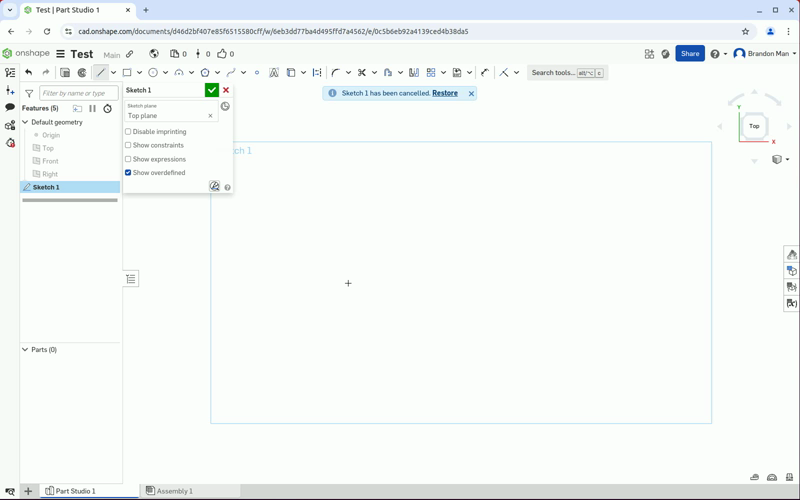
click(348, 282)
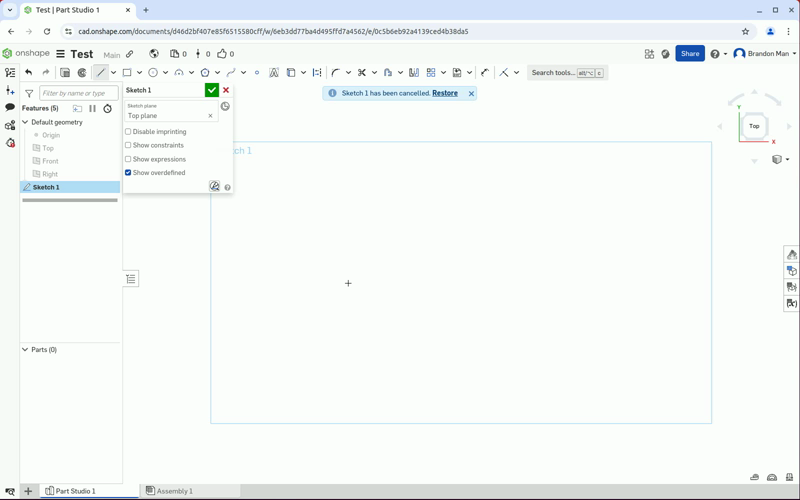
key_up(shift)
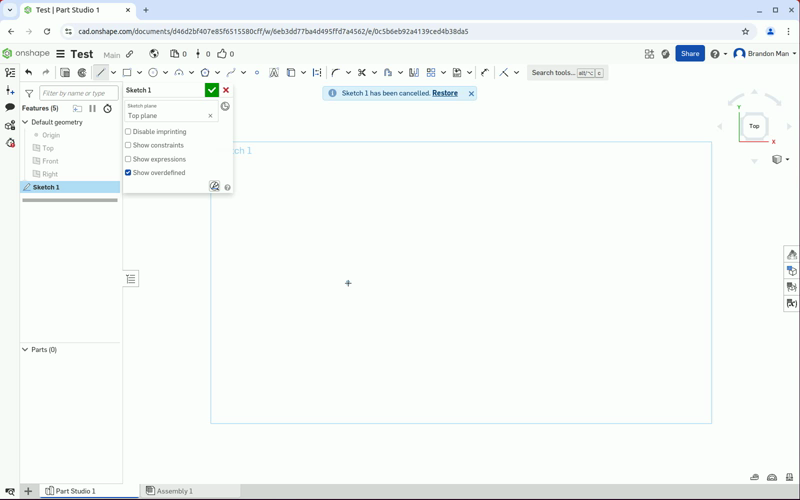
key_down(shift)
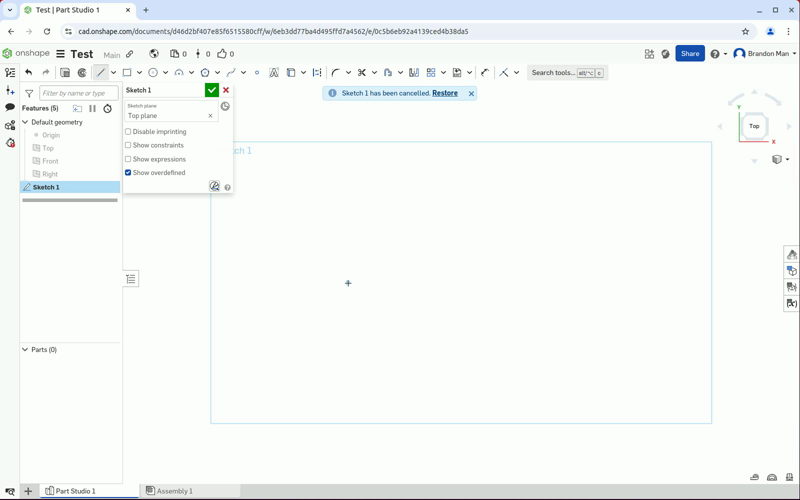
mouse_move(460, 282)
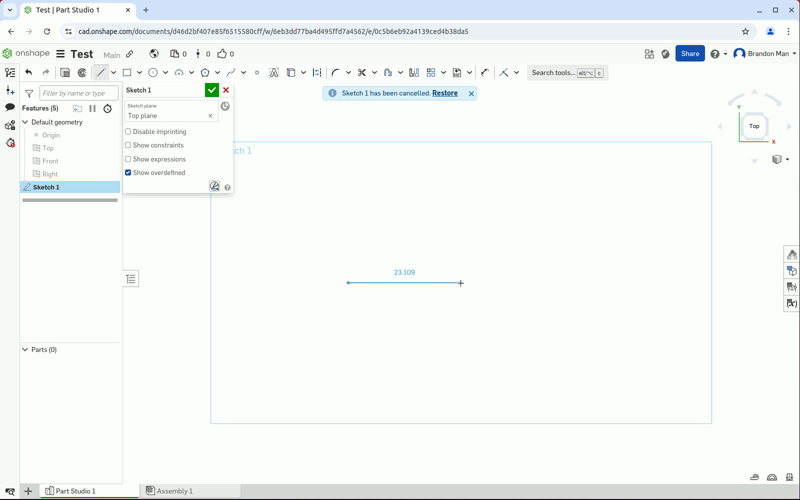
click(460, 282)
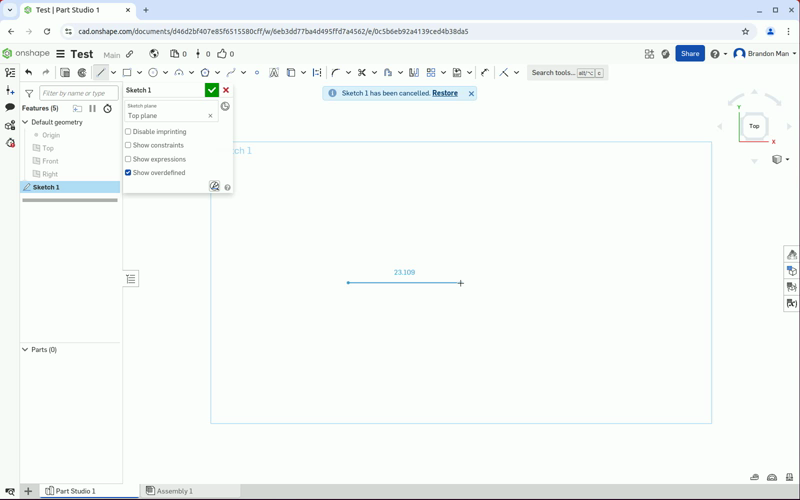
key_up(shift)
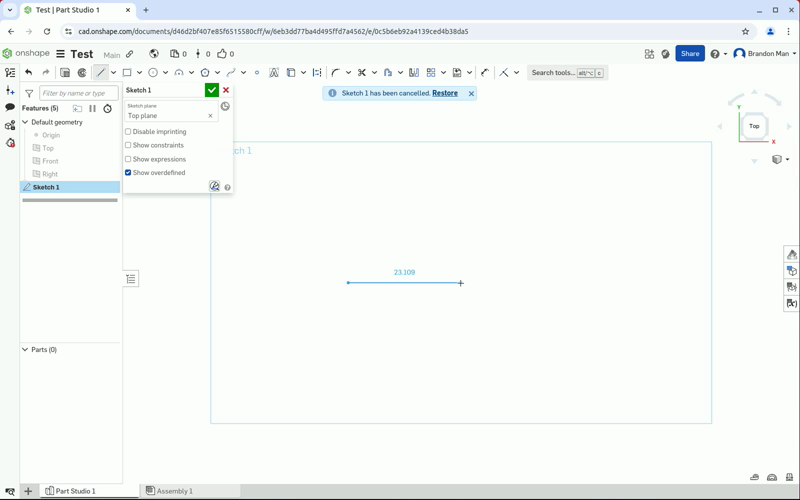
key_down(shift)
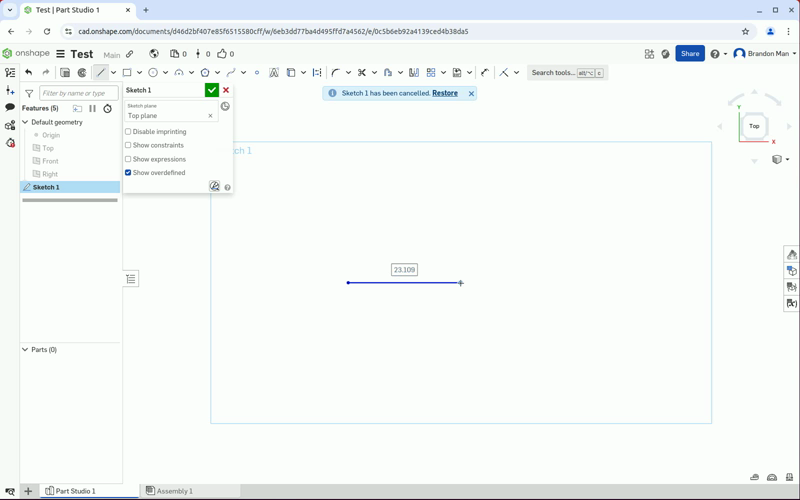
mouse_move(490, 282)
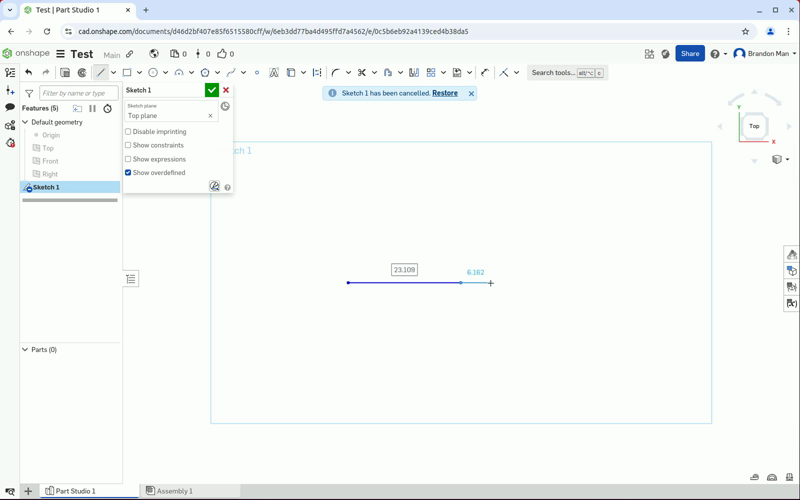
mouse_move(460, 260)
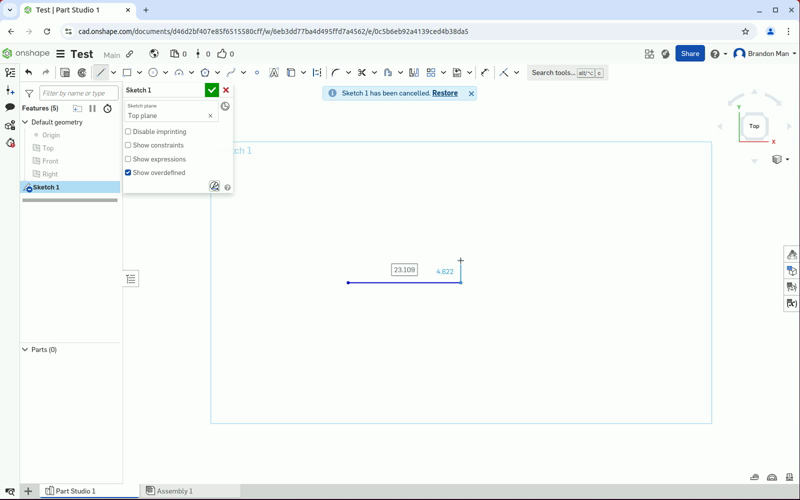
click(460, 260)
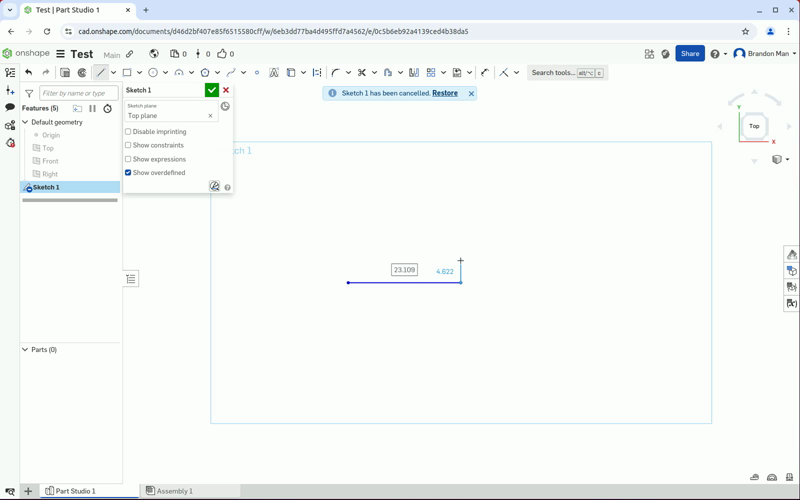
key_up(shift)
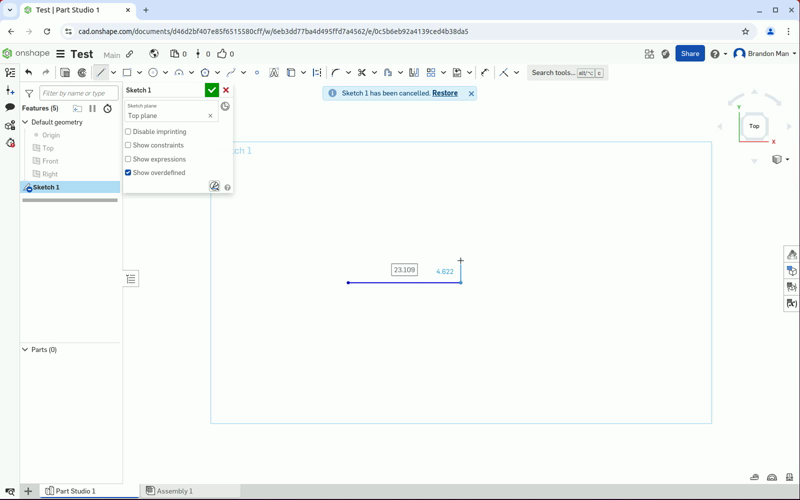
key_down(shift)
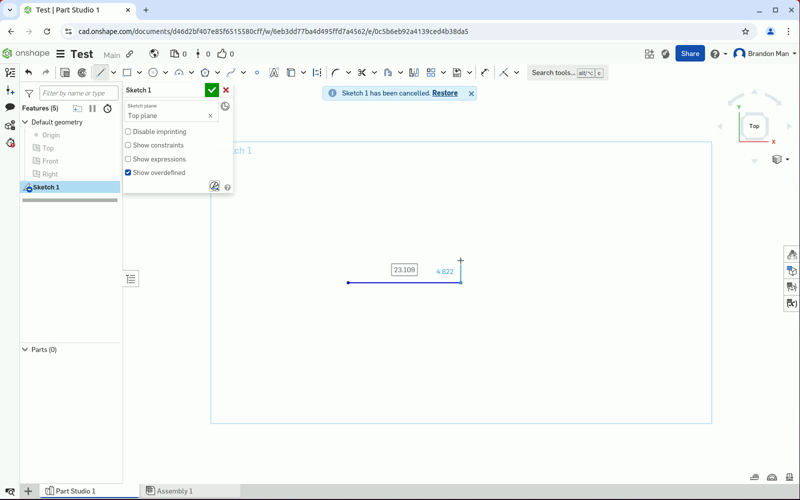
mouse_move(490, 260)
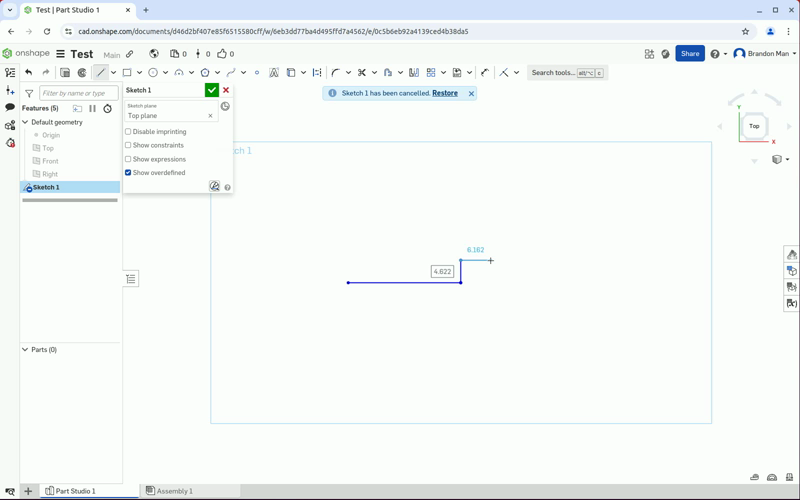
mouse_move(443, 260)
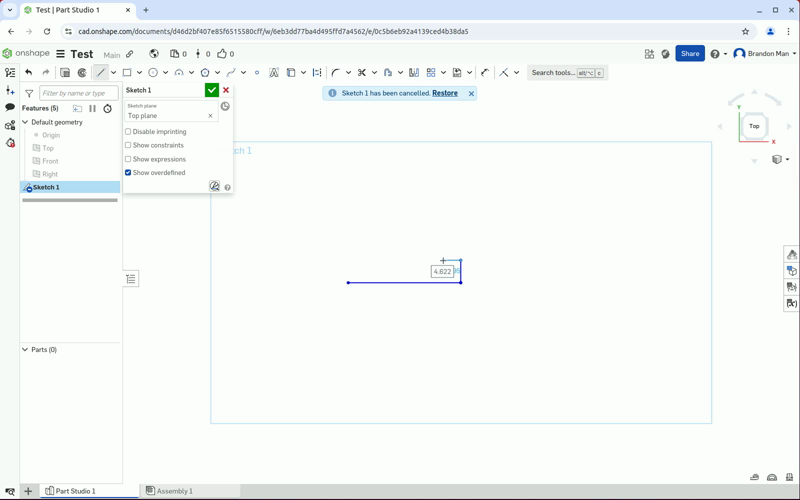
click(443, 260)
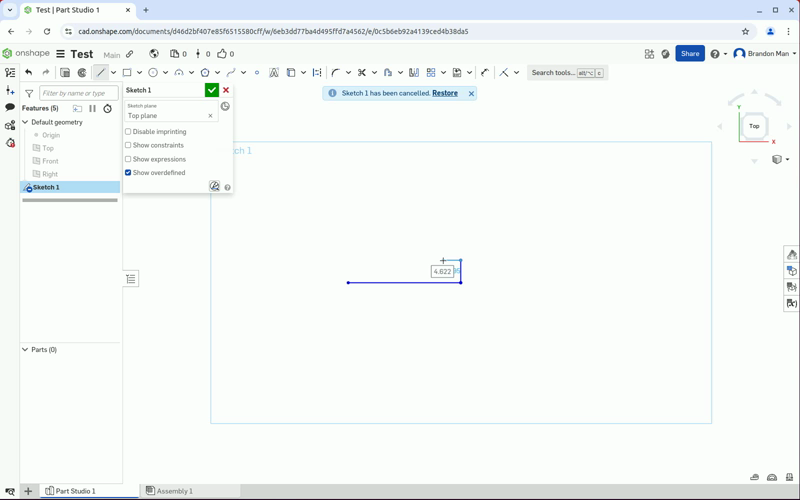
key_up(shift)
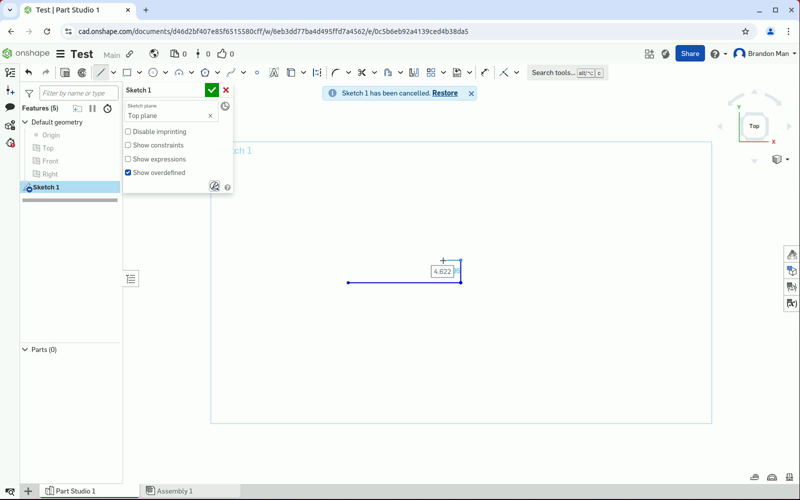
key_down(shift)
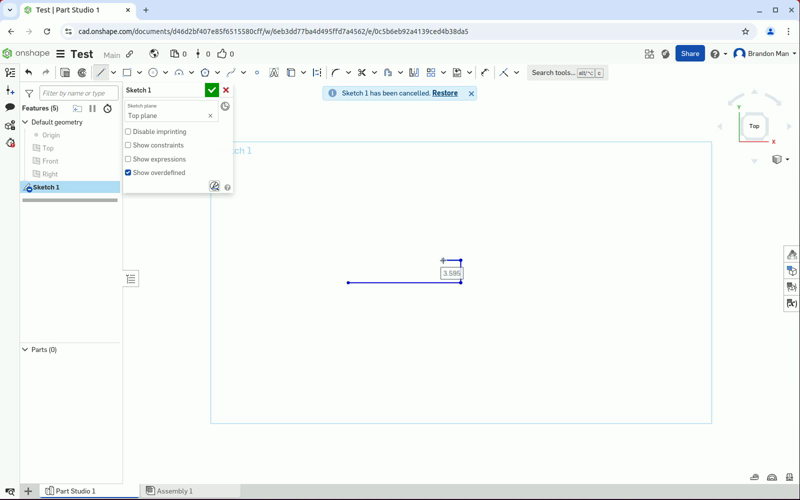
mouse_move(473, 260)
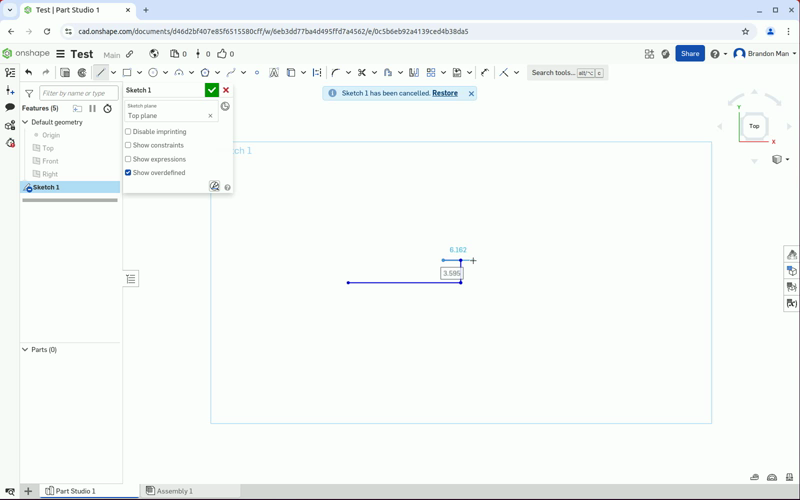
mouse_move(443, 237)
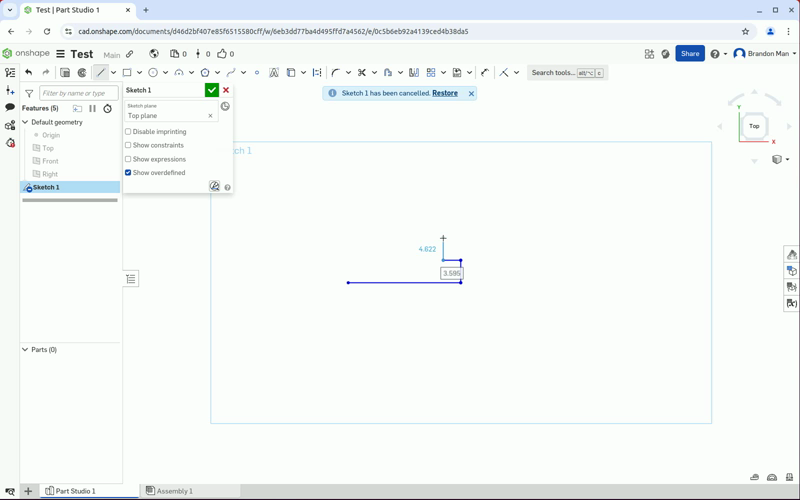
click(443, 237)
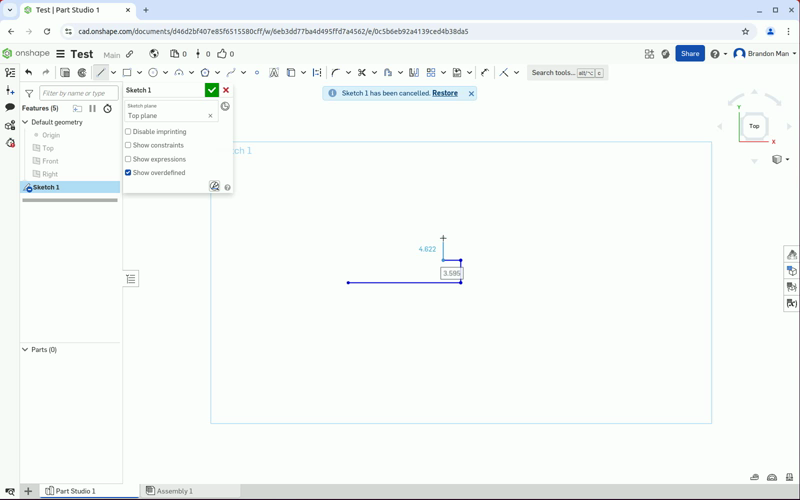
key_up(shift)
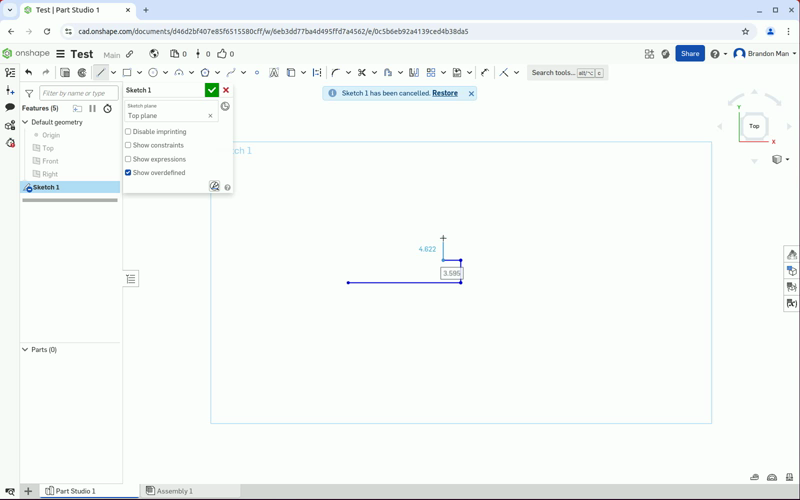
key_down(shift)
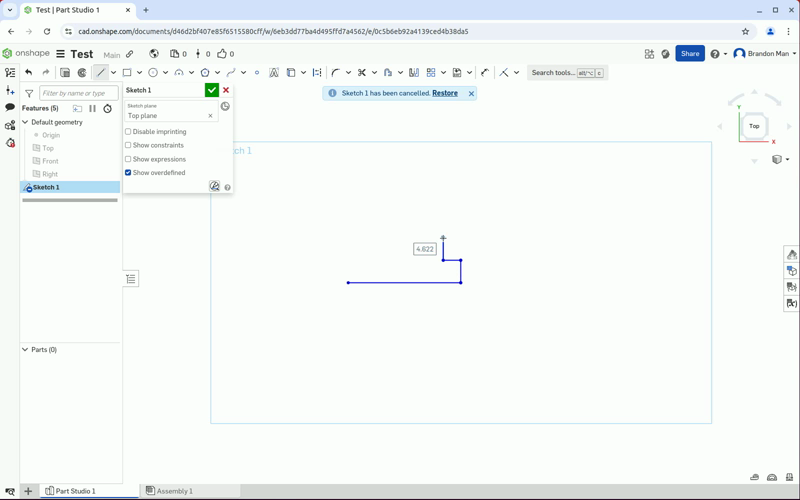
mouse_move(473, 237)
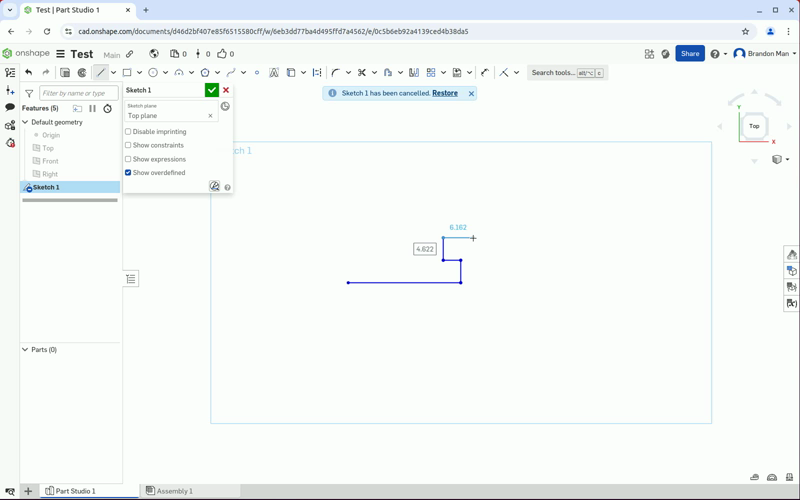
mouse_move(460, 237)
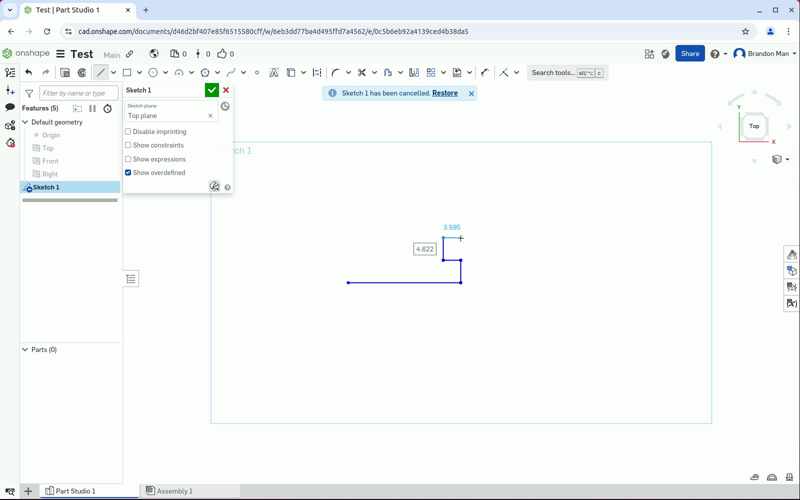
click(460, 237)
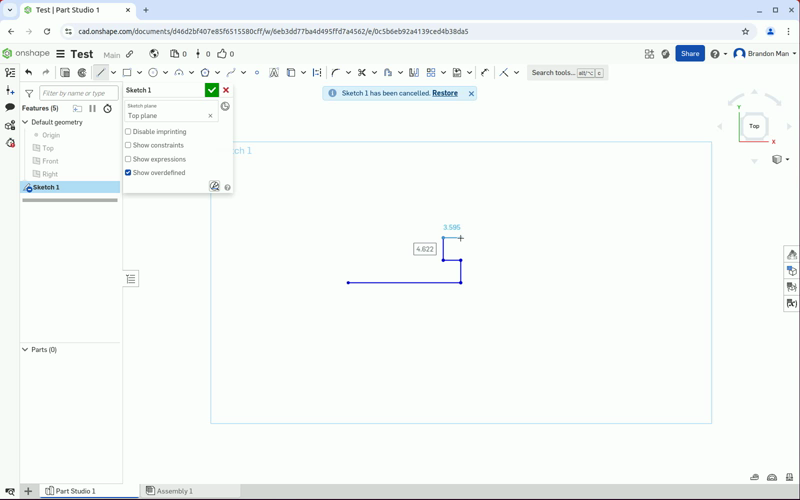
key_up(shift)
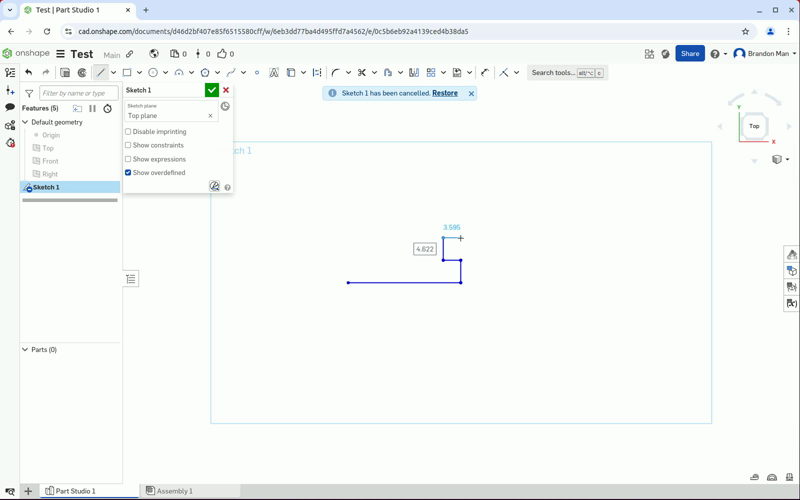
key_down(shift)
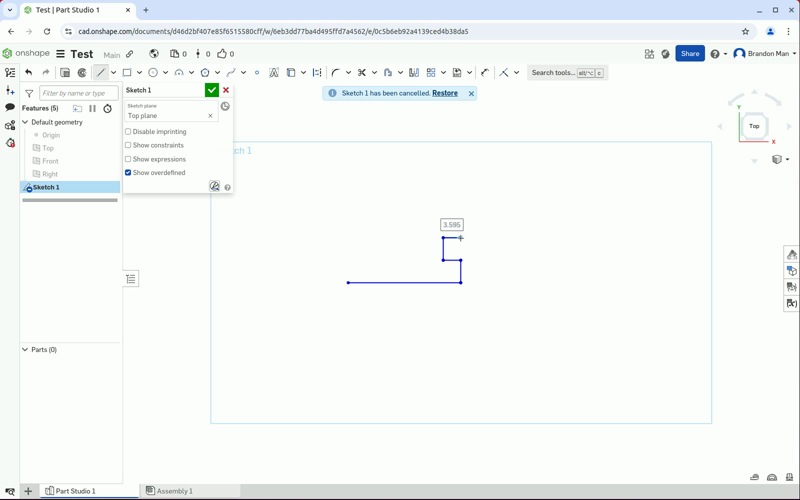
mouse_move(490, 237)
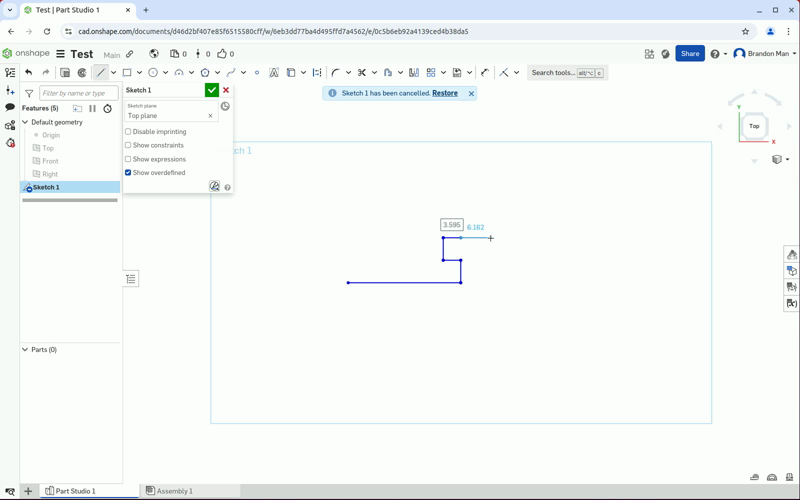
mouse_move(460, 215)
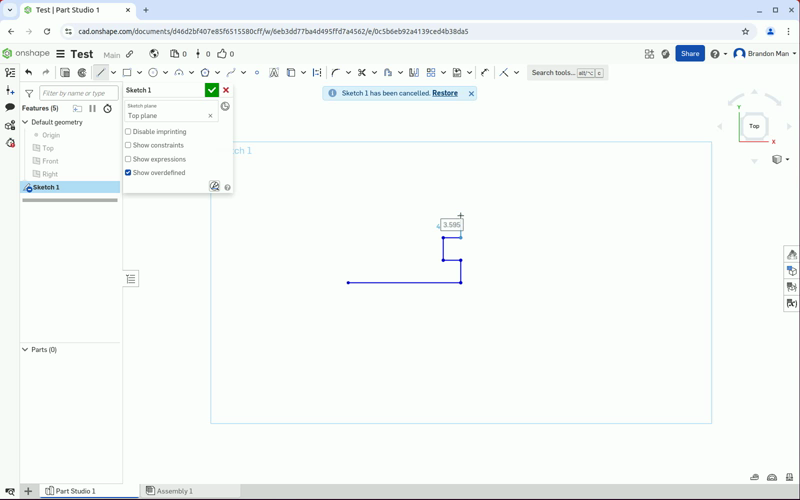
click(460, 215)
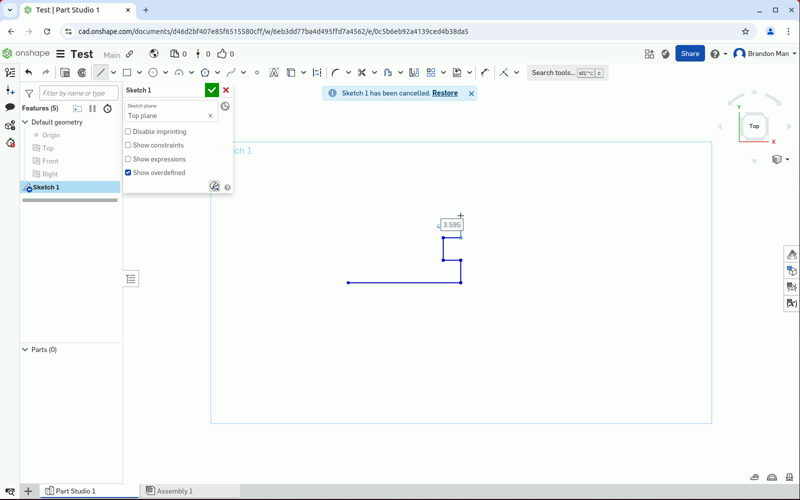
key_up(shift)
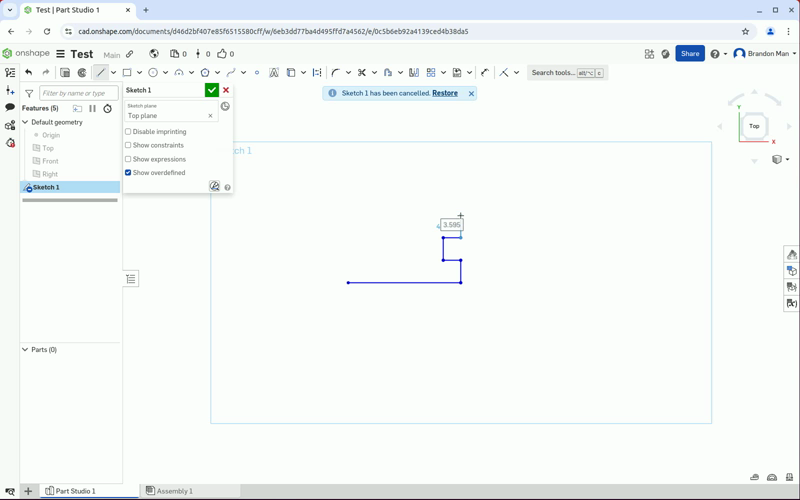
key_down(shift)
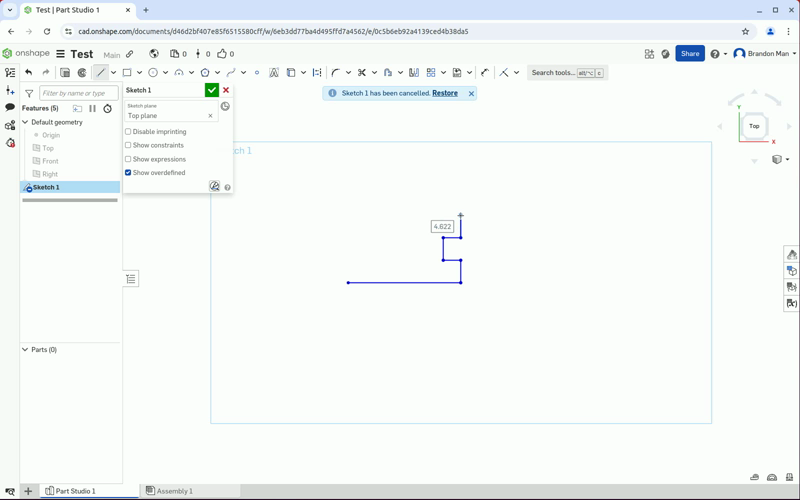
mouse_move(348, 215)
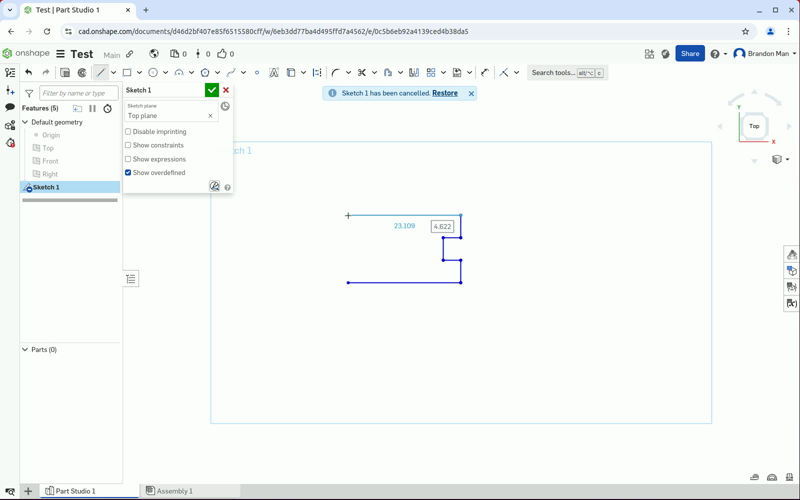
click(348, 215)
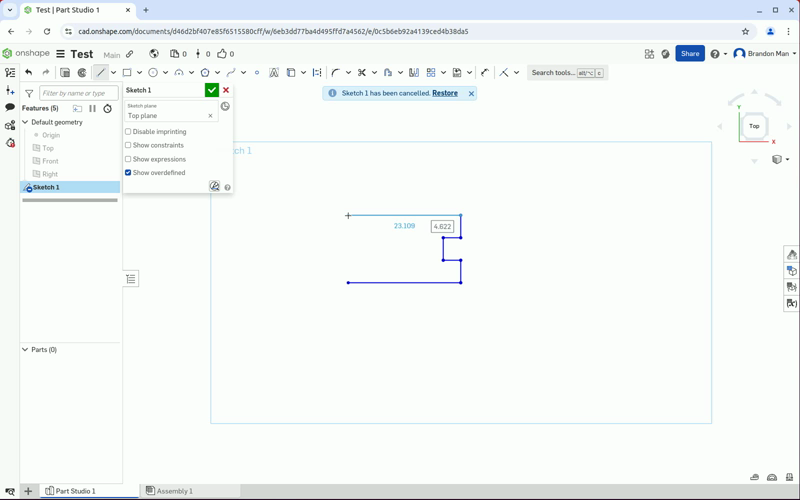
key_up(shift)
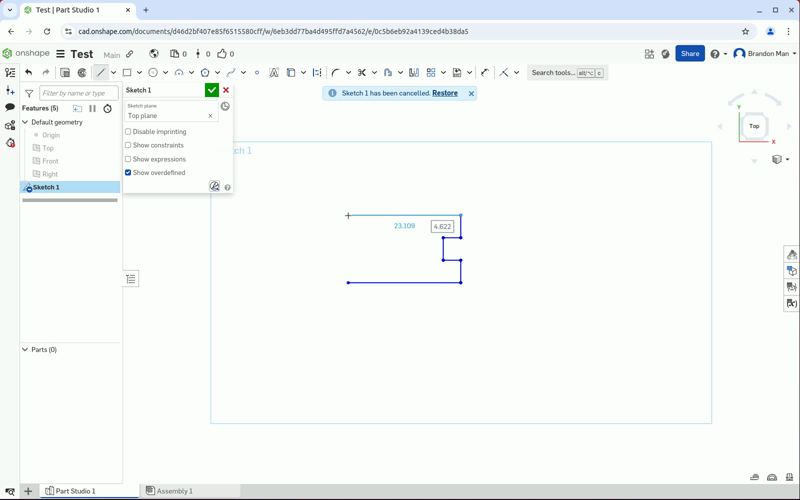
key_down(shift)
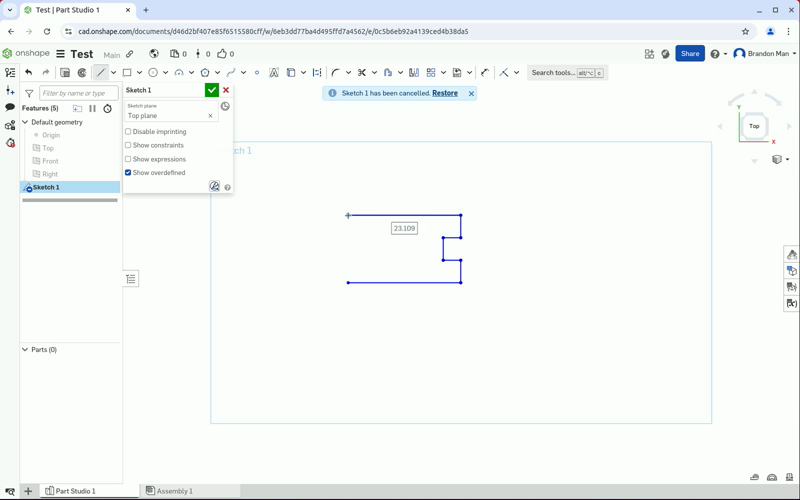
mouse_move(378, 215)
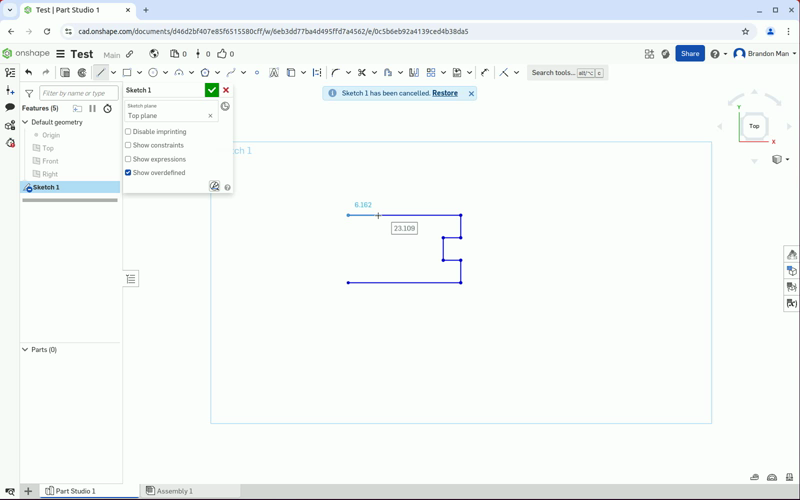
mouse_move(348, 237)
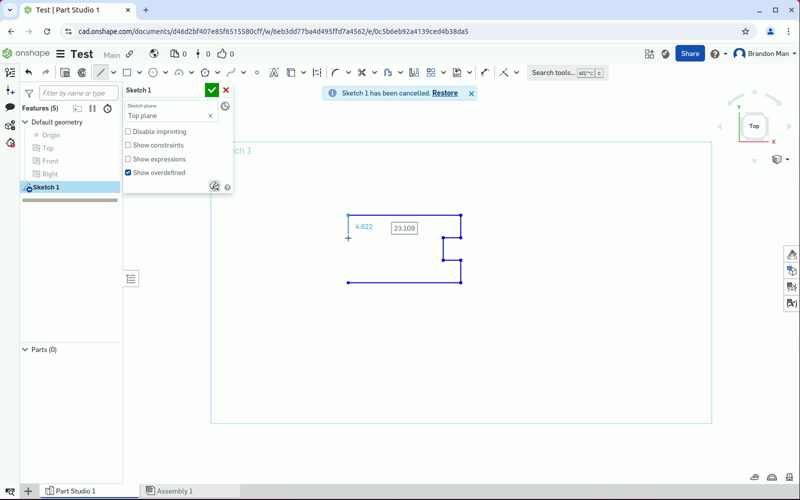
click(348, 237)
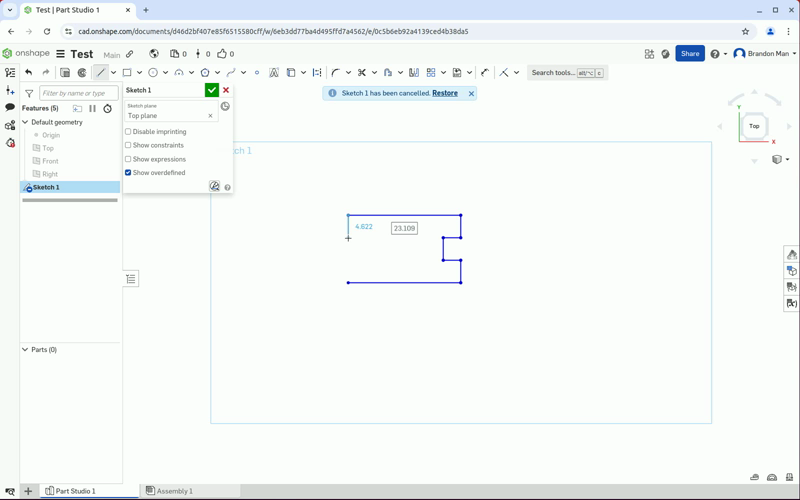
key_up(shift)
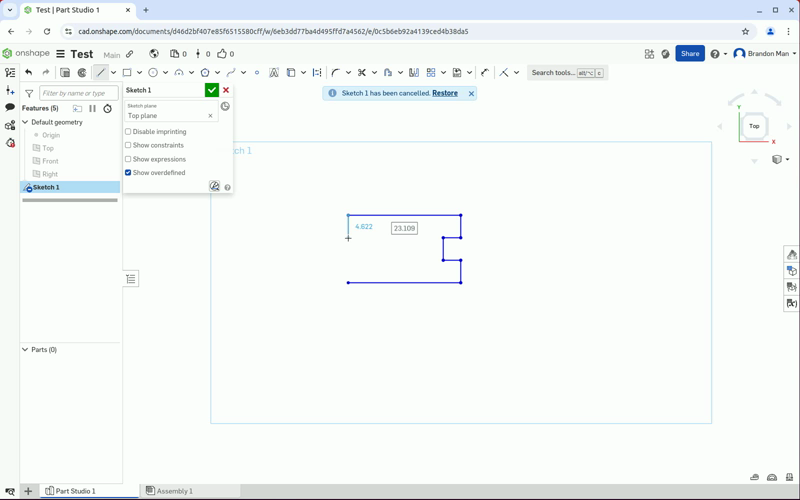
key_down(shift)
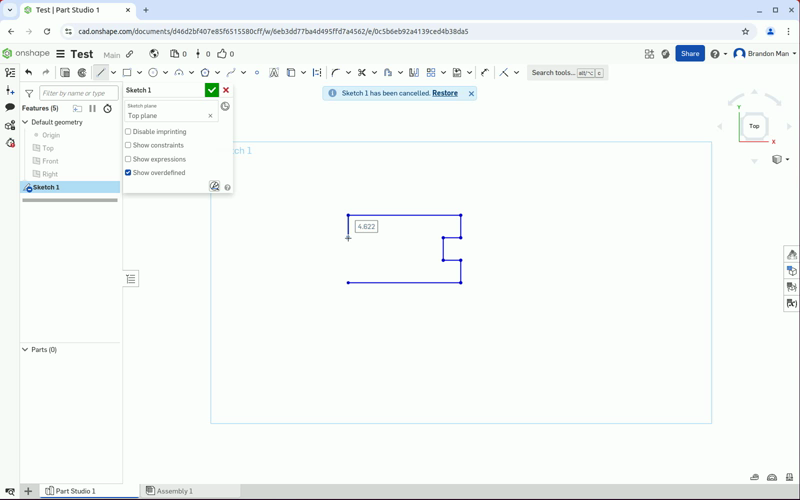
mouse_move(378, 237)
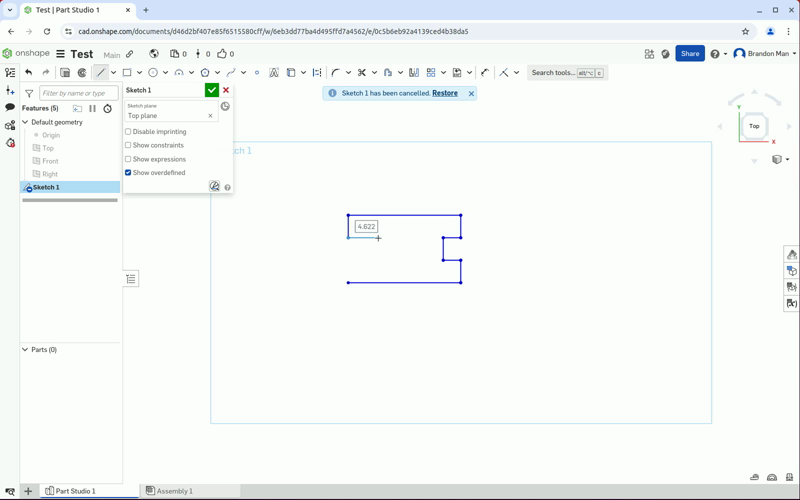
mouse_move(365, 237)
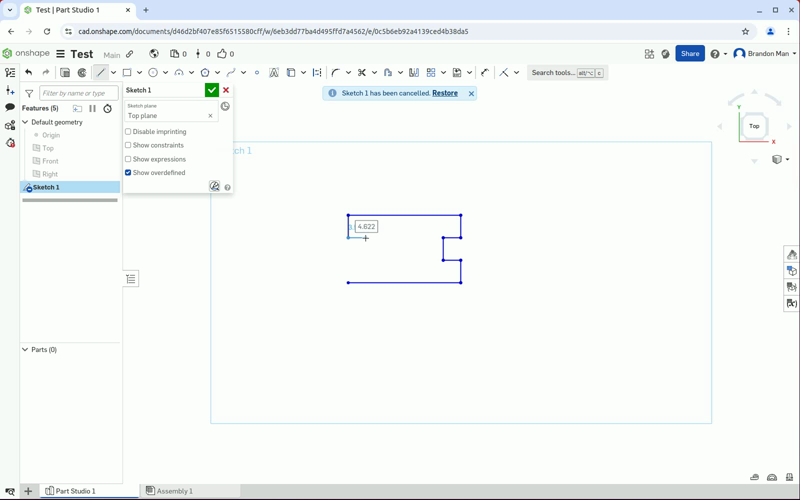
click(365, 237)
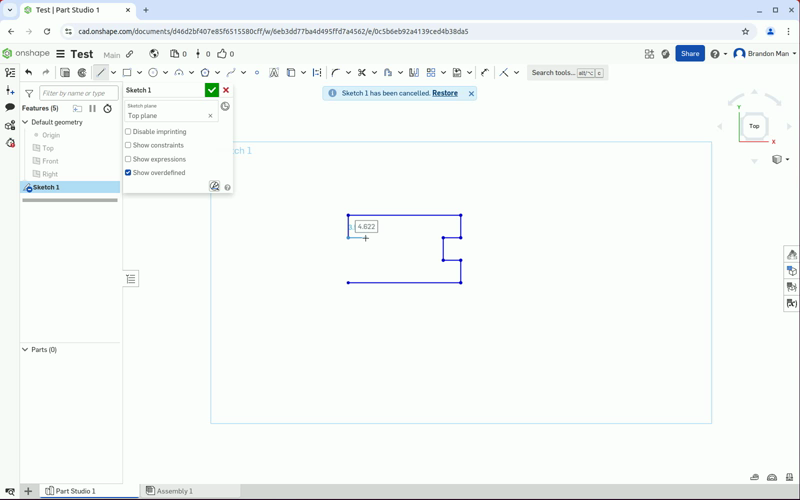
key_up(shift)
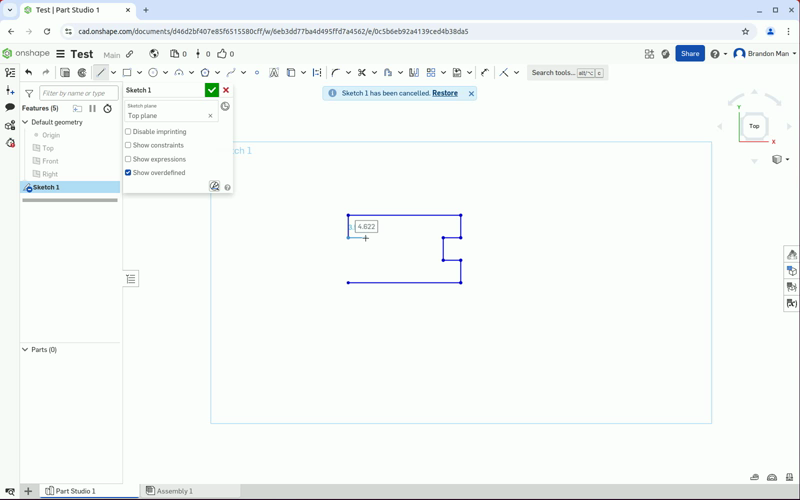
key_down(shift)
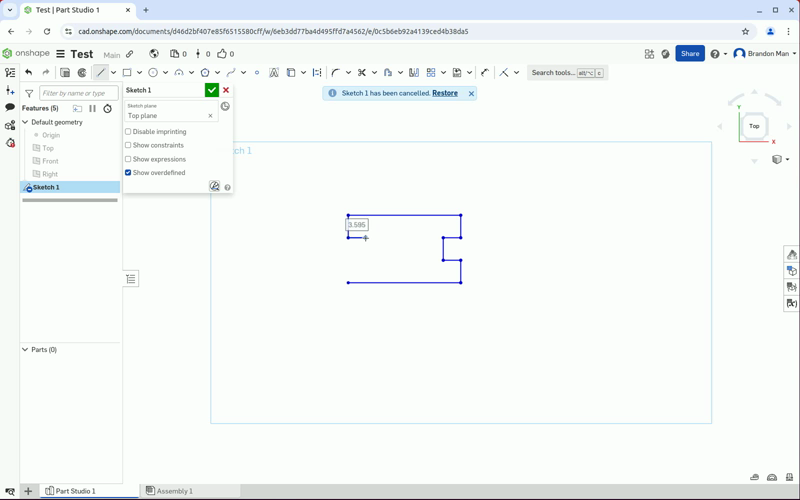
mouse_move(395, 237)
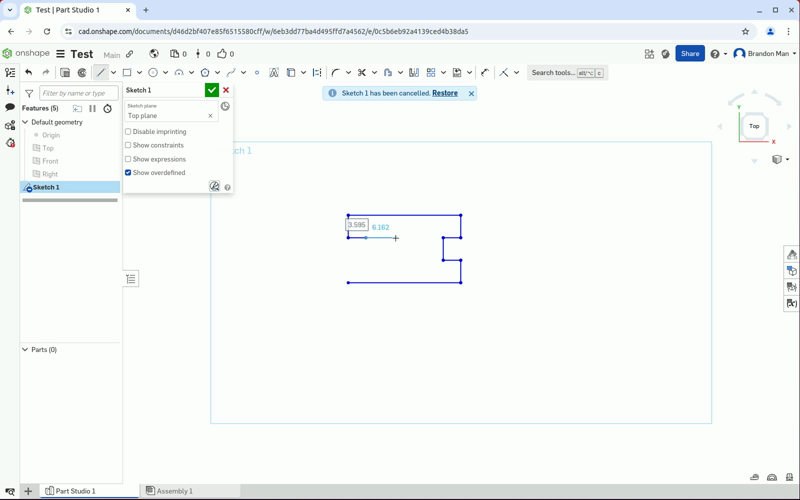
mouse_move(365, 260)
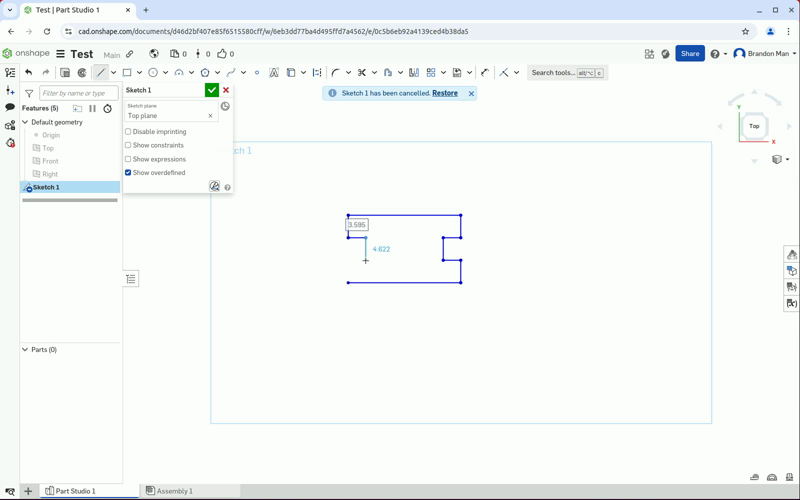
click(365, 260)
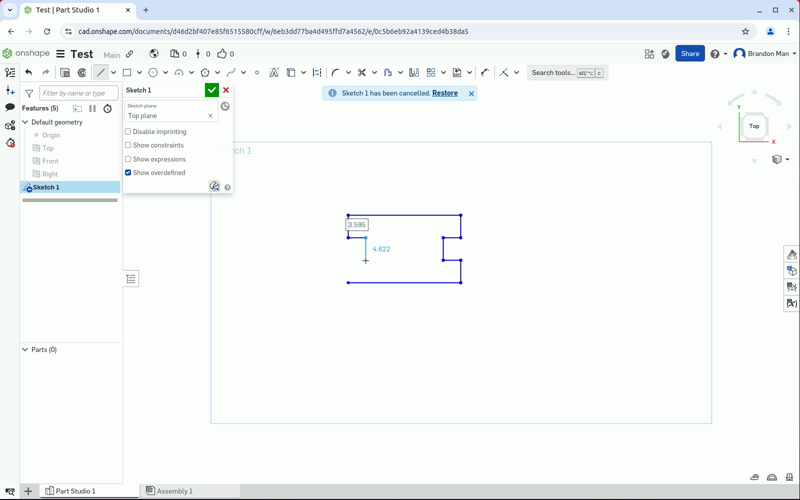
key_up(shift)
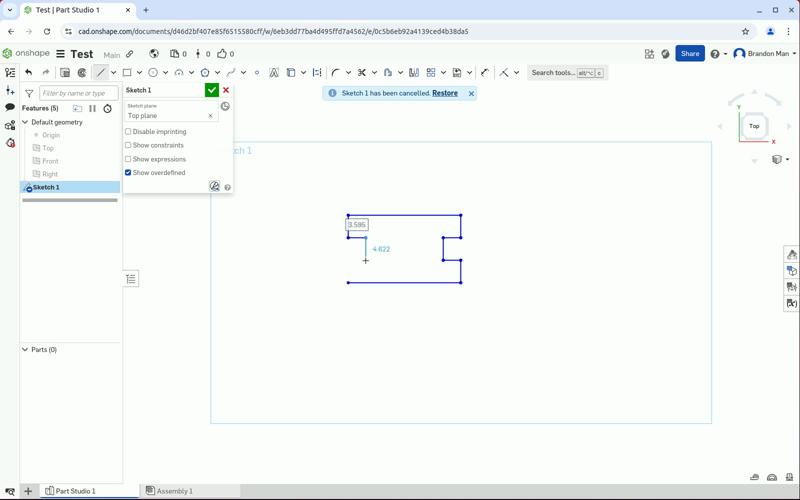
key_down(shift)
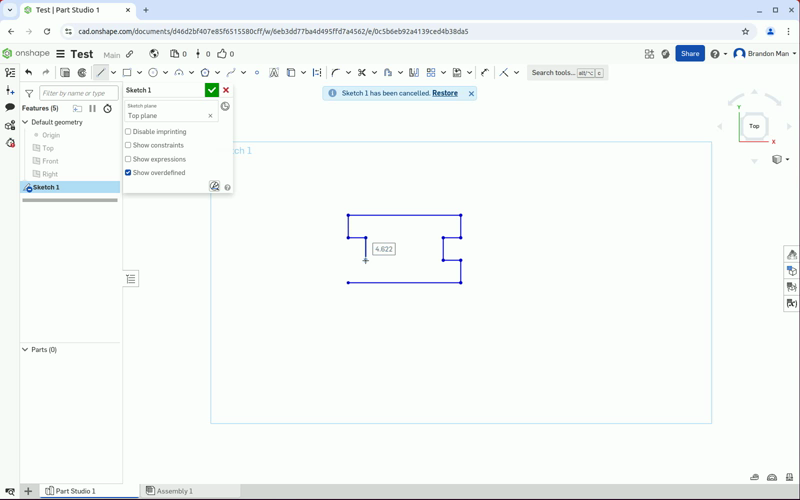
mouse_move(395, 260)
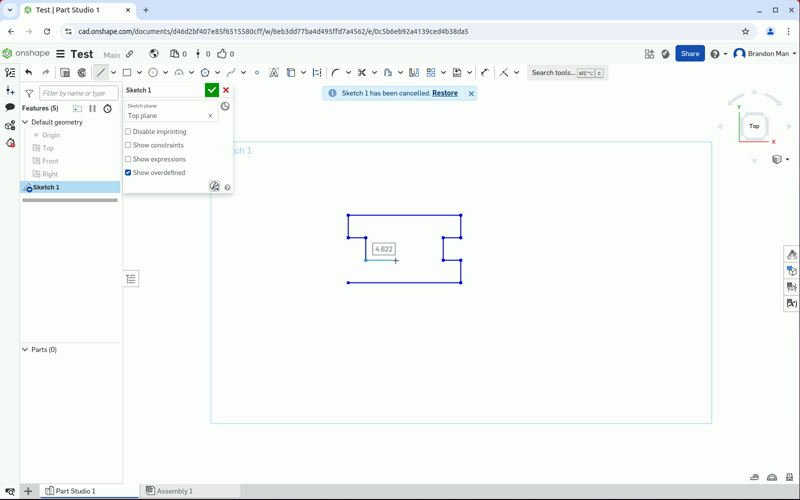
mouse_move(348, 260)
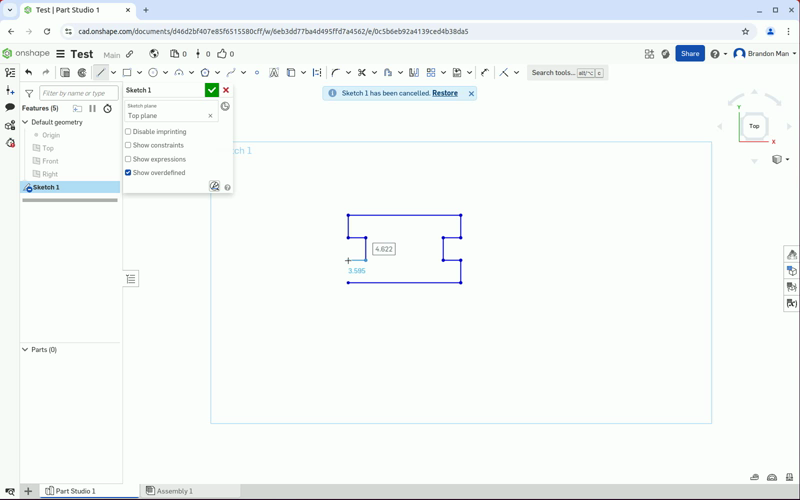
click(348, 260)
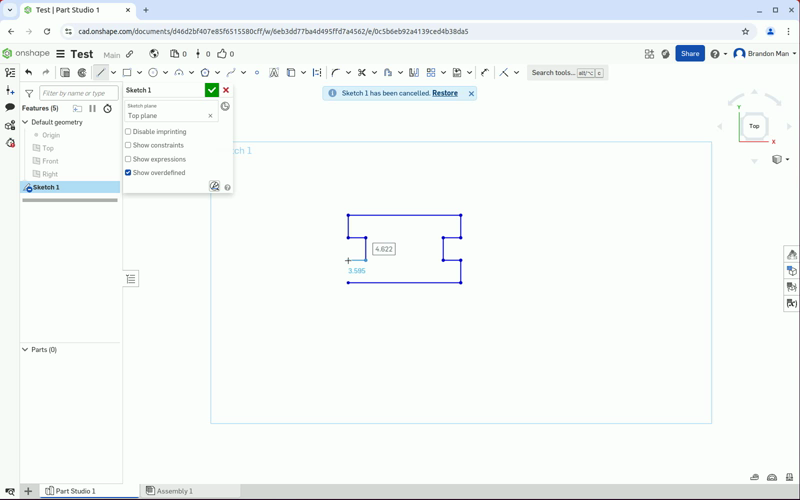
key_up(shift)
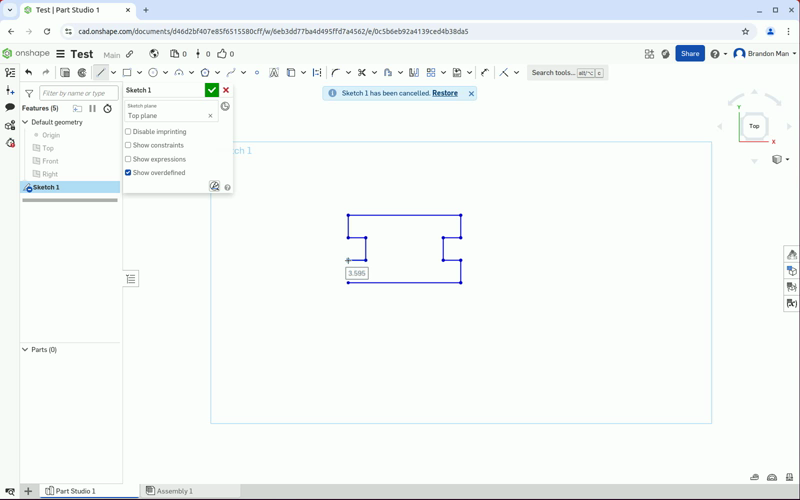
mouse_move(378, 260)
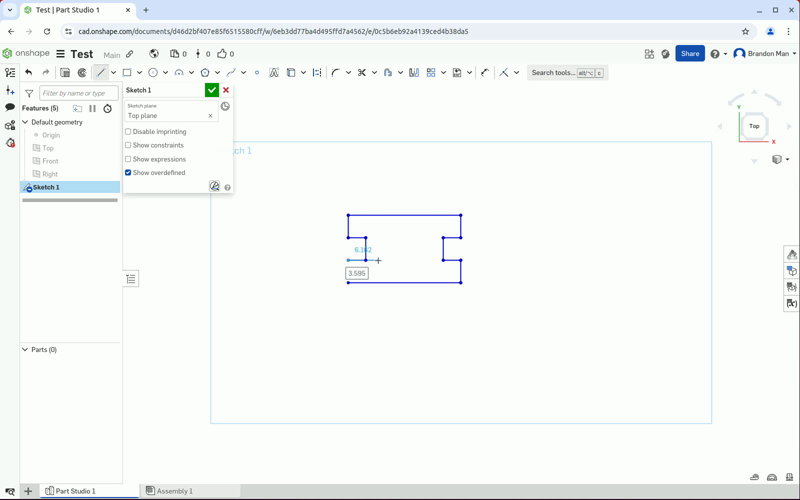
key_down(shift)
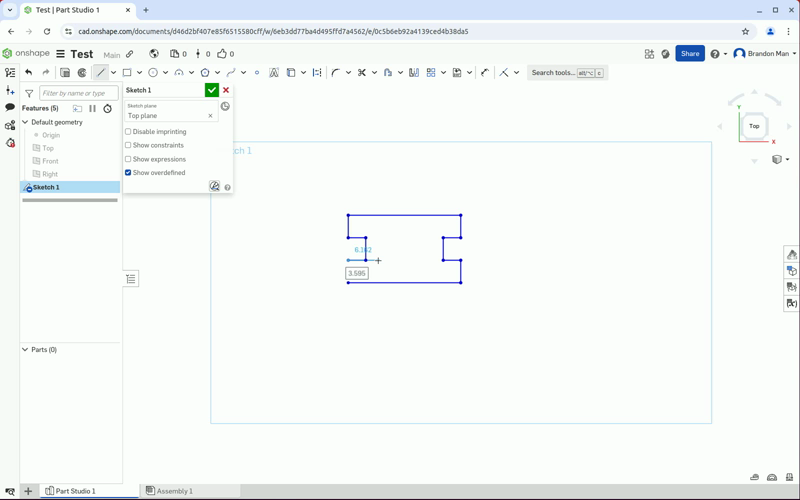
mouse_move(348, 282)
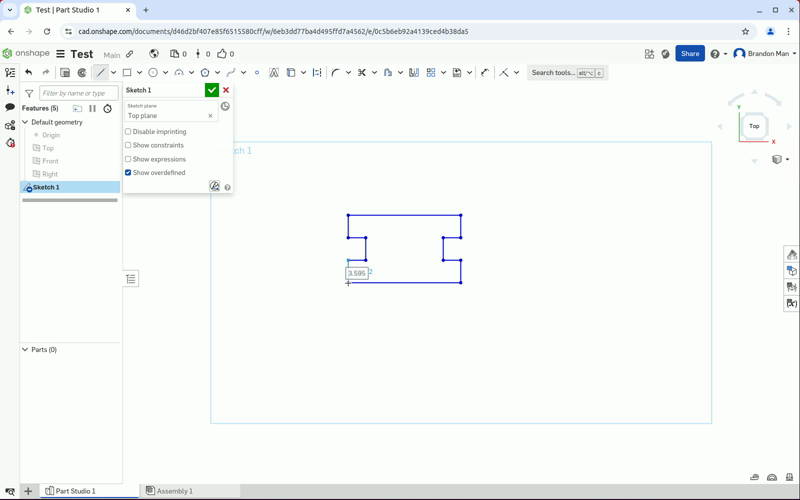
key_up(shift)
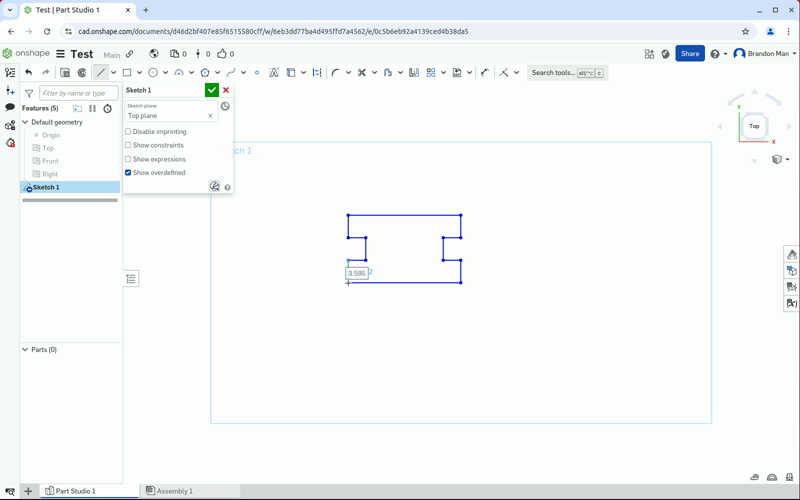
click(348, 282)
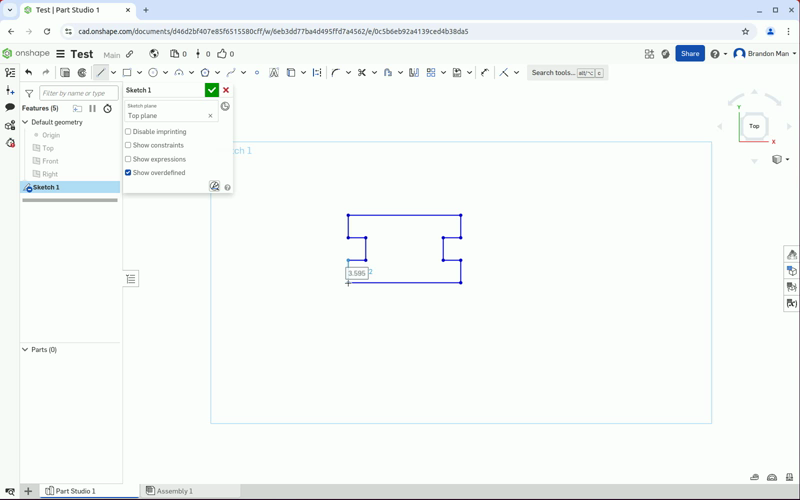
key(esc)
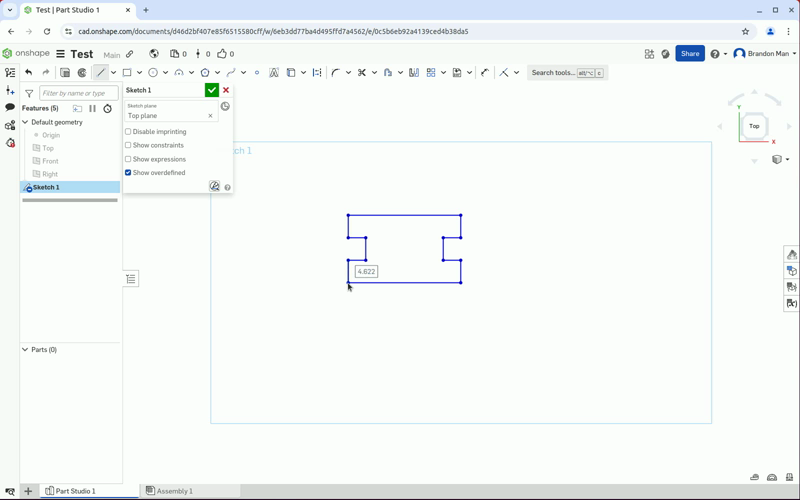
key(c)
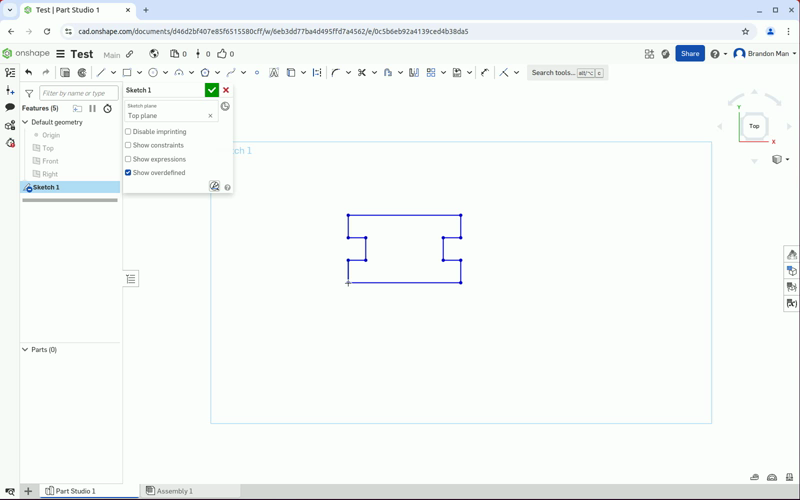
key_down(shift)
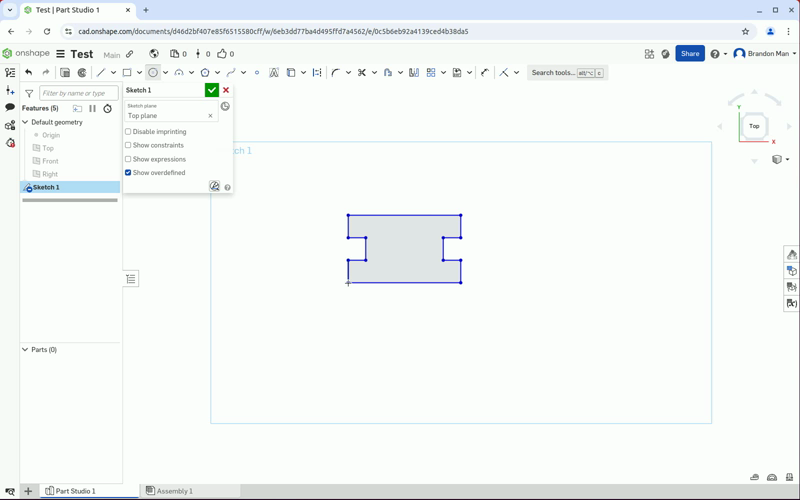
mouse_move(404, 249)
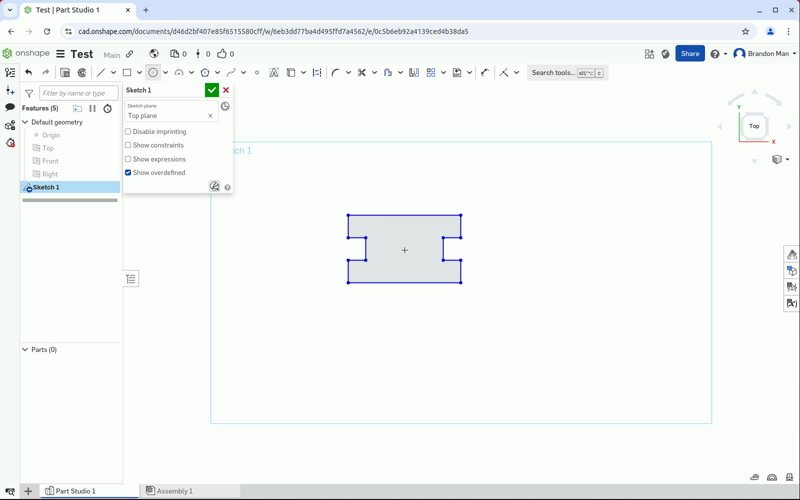
click(404, 249)
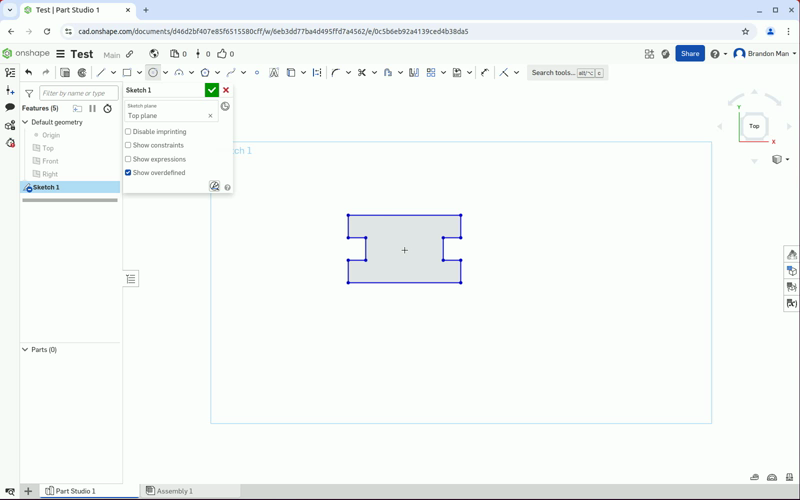
key_up(shift)
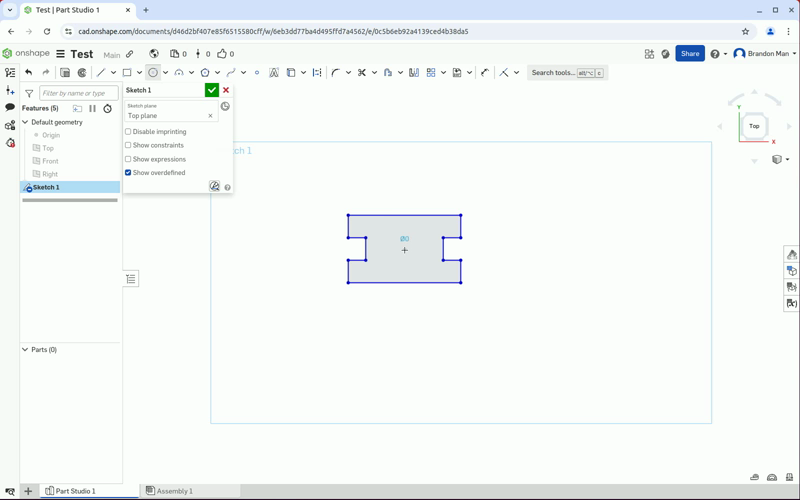
mouse_move(412, 249)
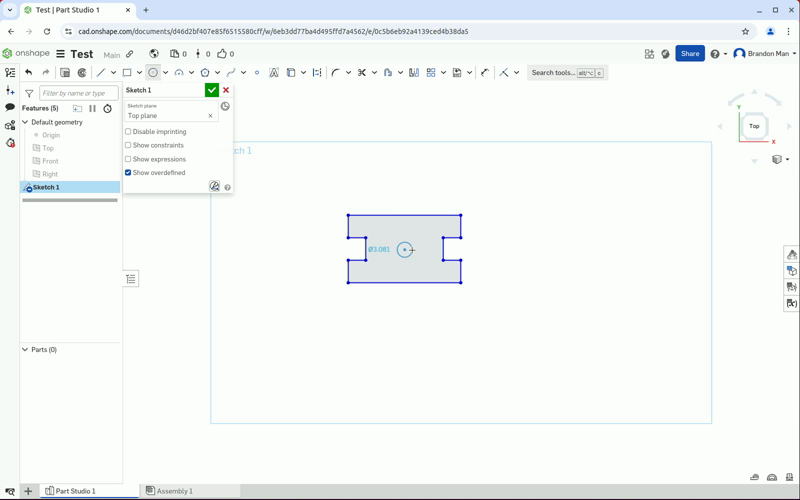
click(412, 249)
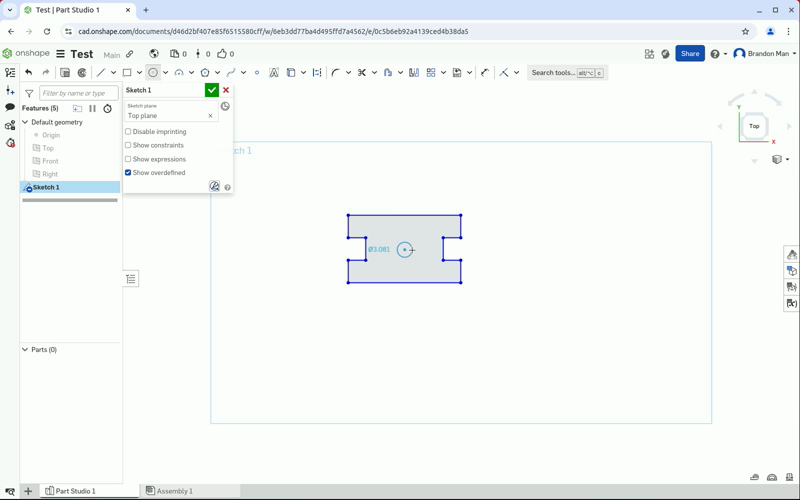
key(esc)
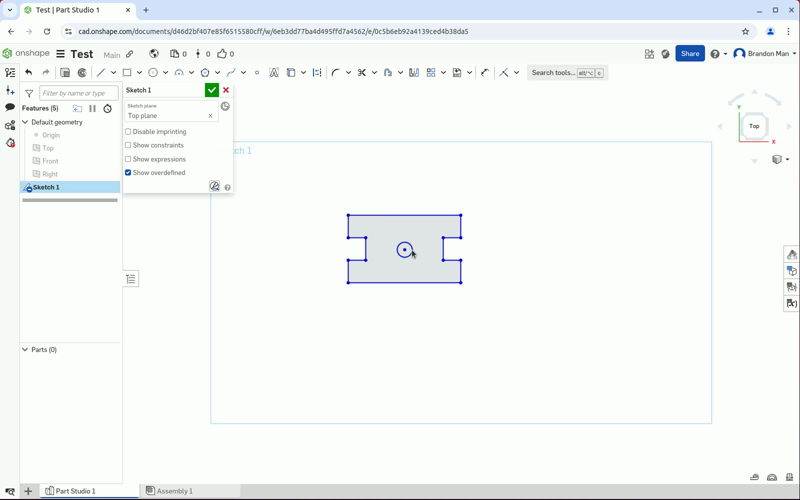
mouse_move(377, 255)
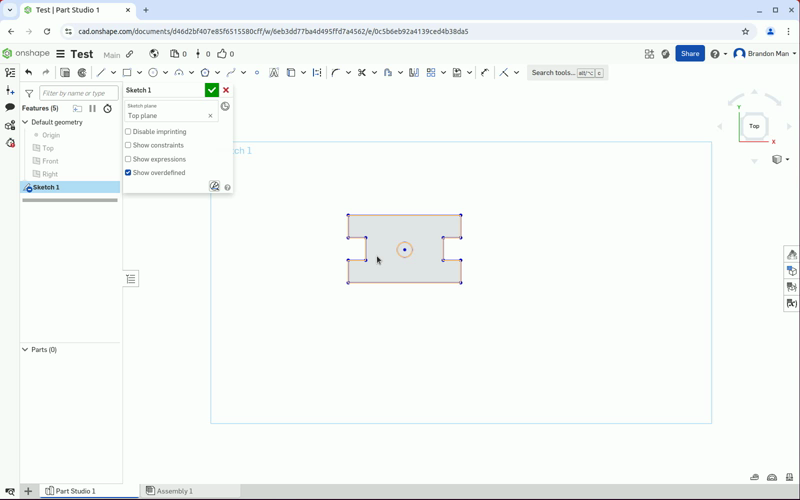
click(377, 255)
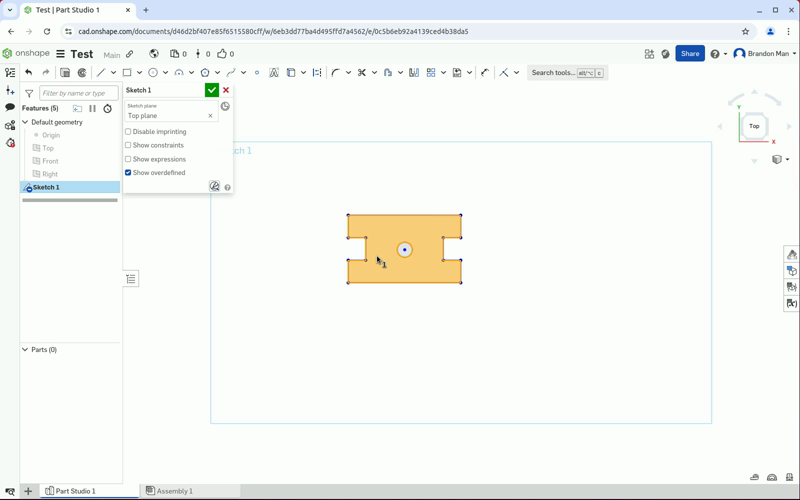
mouse_move(73, 352)
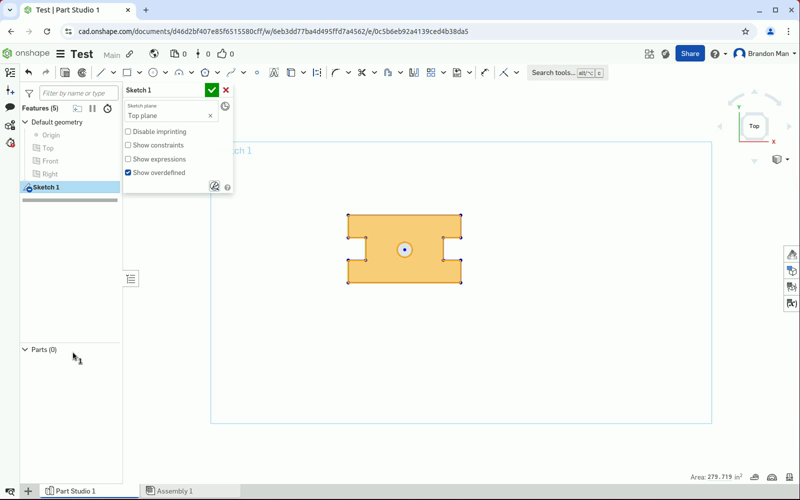
key(shift+y)
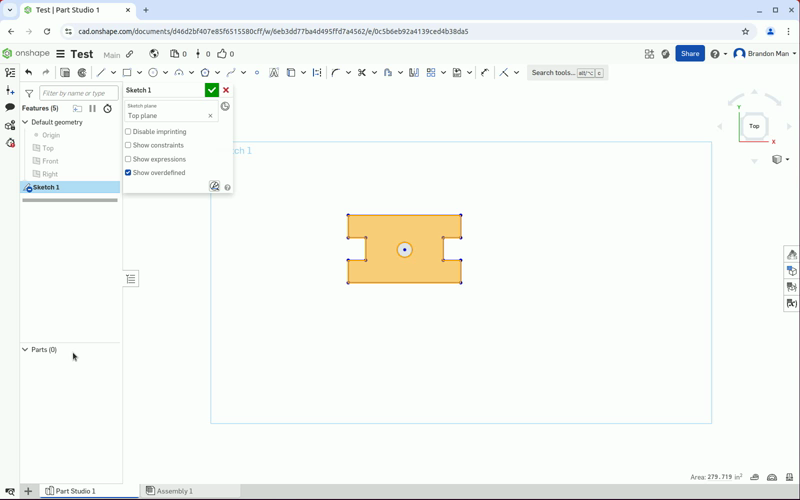
key(shift+e)
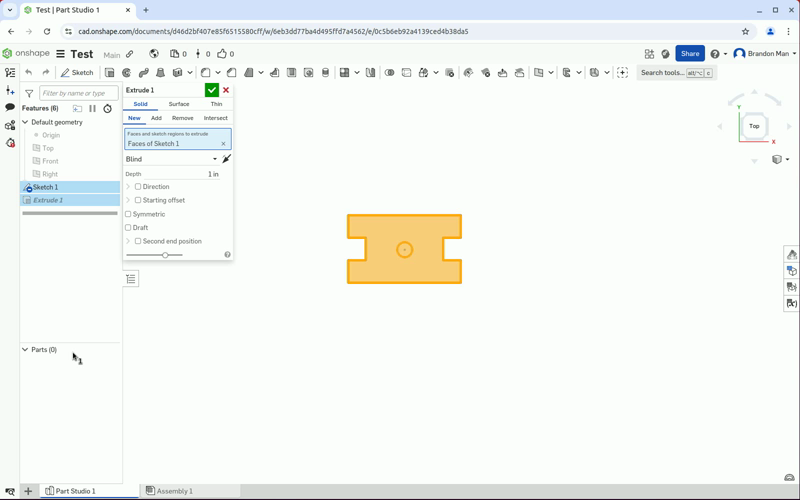
mouse_move(143, 106)
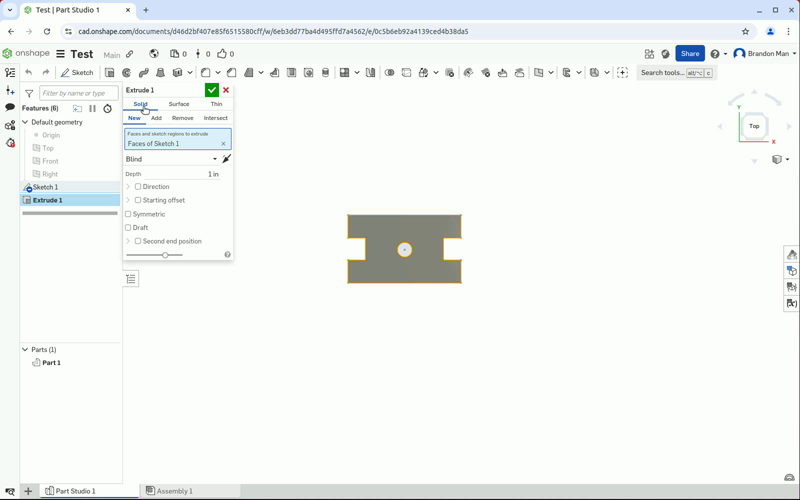
click(143, 106)
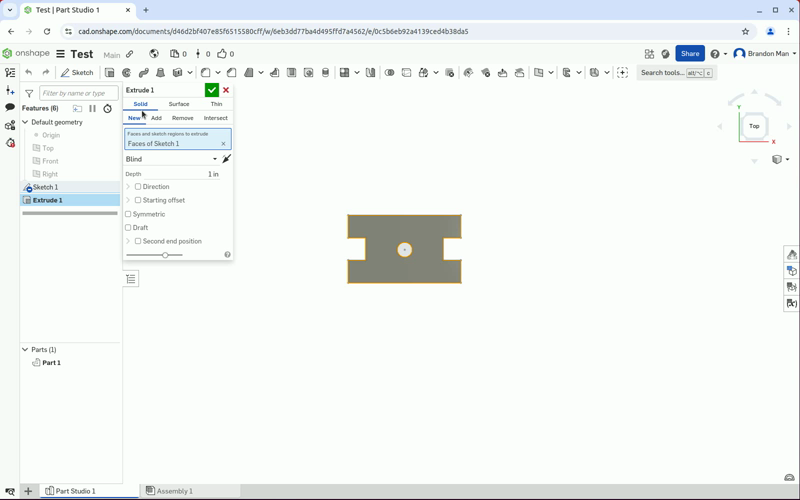
mouse_move(137, 120)
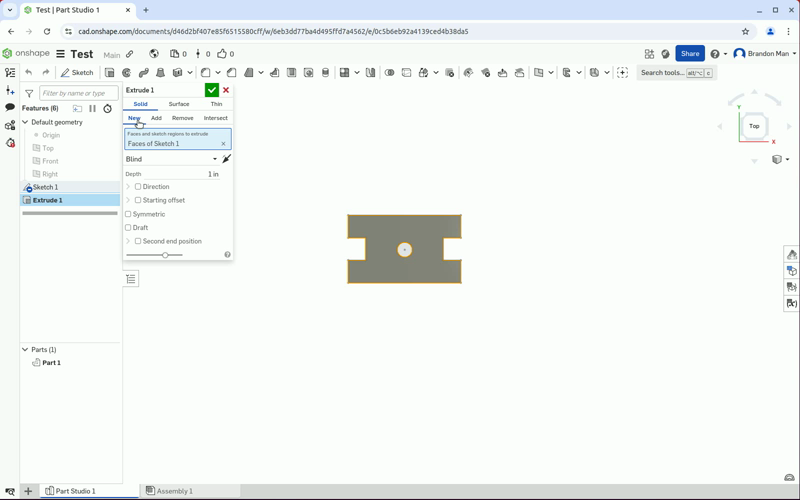
click(137, 120)
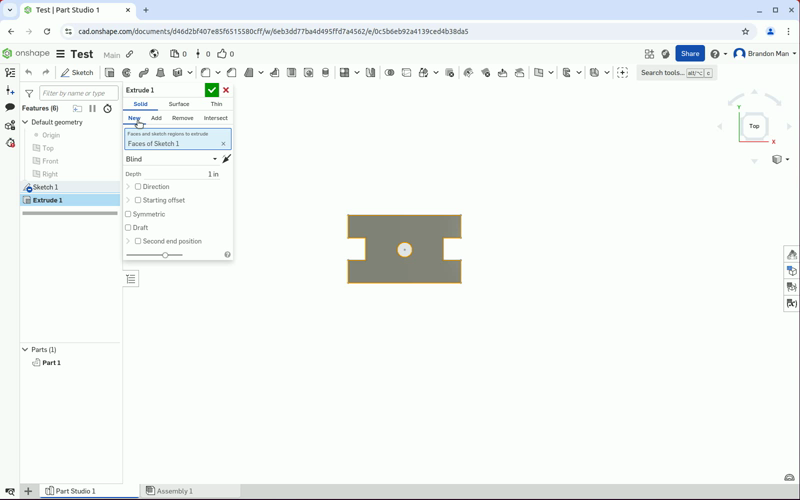
key(tab, 4)
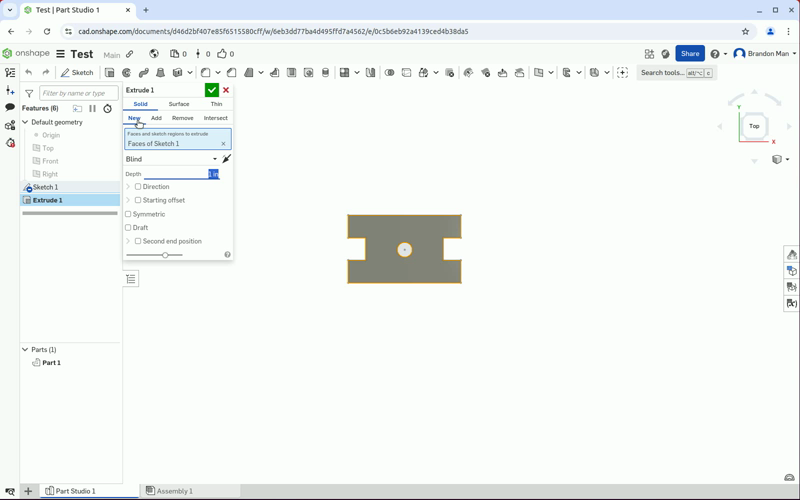
text(2.889)
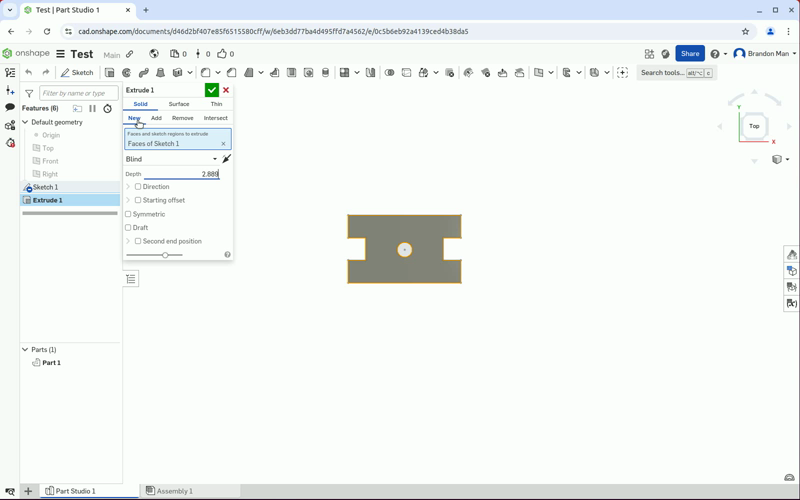
key(enter)
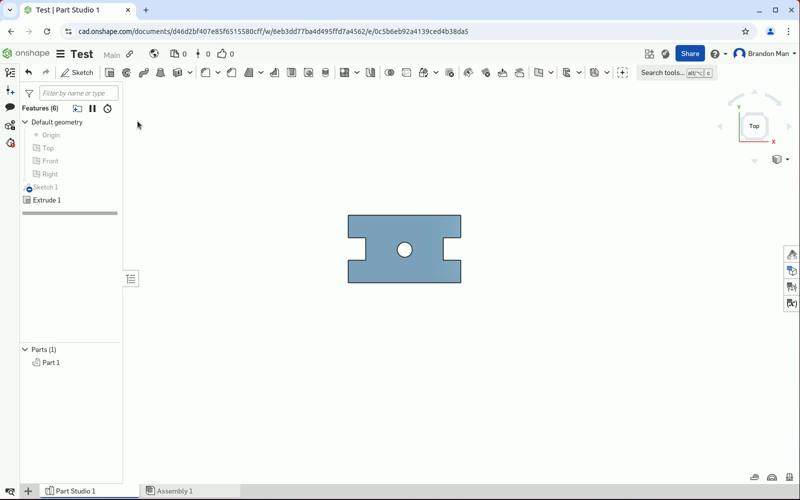
key(shift+h)
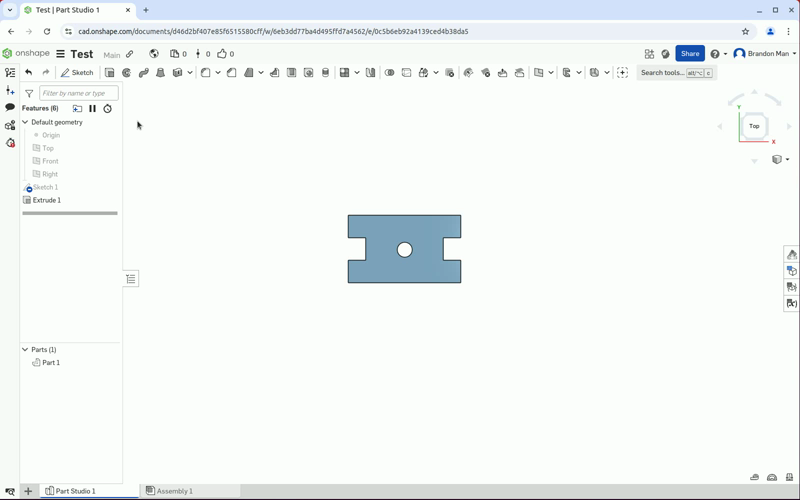
key(shift+h)
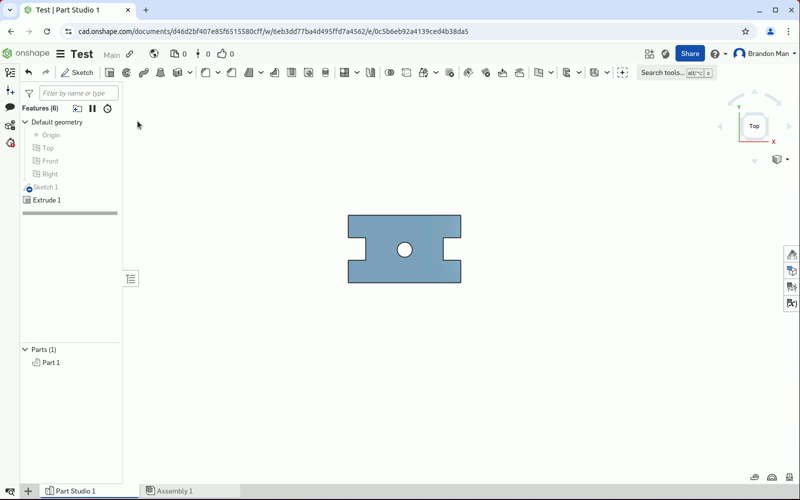
mouse_move(73, 189)
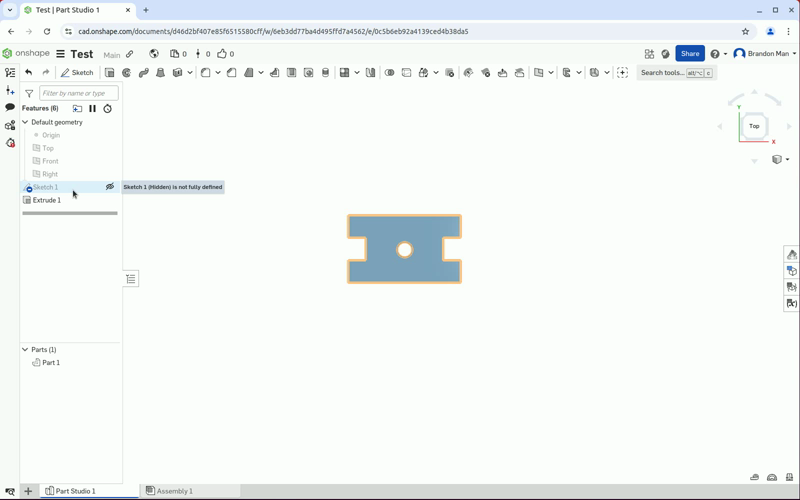
click(73, 189)
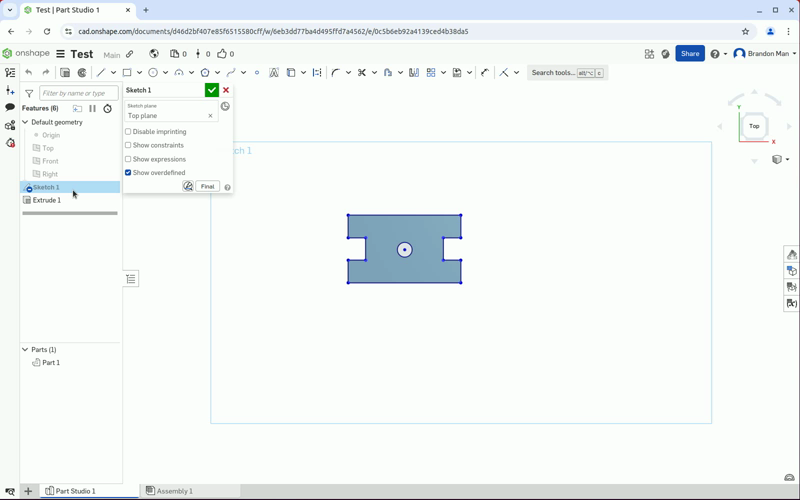
mouse_move(229, 92)
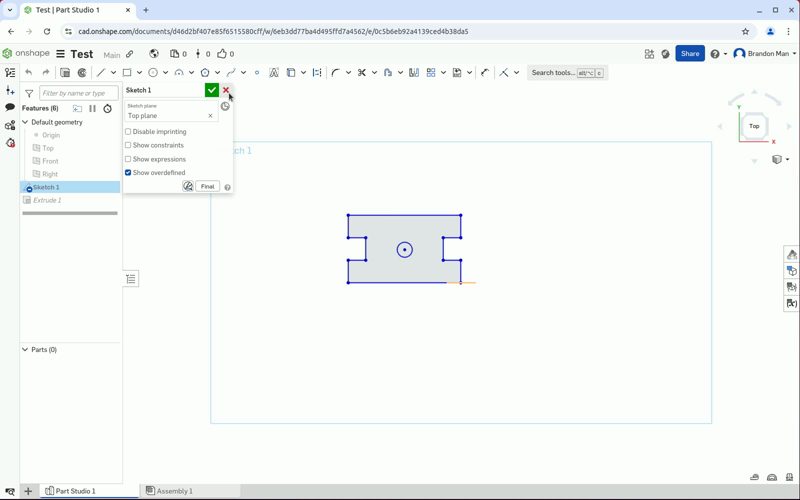
click(229, 92)
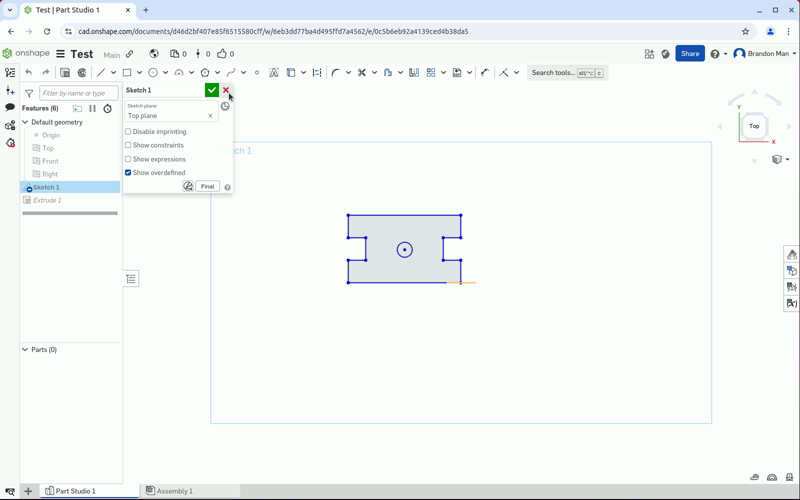
key(shift+s)
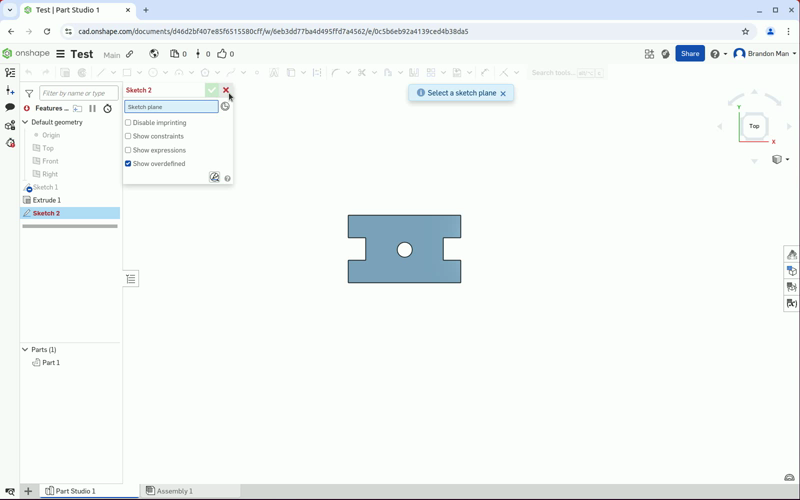
mouse_move(73, 150)
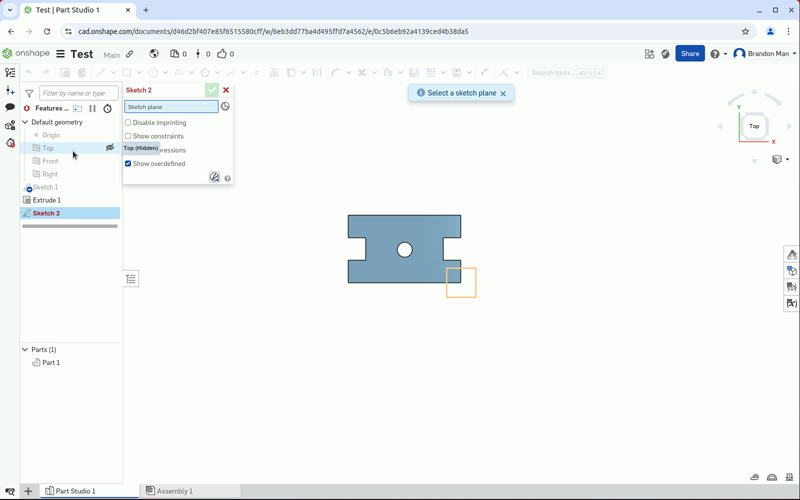
click(73, 150)
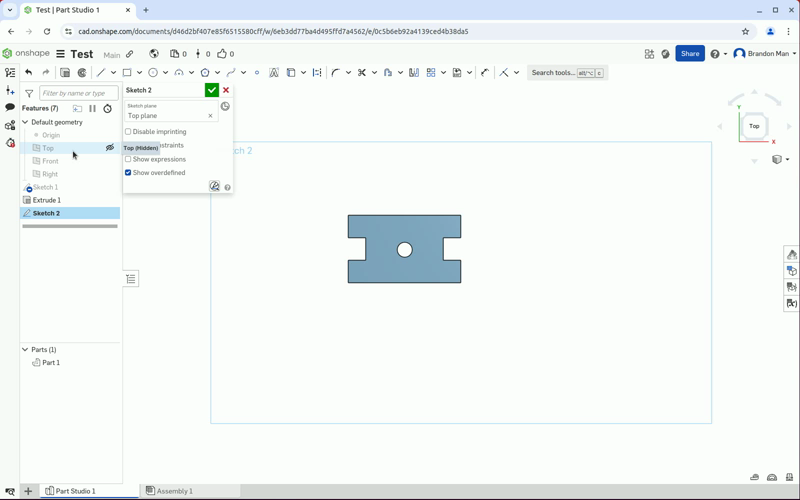
mouse_move(73, 352)
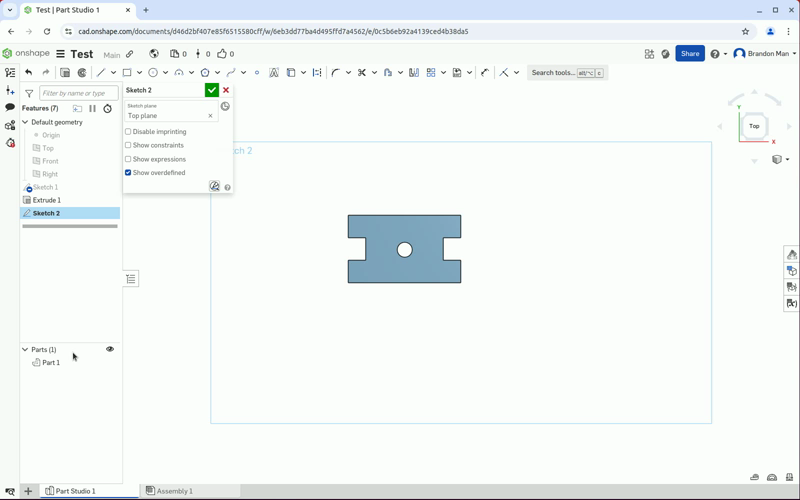
key(y)
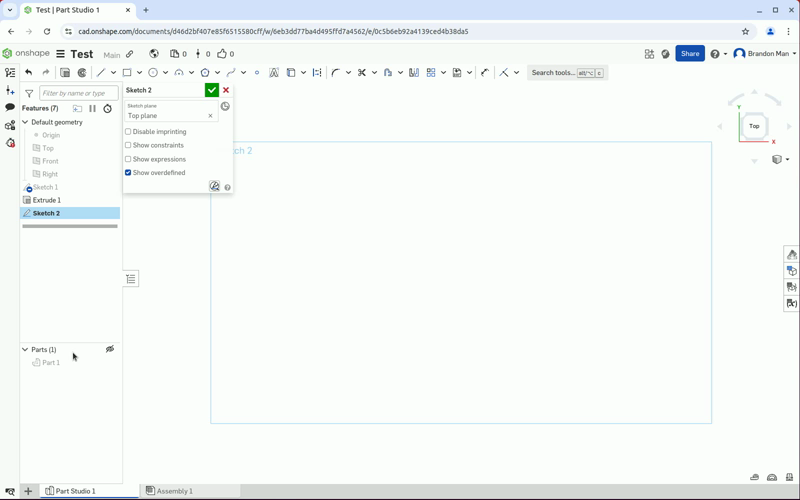
key(l)
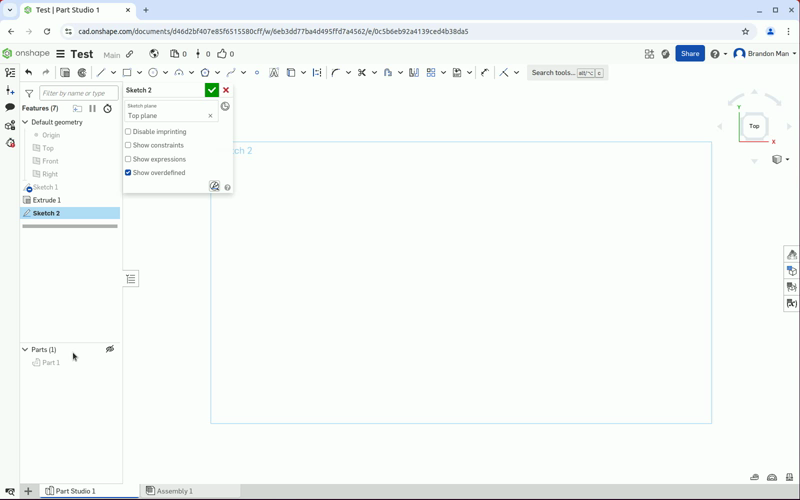
key_down(shift)
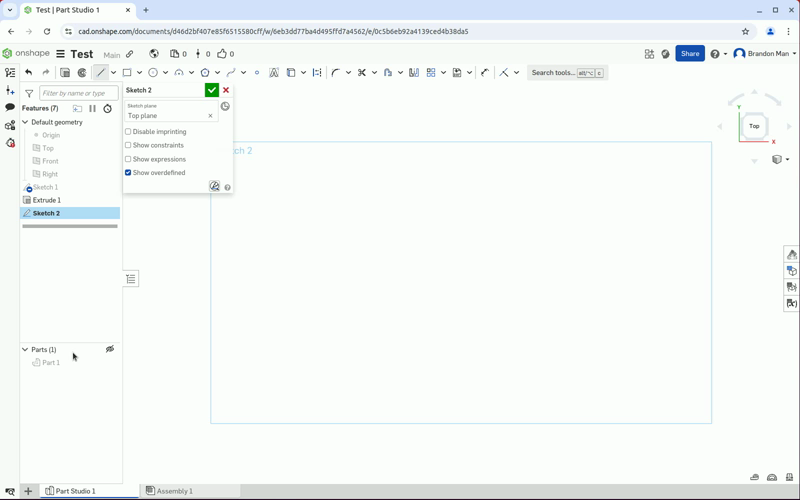
mouse_move(348, 282)
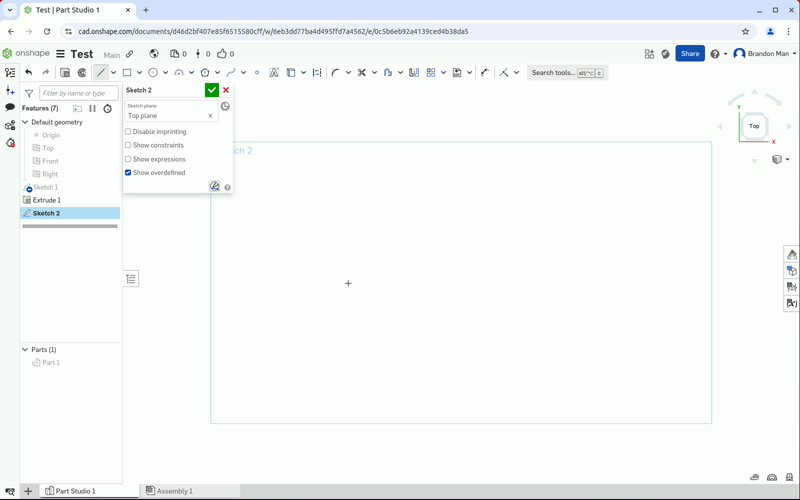
click(348, 282)
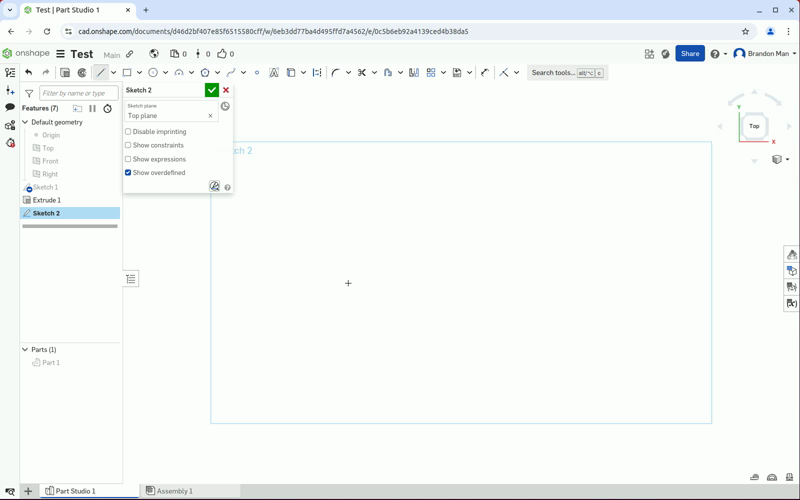
key_up(shift)
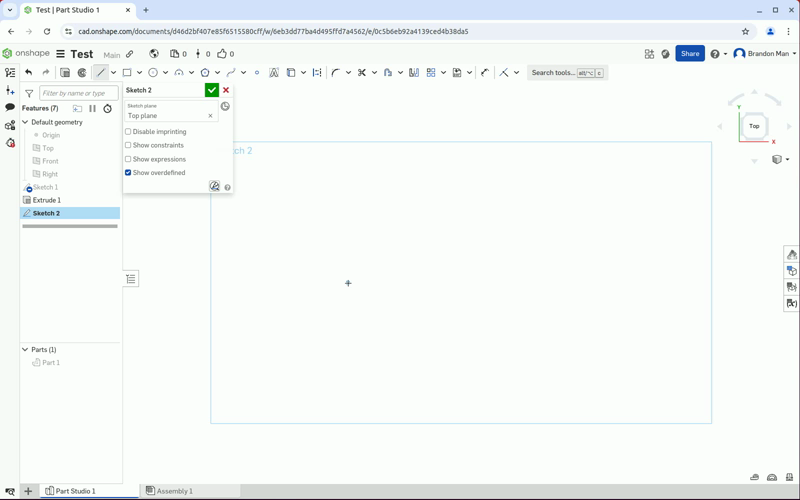
key_down(shift)
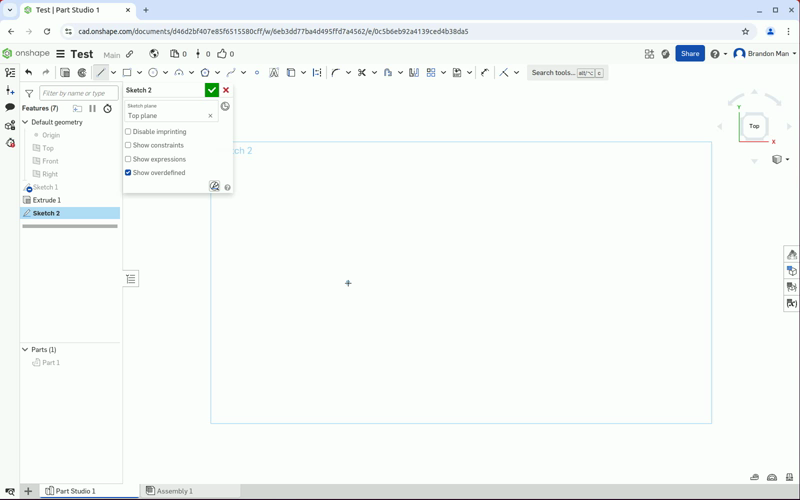
mouse_move(460, 282)
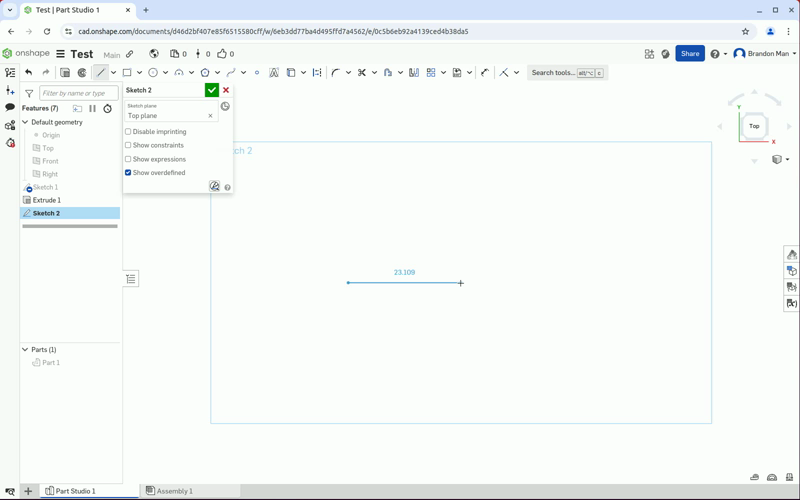
click(460, 282)
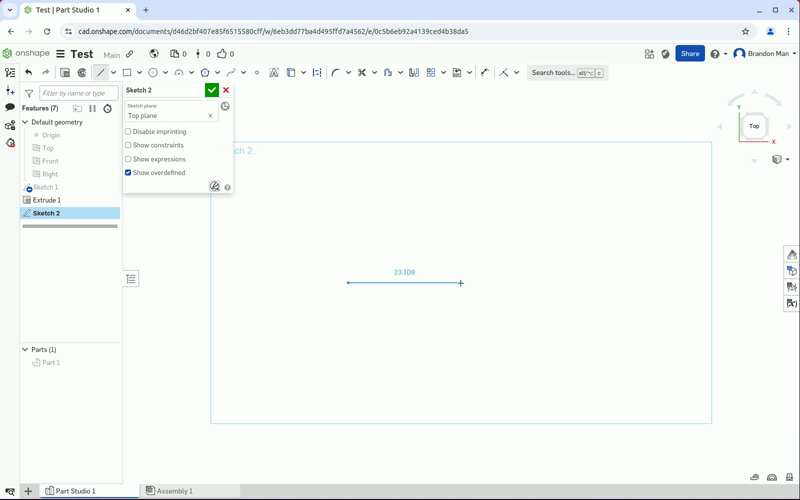
key_up(shift)
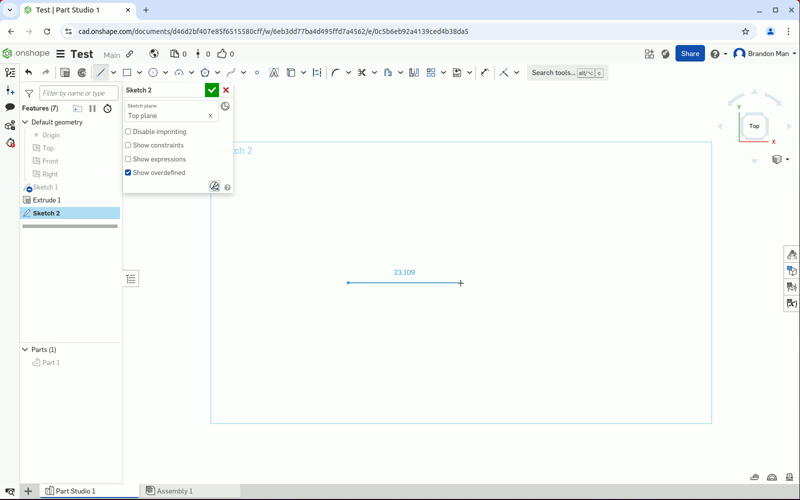
key_down(shift)
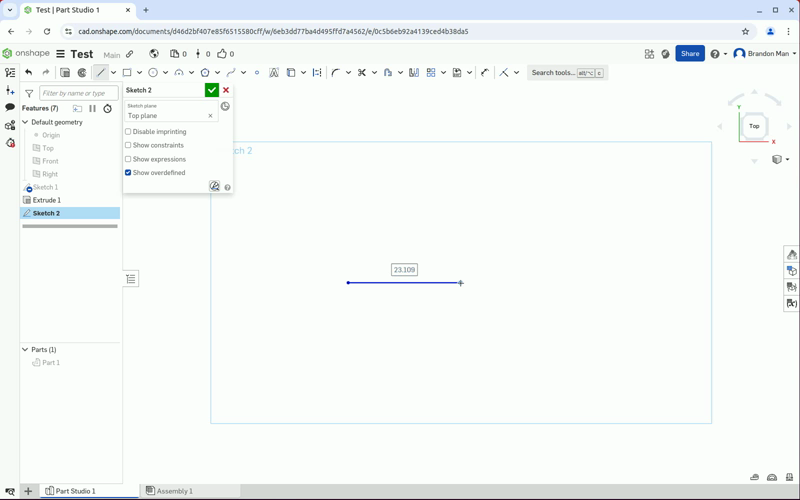
mouse_move(490, 282)
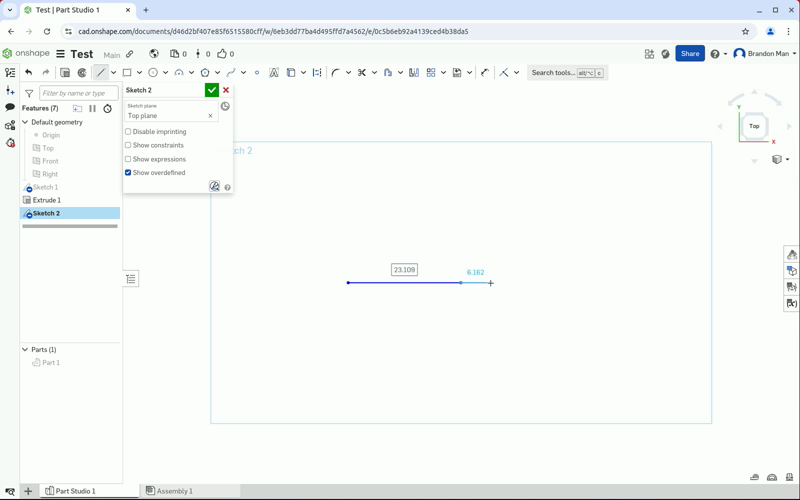
mouse_move(460, 260)
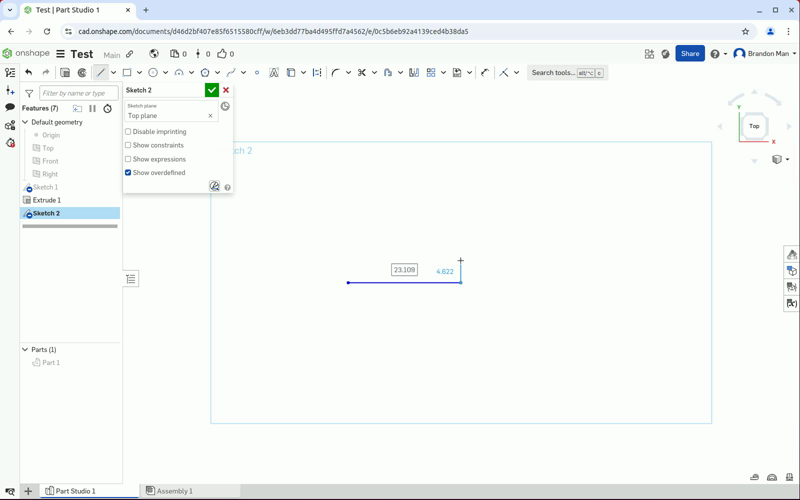
click(460, 260)
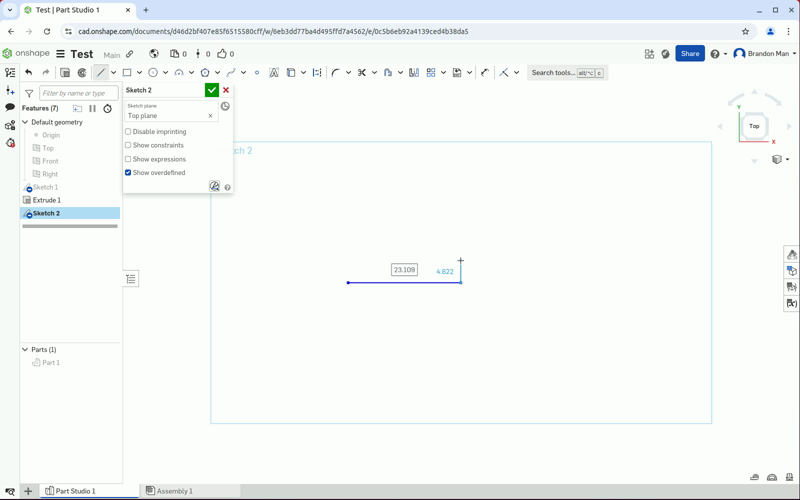
key_up(shift)
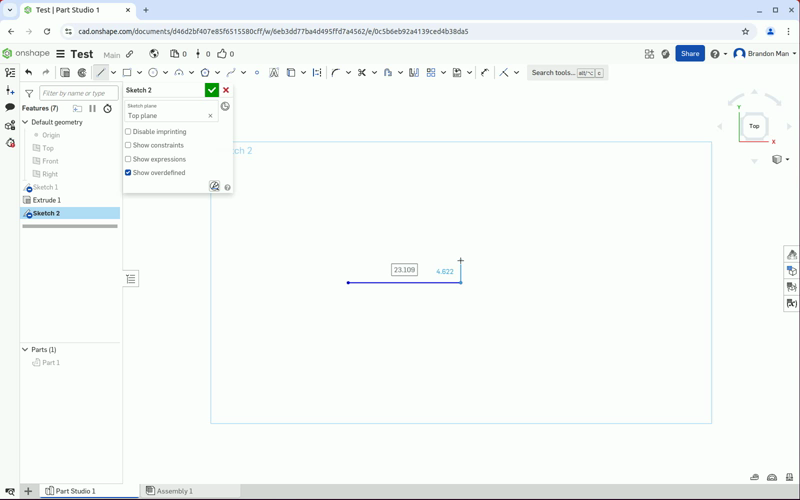
key_down(shift)
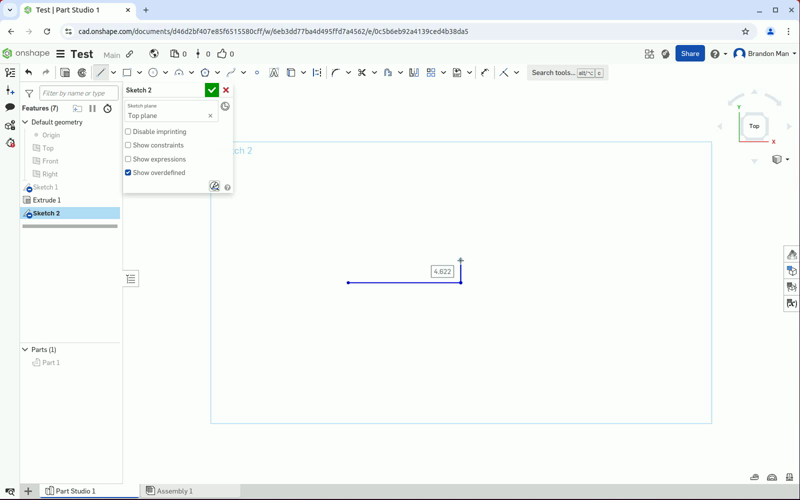
mouse_move(490, 260)
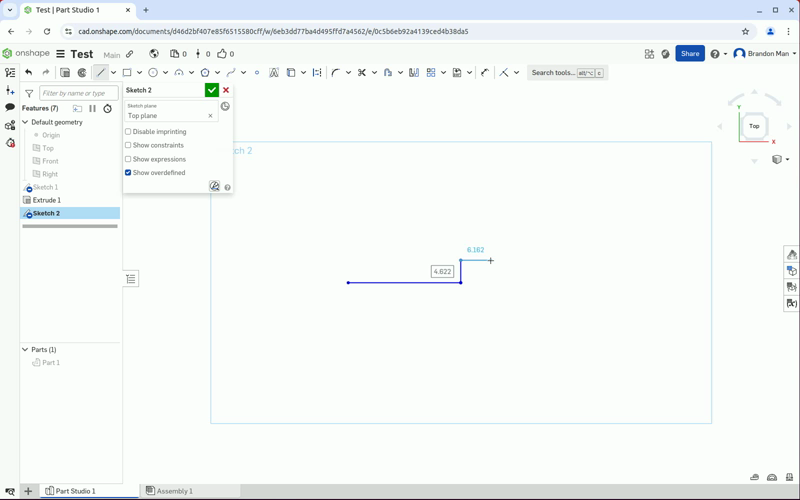
mouse_move(443, 260)
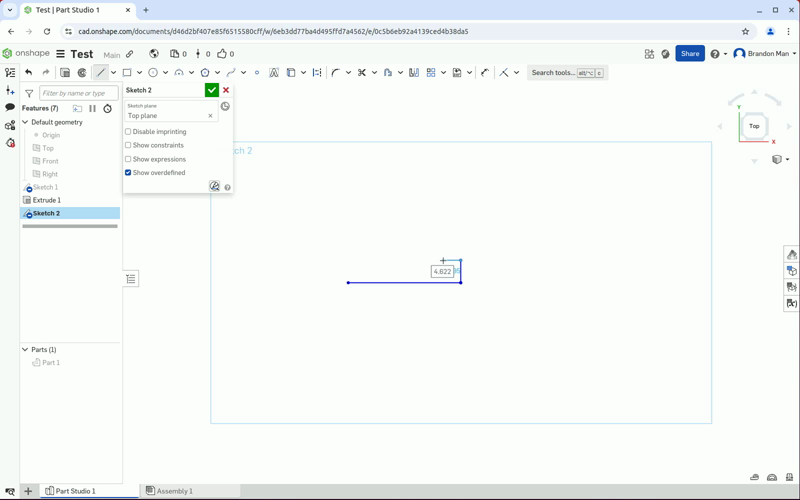
click(443, 260)
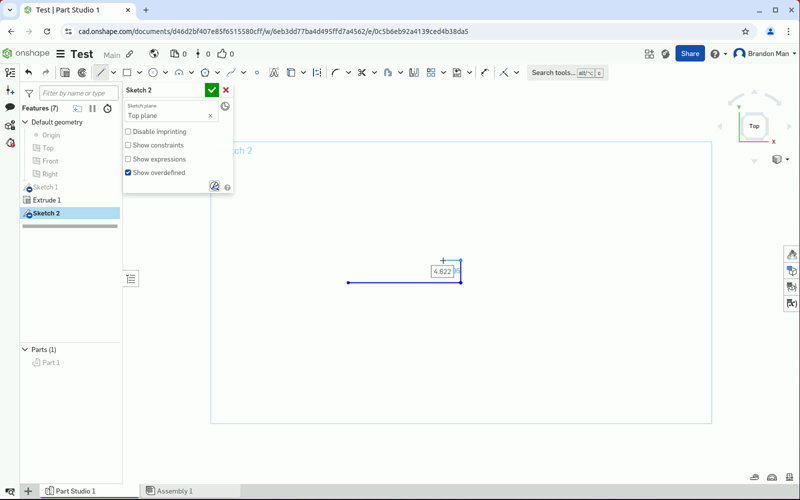
key_up(shift)
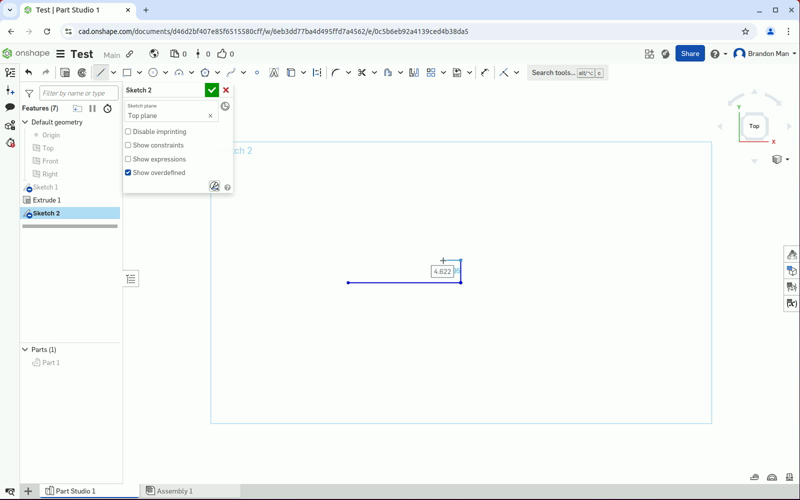
key_down(shift)
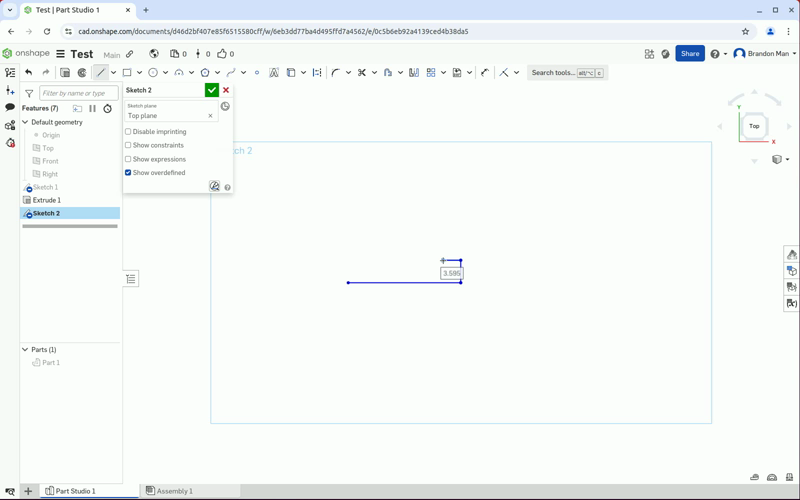
mouse_move(473, 260)
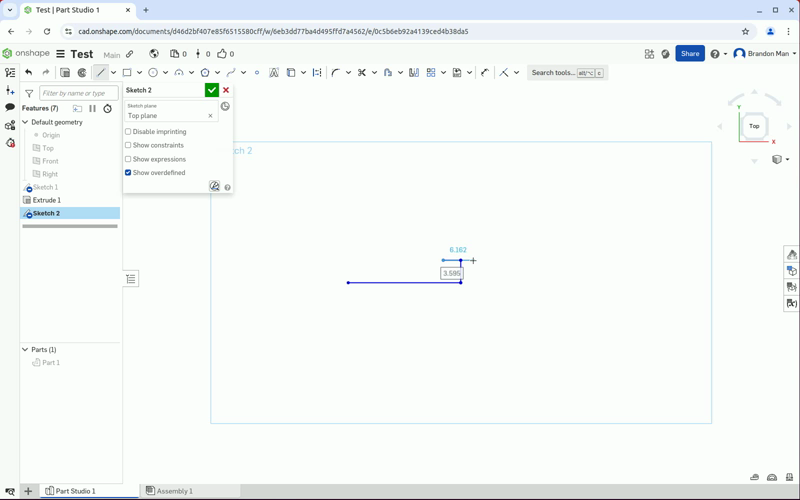
mouse_move(443, 237)
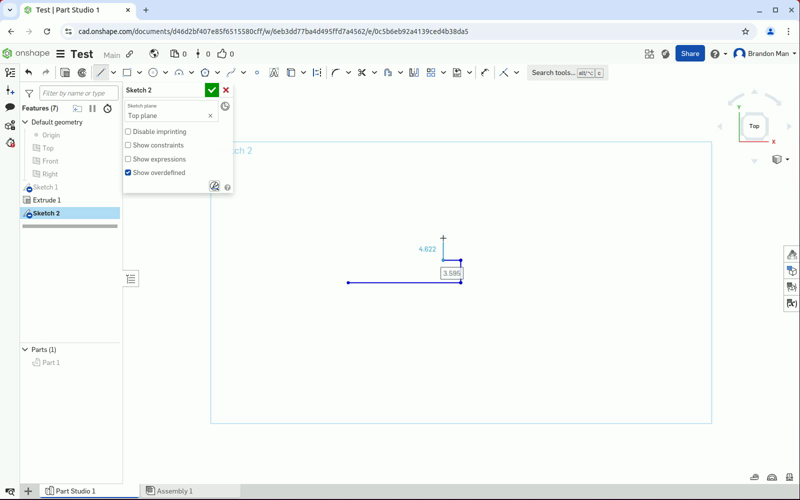
click(443, 237)
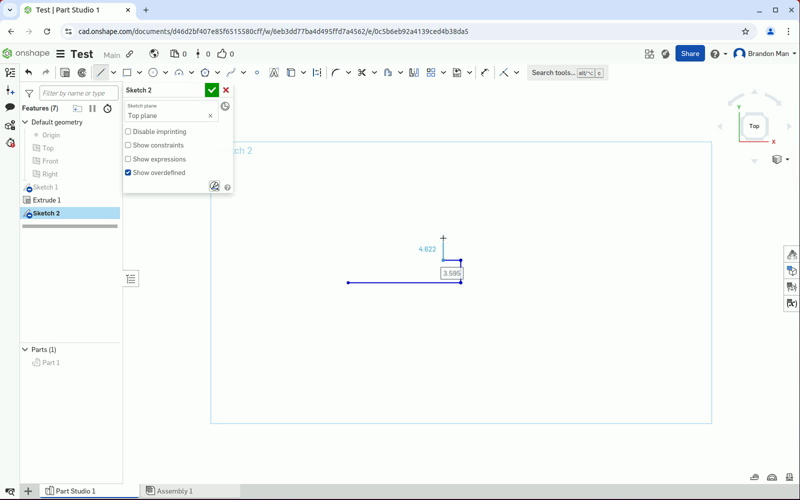
key_up(shift)
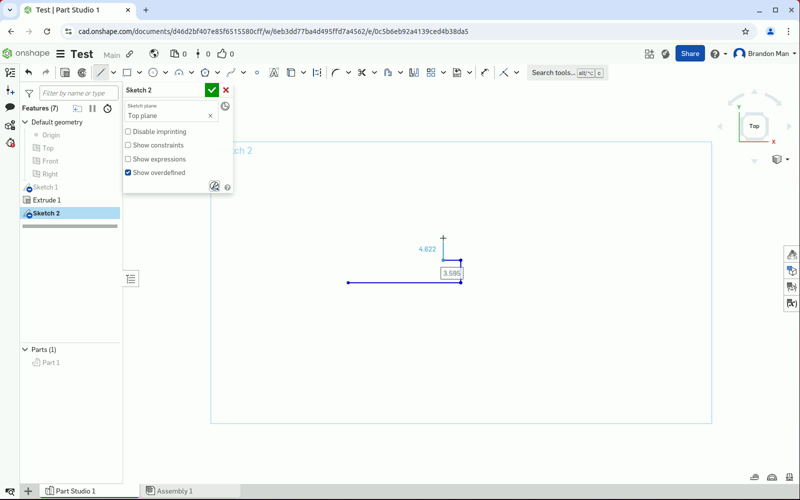
key_down(shift)
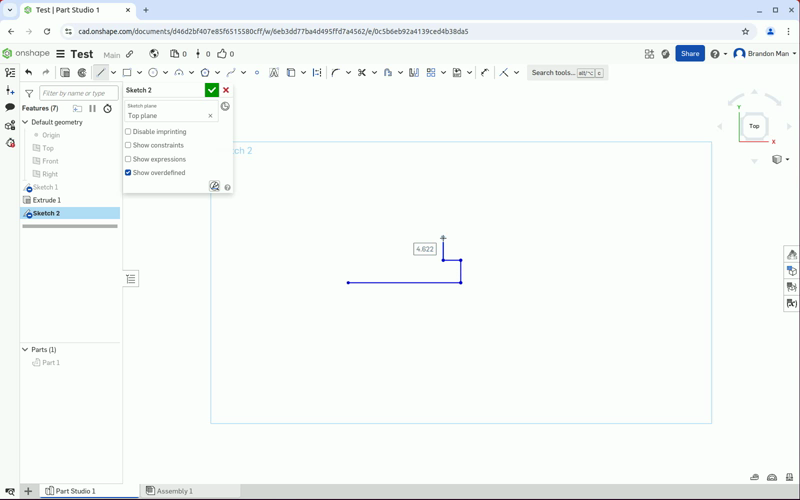
mouse_move(473, 237)
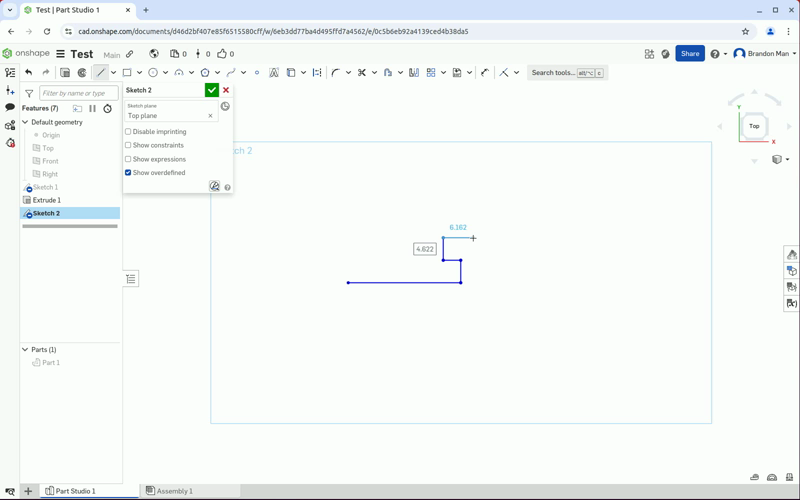
mouse_move(460, 237)
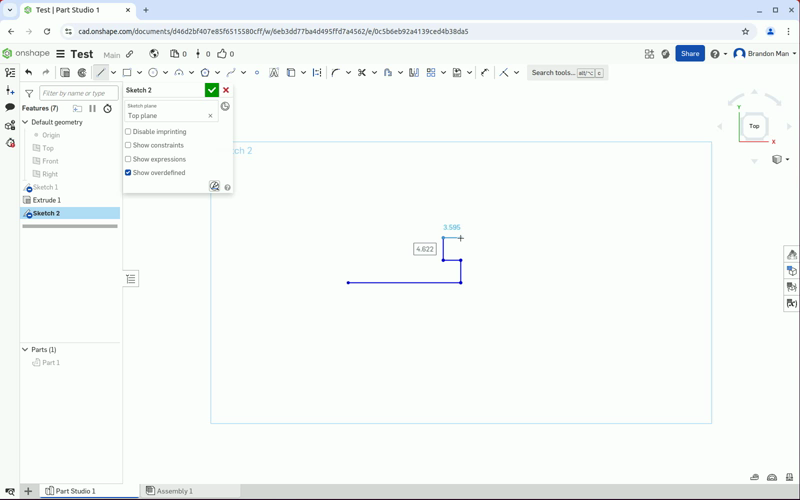
click(460, 237)
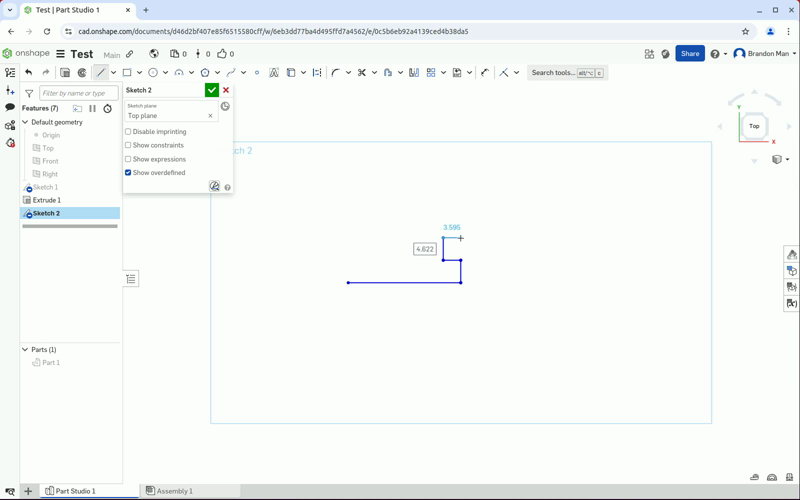
key_up(shift)
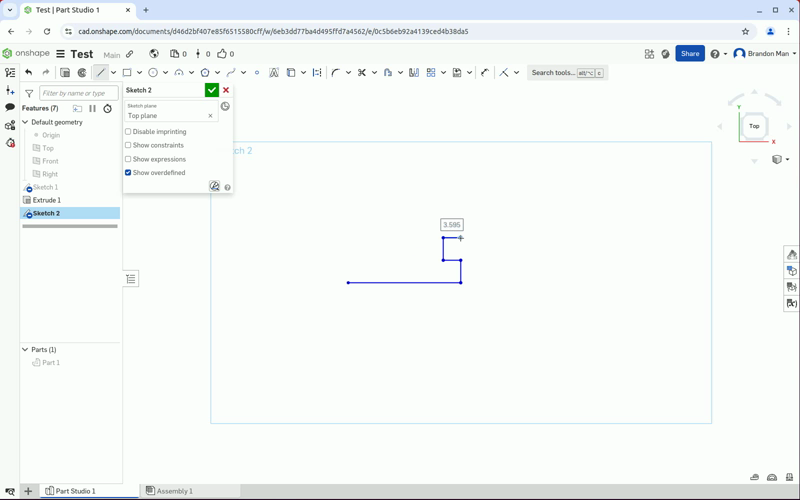
key_down(shift)
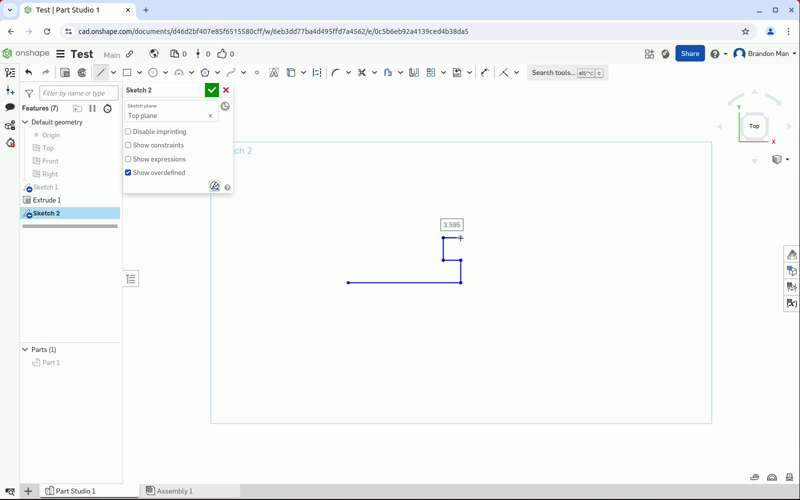
mouse_move(490, 237)
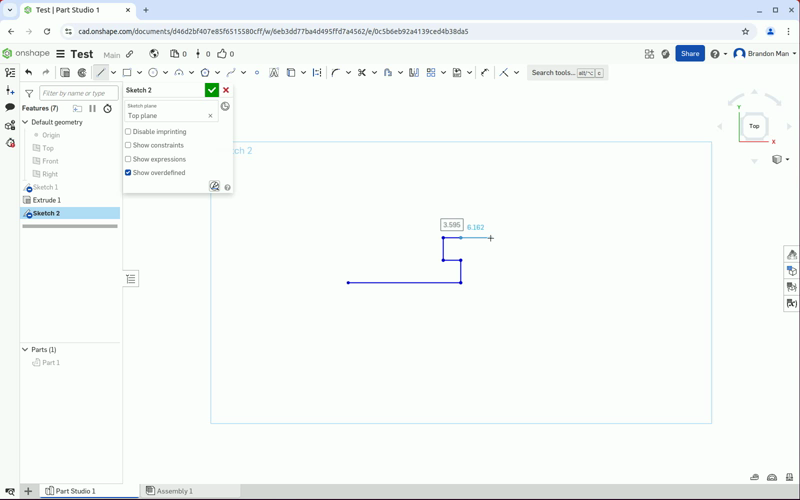
mouse_move(460, 215)
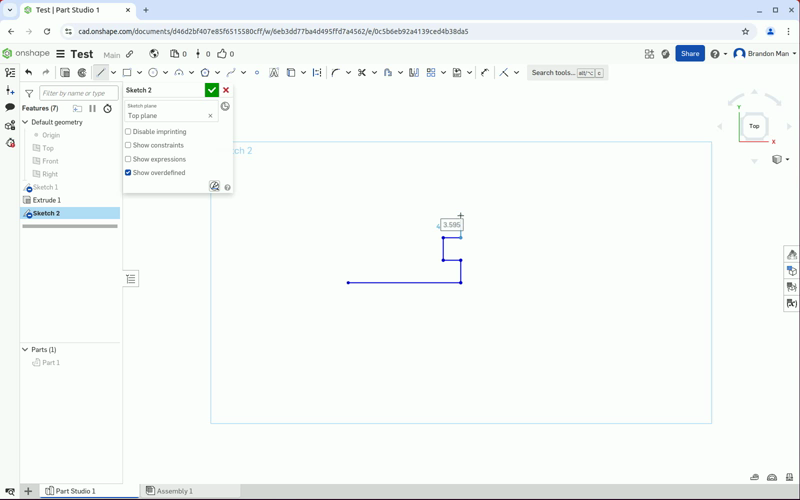
click(460, 215)
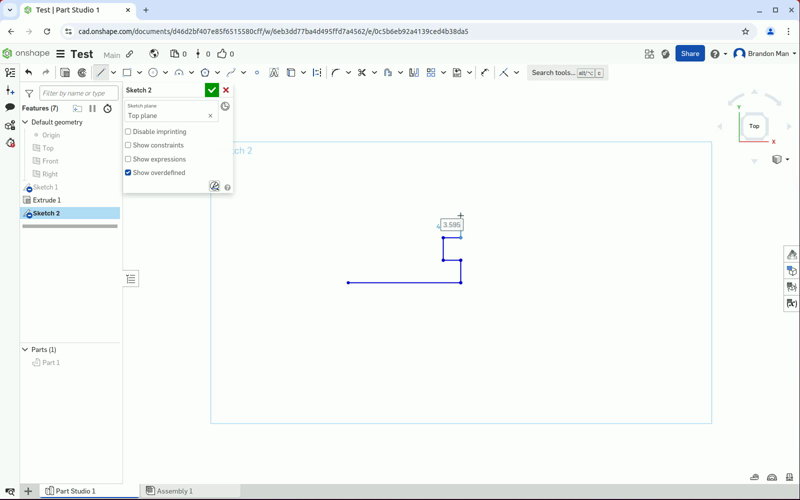
key_up(shift)
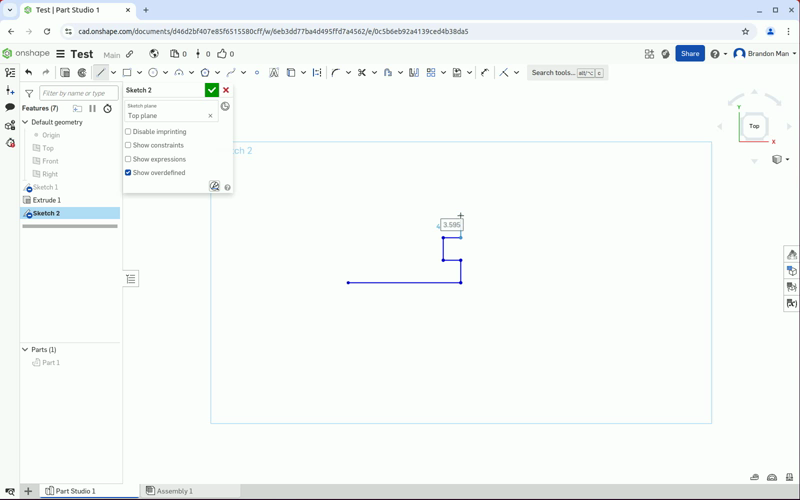
key_down(shift)
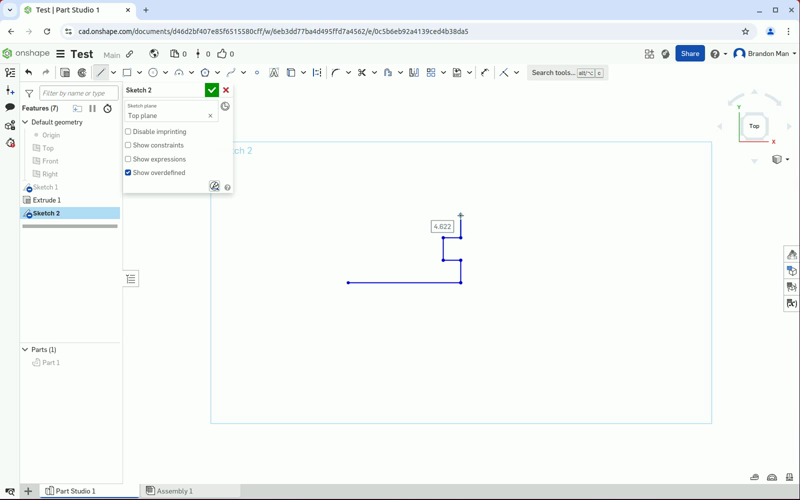
mouse_move(348, 215)
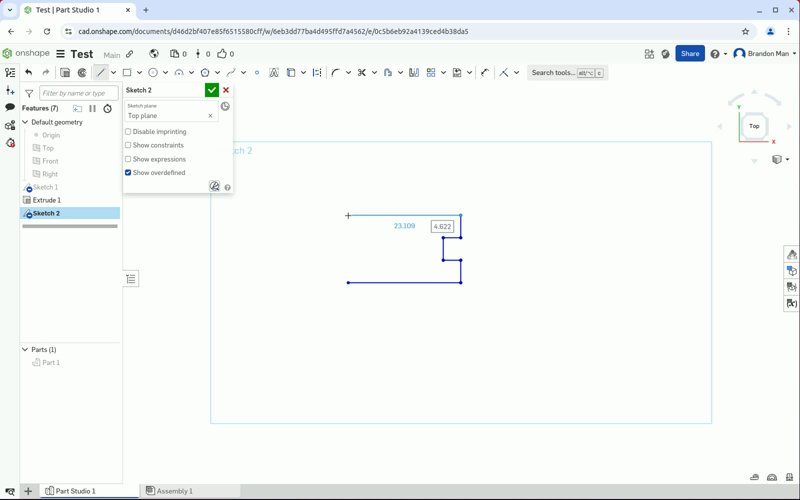
click(348, 215)
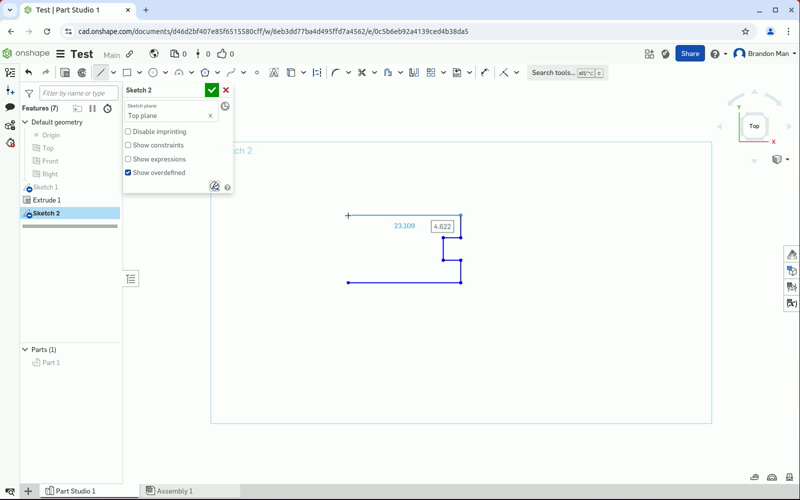
key_up(shift)
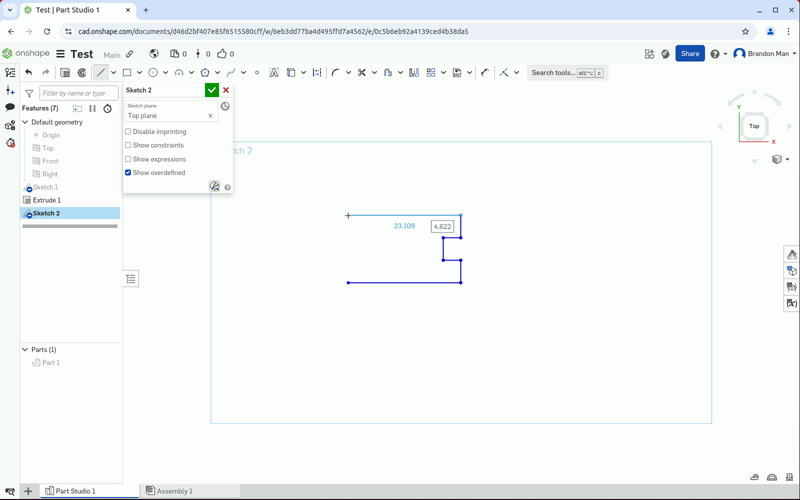
key_down(shift)
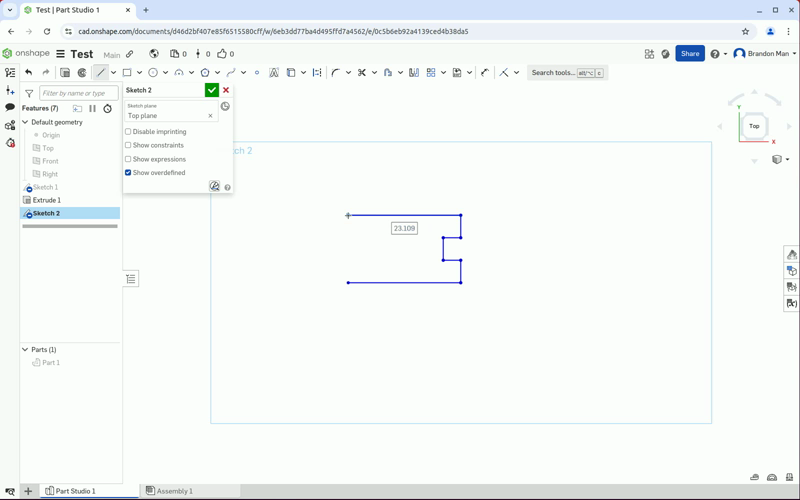
mouse_move(378, 215)
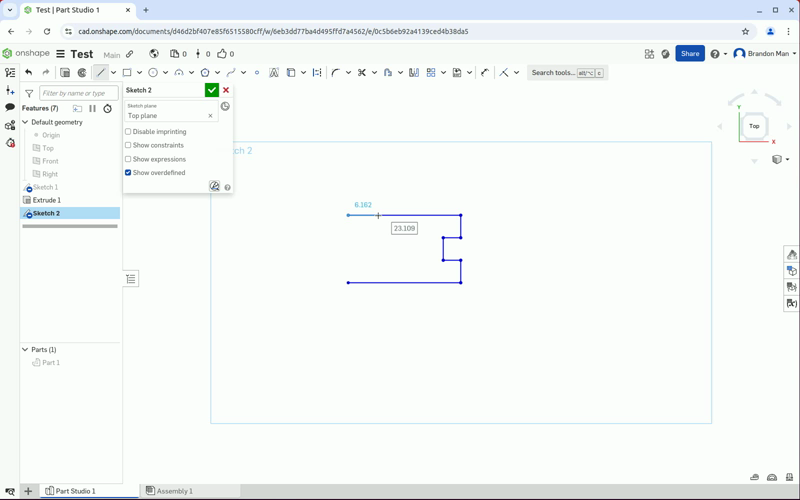
mouse_move(348, 237)
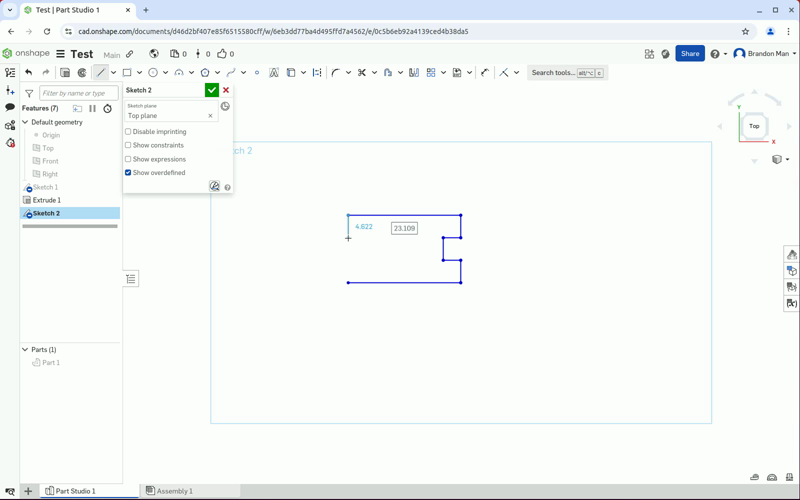
click(348, 237)
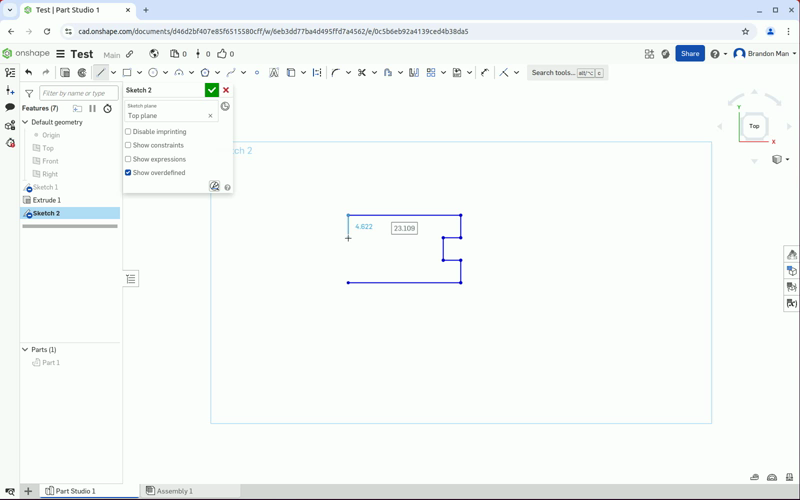
key_up(shift)
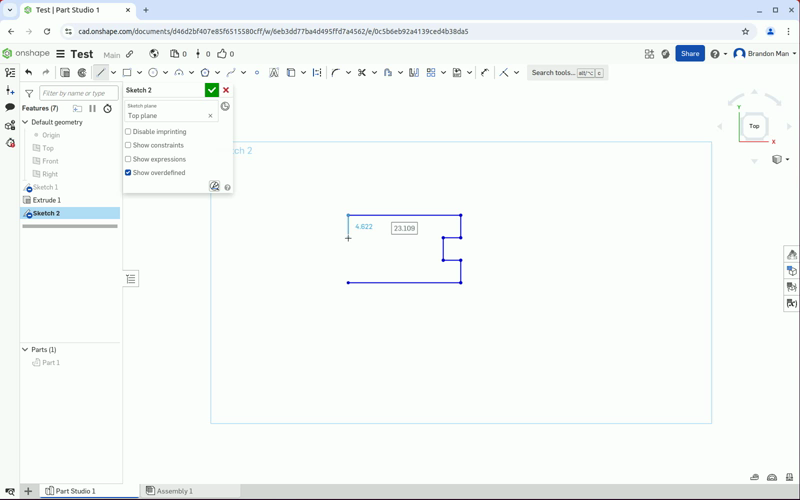
key_down(shift)
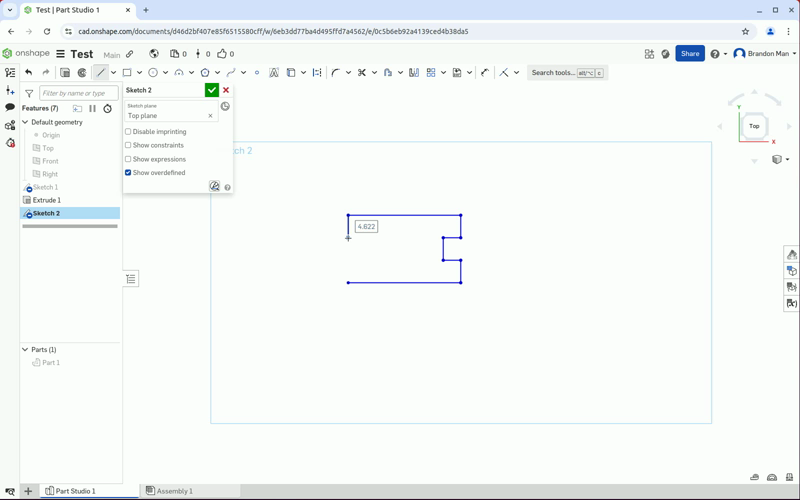
mouse_move(378, 237)
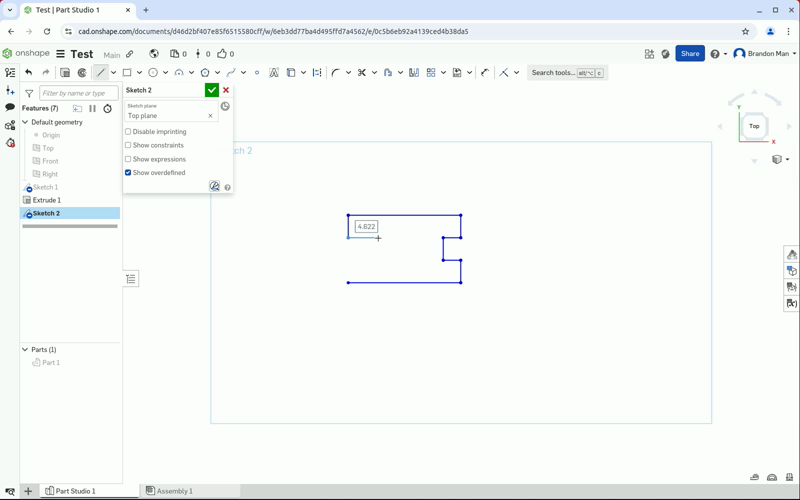
mouse_move(365, 237)
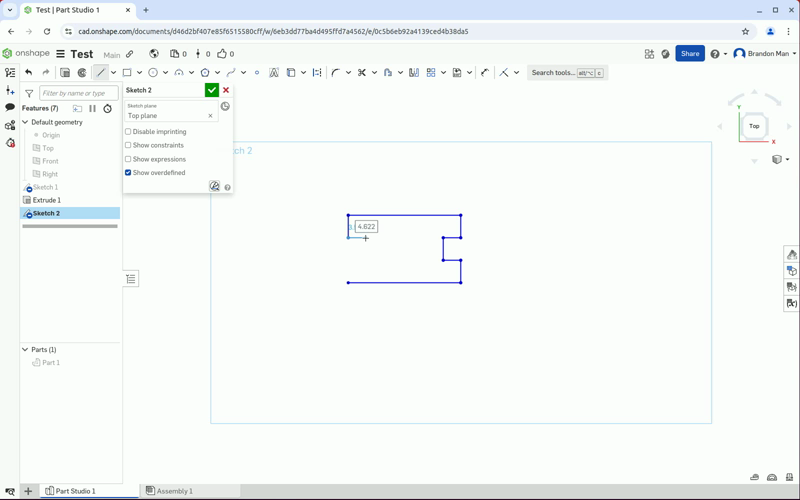
click(365, 237)
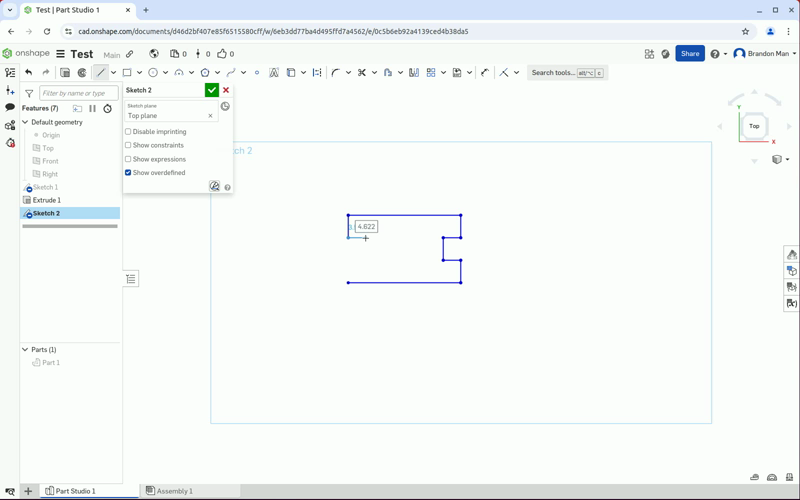
key_up(shift)
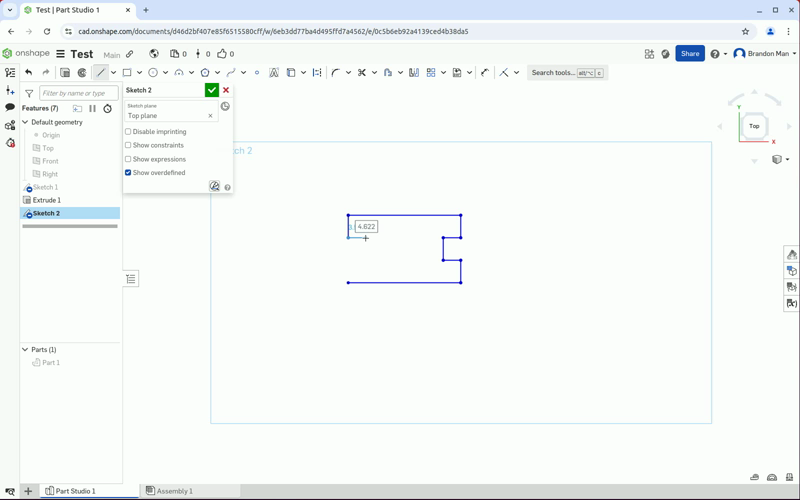
key_down(shift)
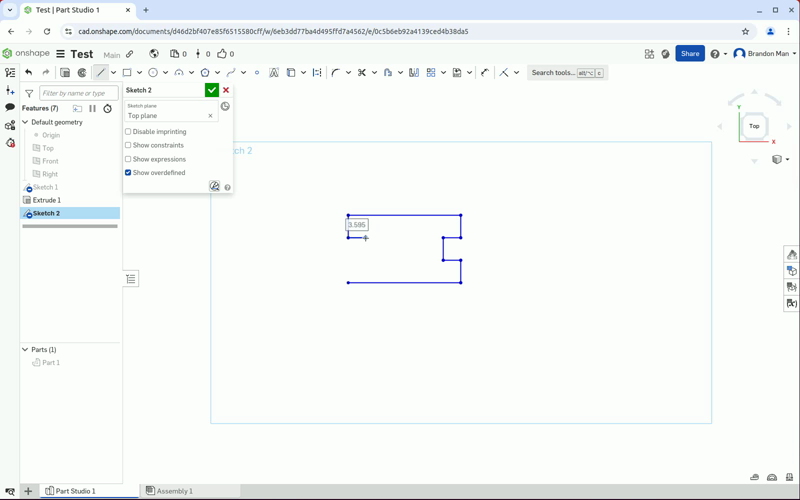
mouse_move(395, 237)
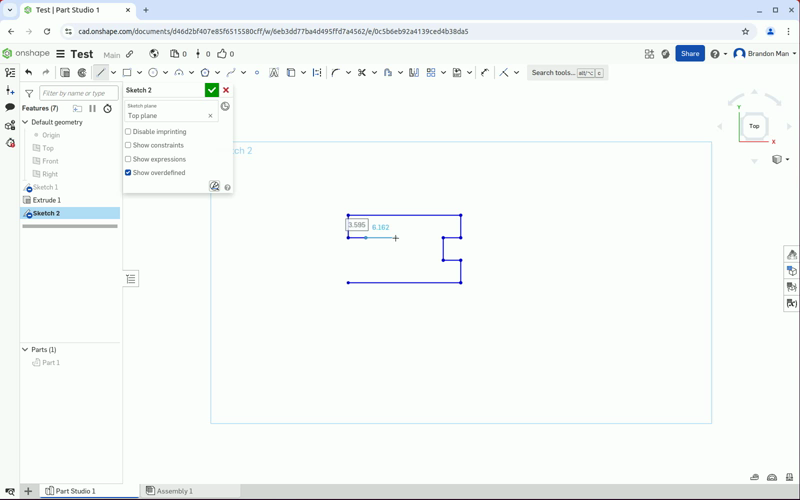
mouse_move(365, 260)
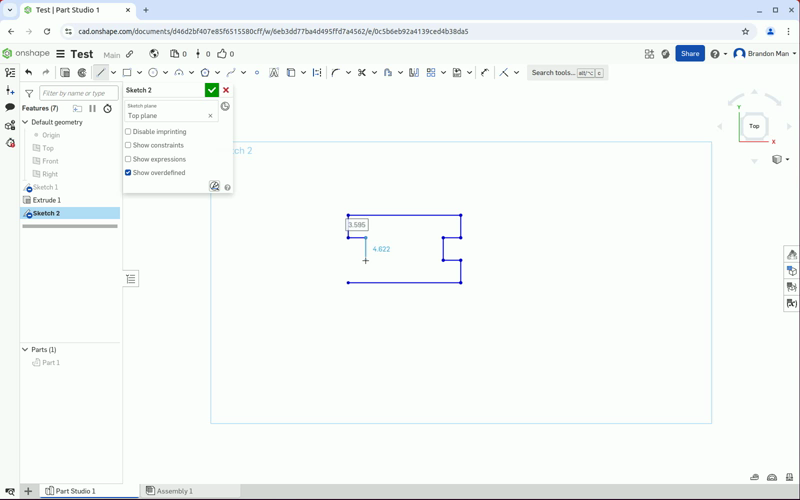
click(365, 260)
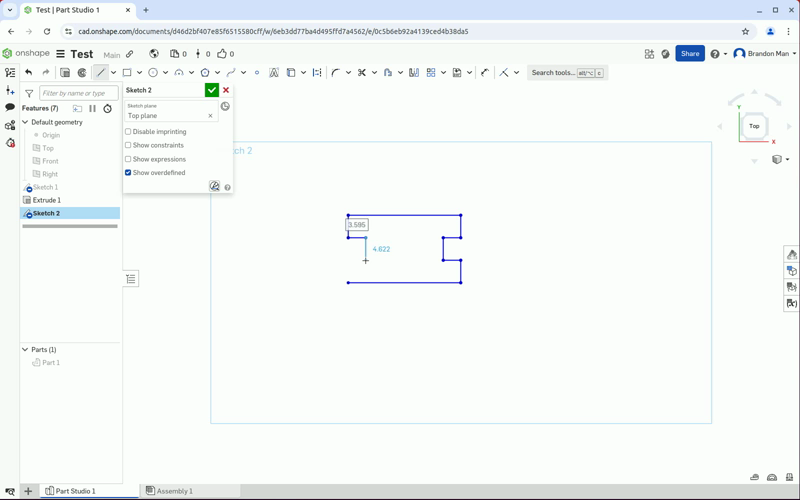
key_up(shift)
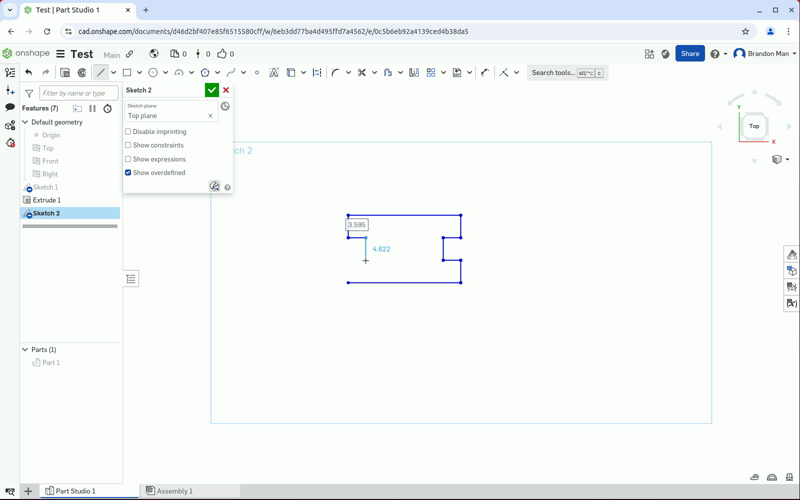
key_down(shift)
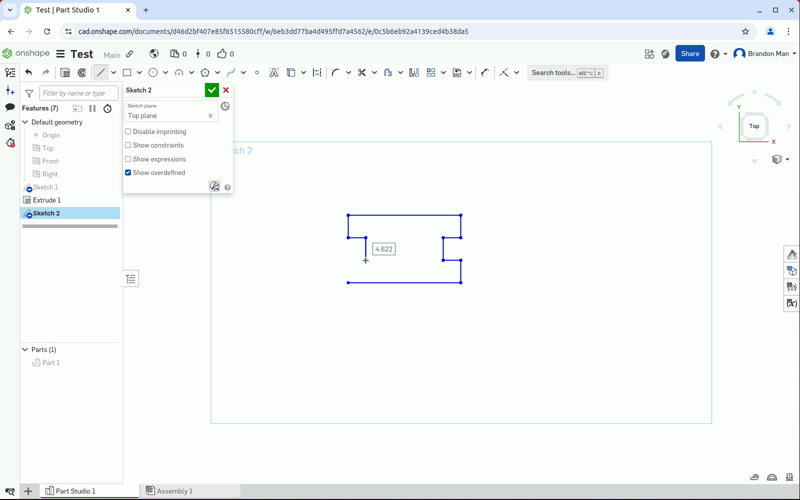
mouse_move(395, 260)
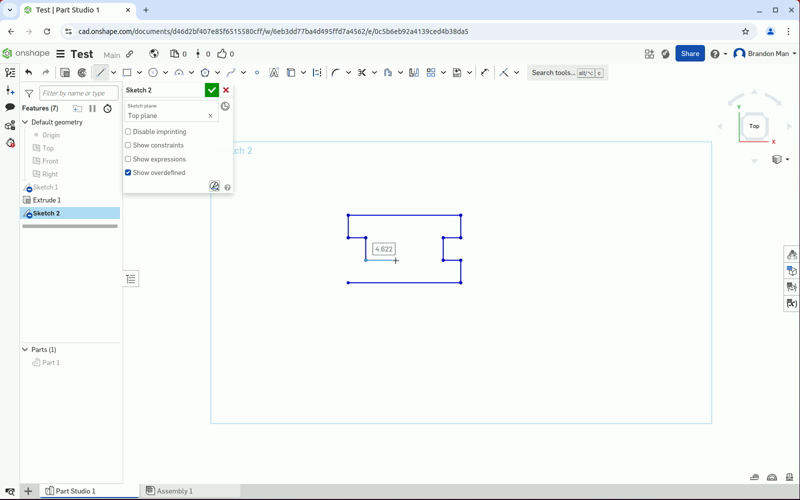
mouse_move(348, 260)
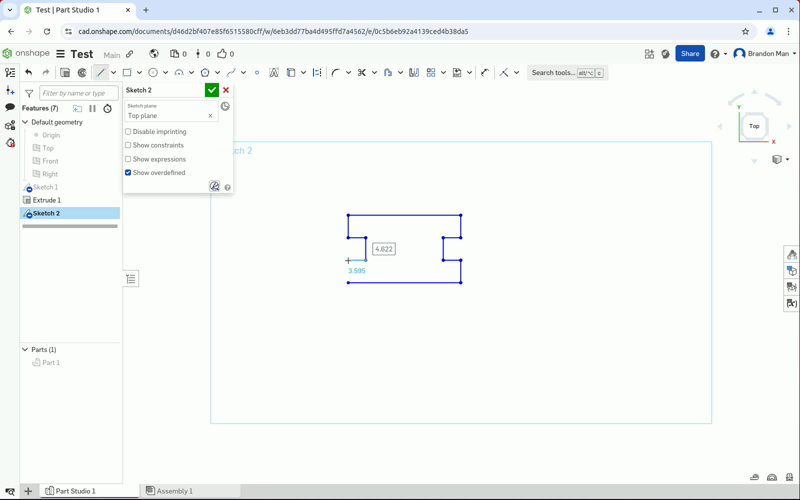
click(348, 260)
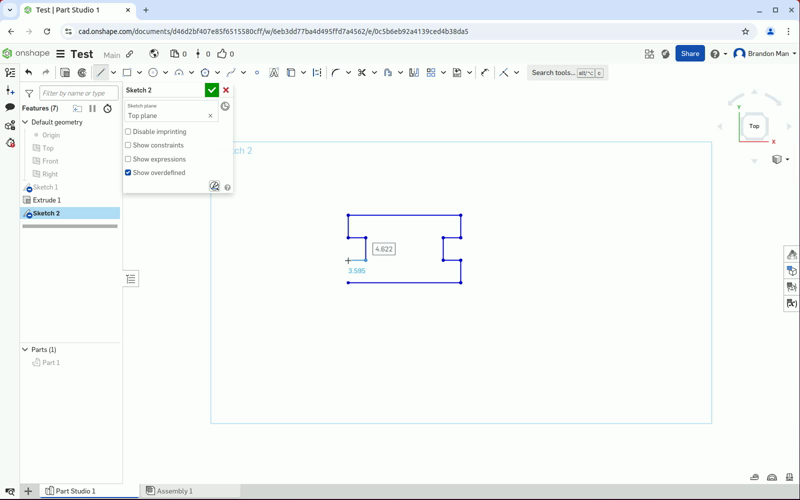
key_up(shift)
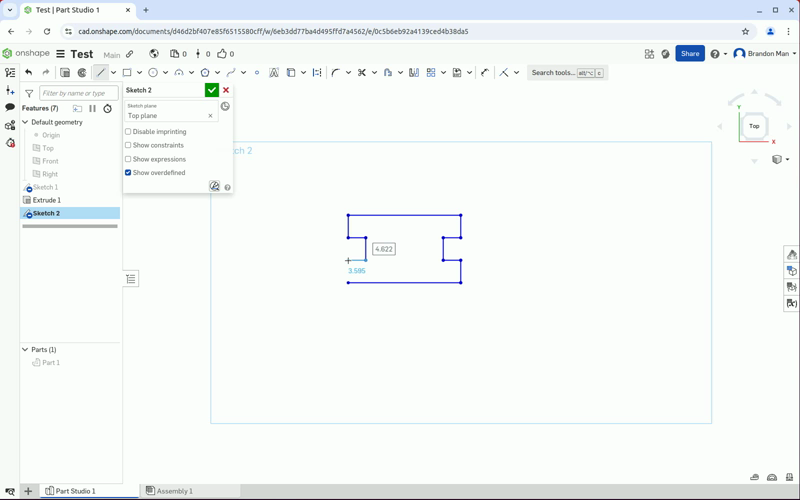
mouse_move(378, 260)
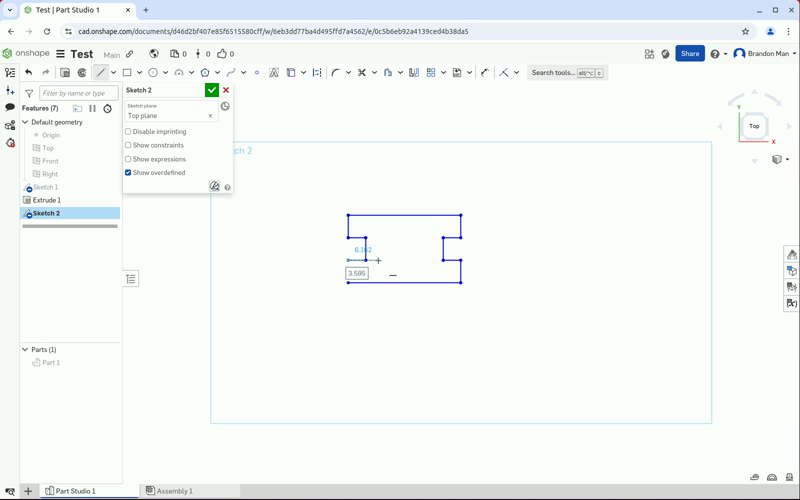
key_down(shift)
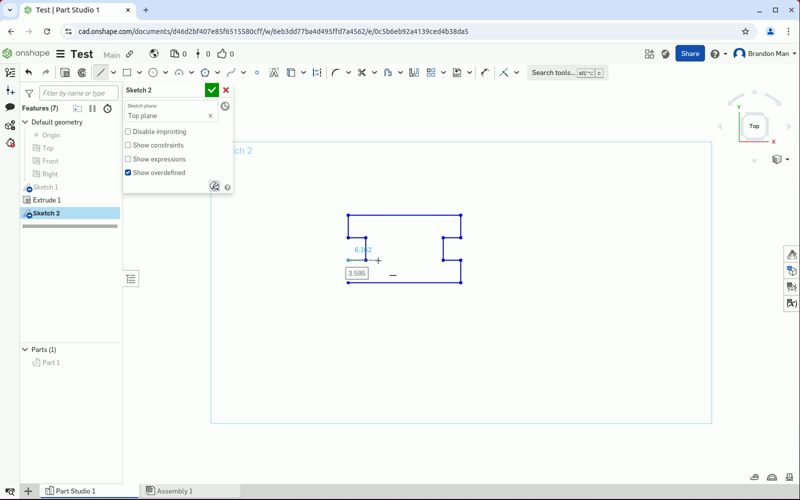
mouse_move(348, 282)
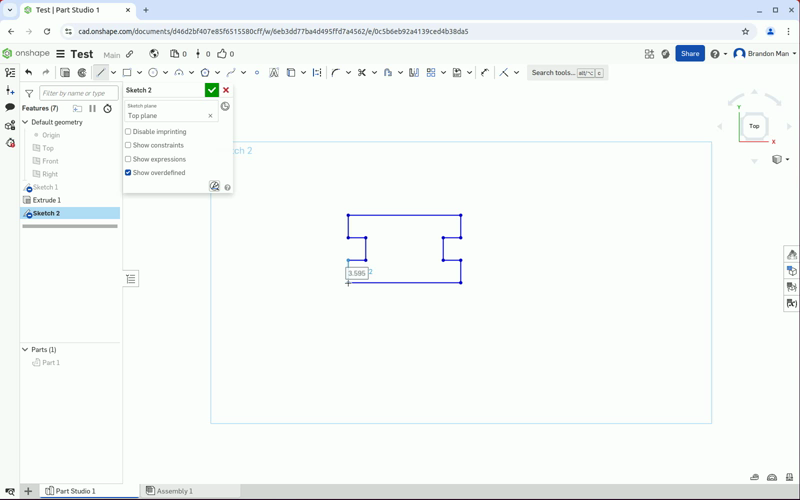
key_up(shift)
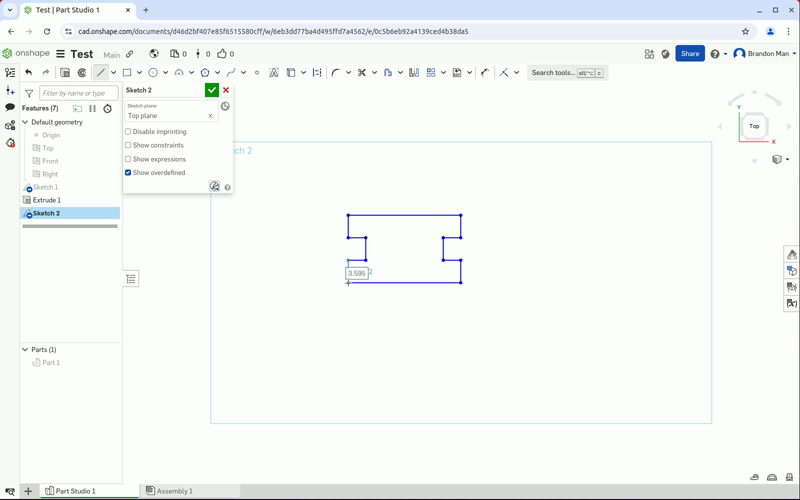
click(348, 282)
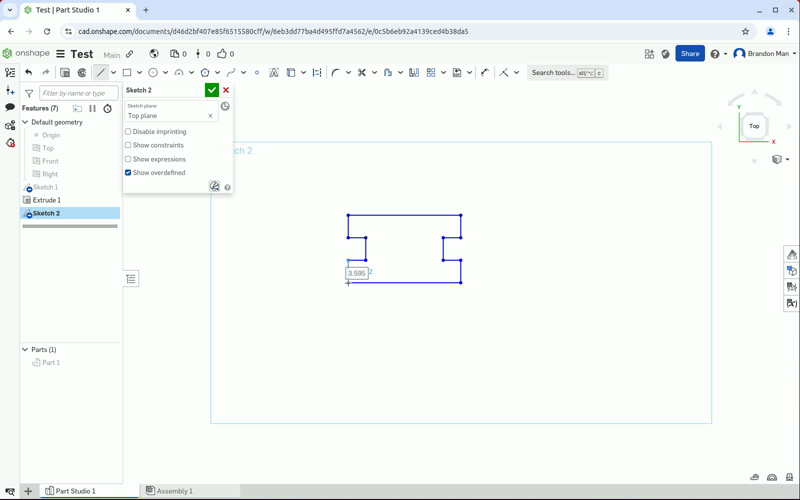
key(esc)
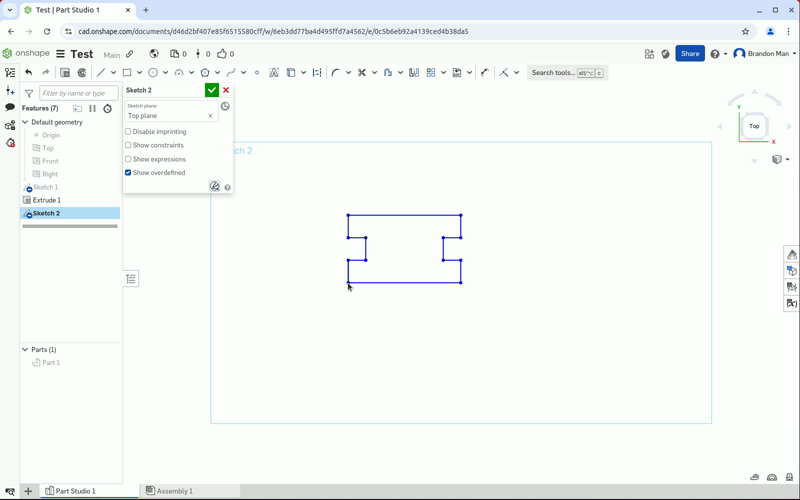
key(c)
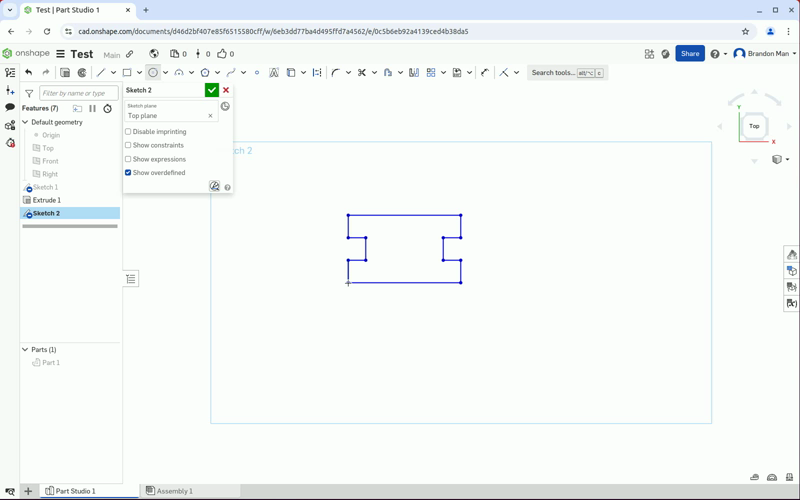
key_down(shift)
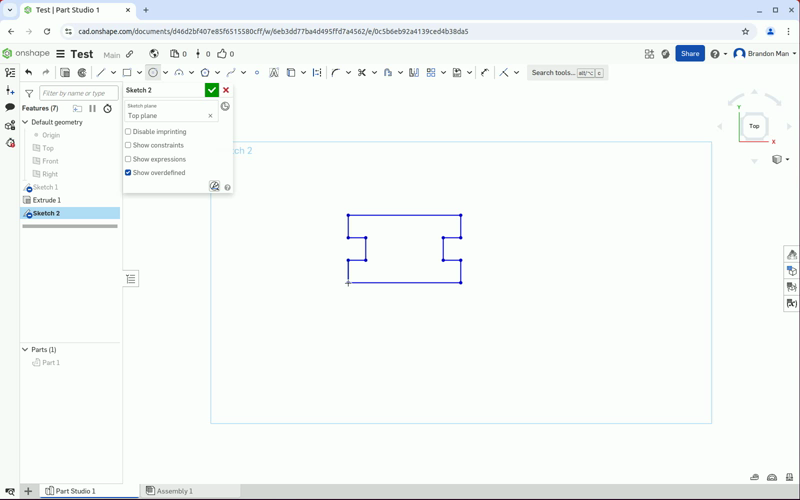
mouse_move(404, 249)
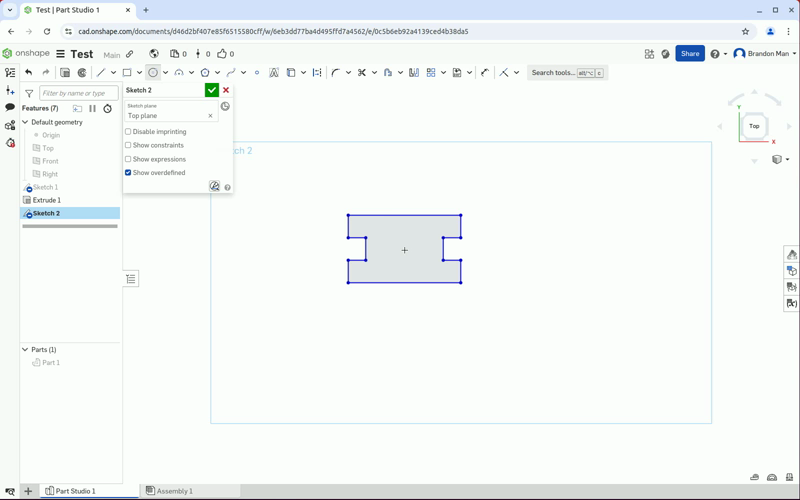
click(404, 249)
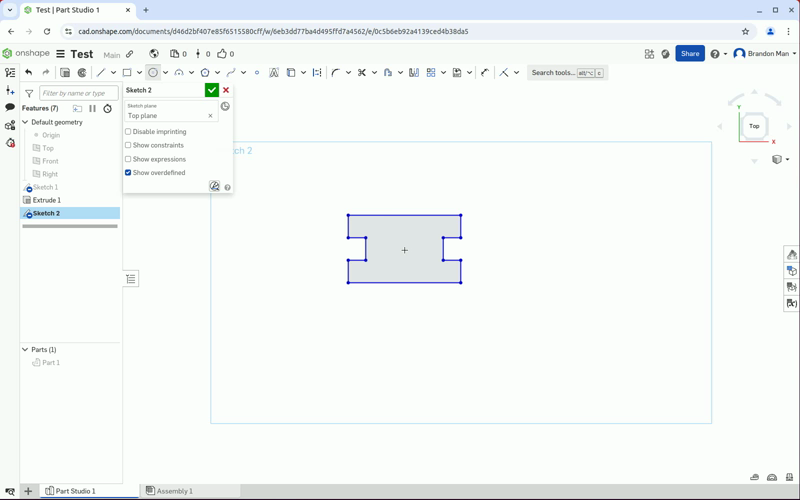
key_up(shift)
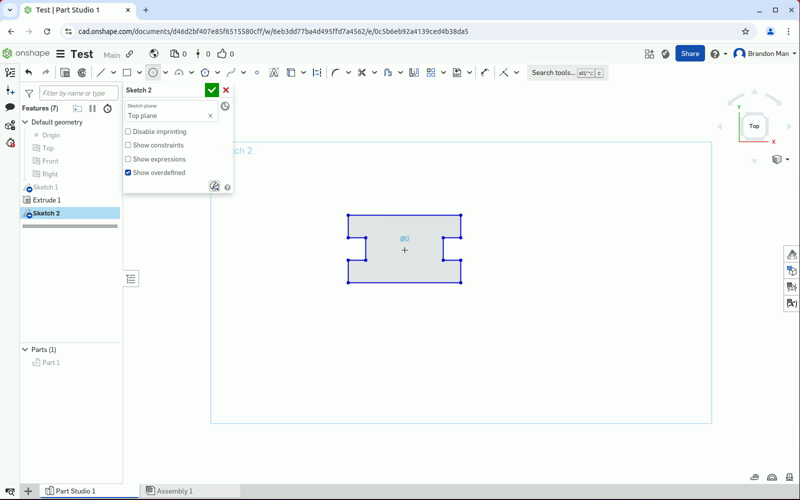
mouse_move(412, 249)
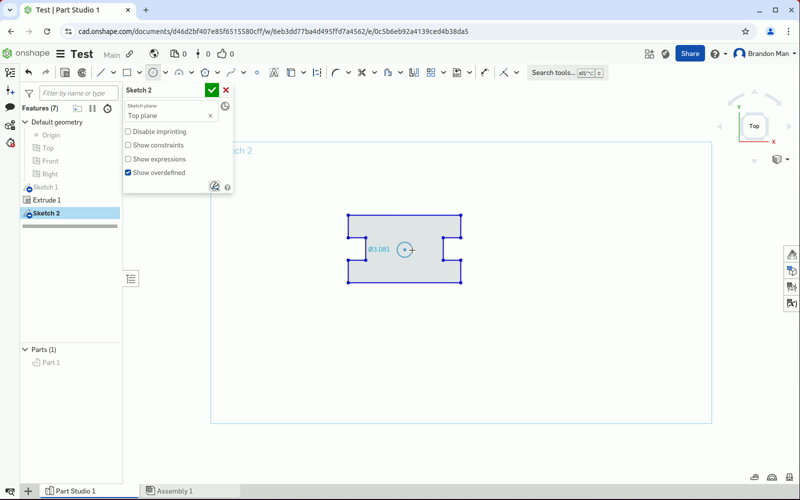
click(412, 249)
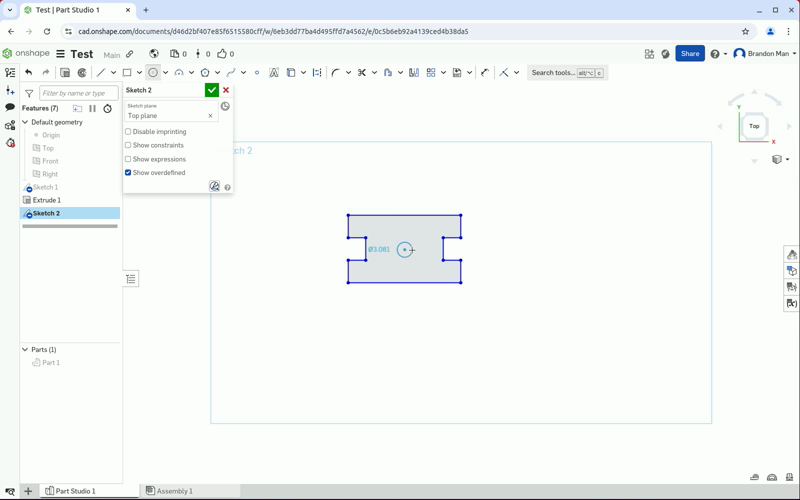
key(esc)
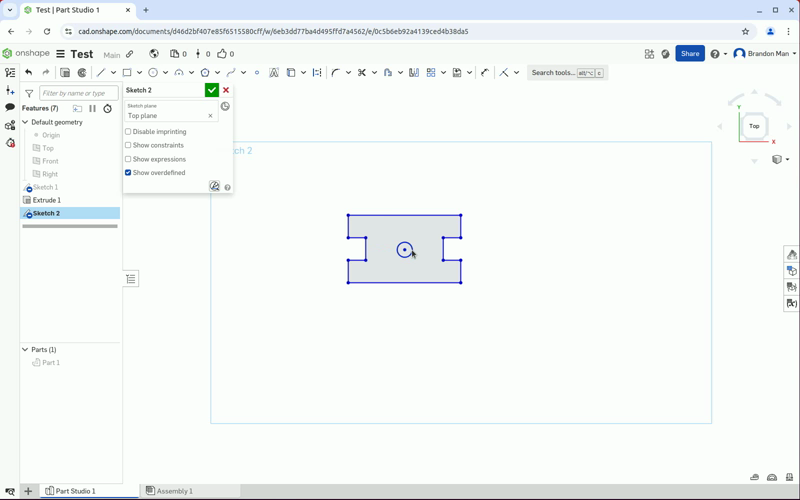
mouse_move(385, 224)
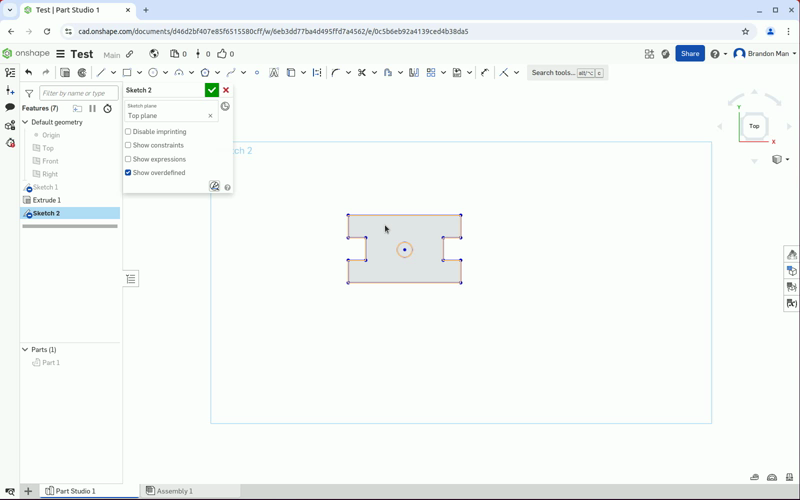
click(385, 224)
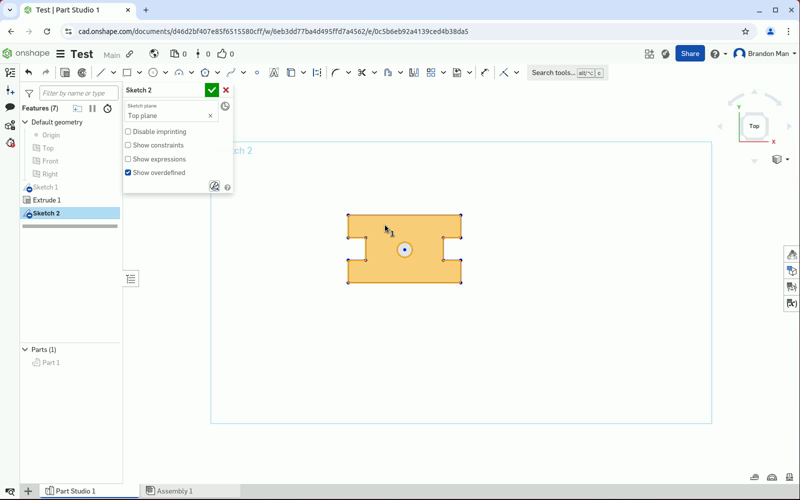
mouse_move(73, 352)
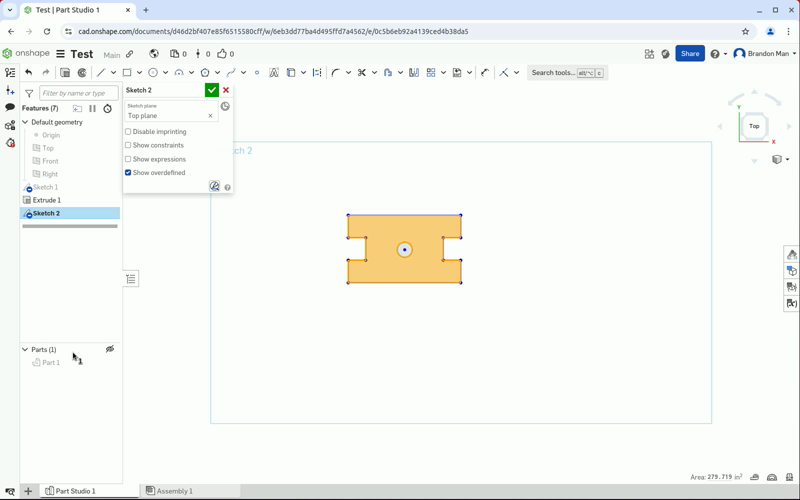
key(shift+y)
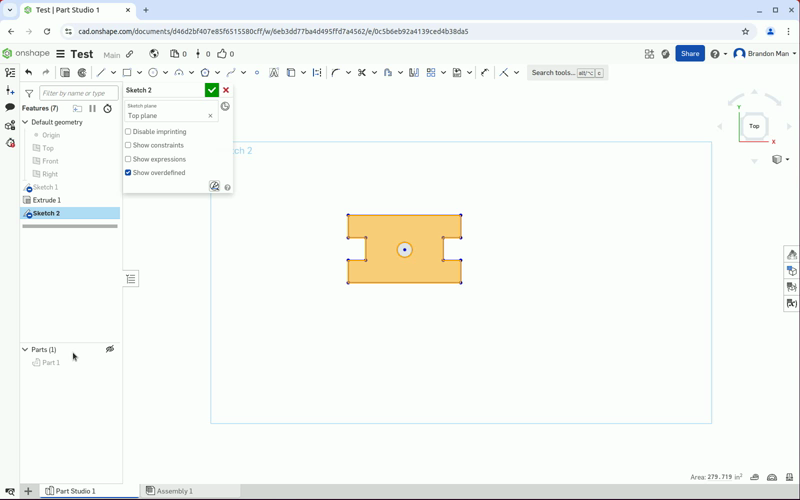
key(shift+e)
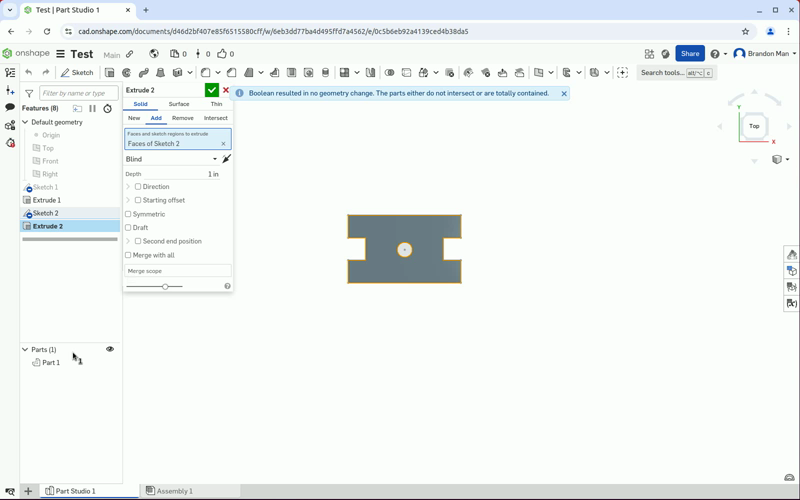
mouse_move(143, 106)
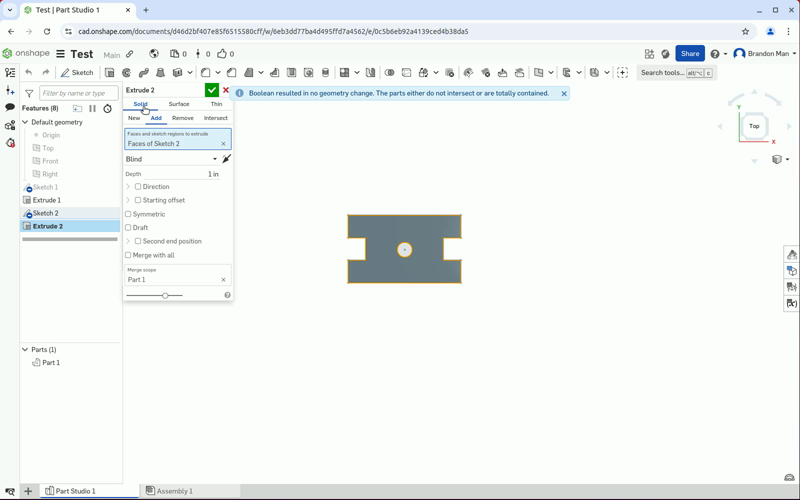
click(143, 106)
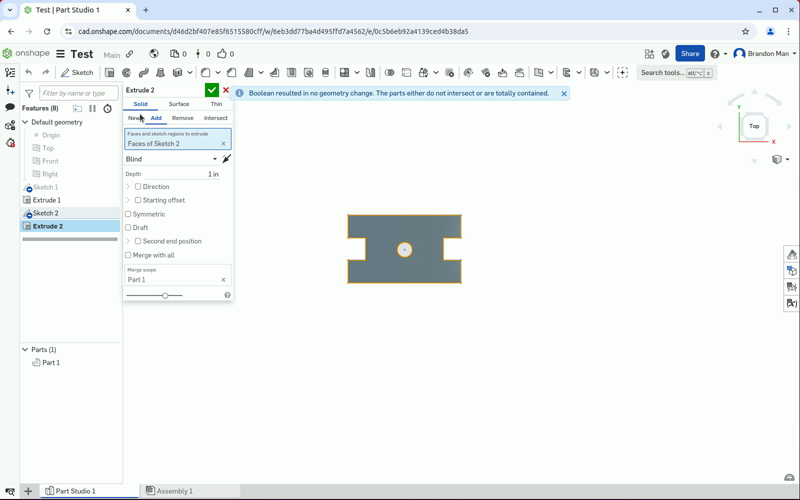
mouse_move(137, 120)
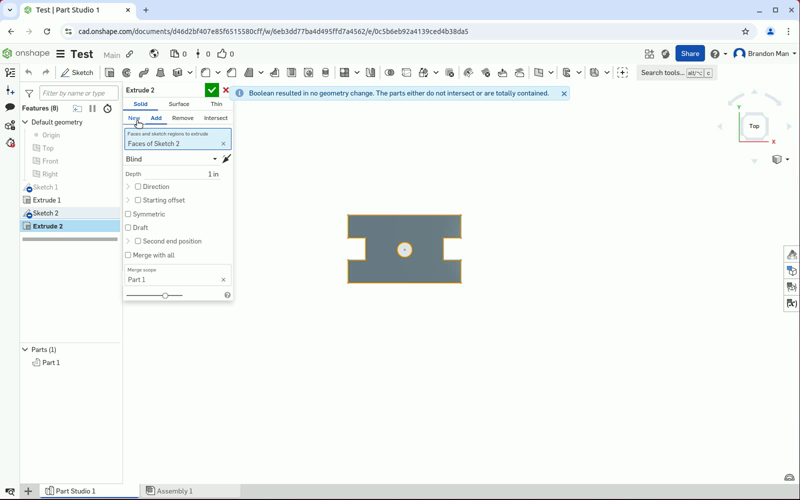
click(137, 120)
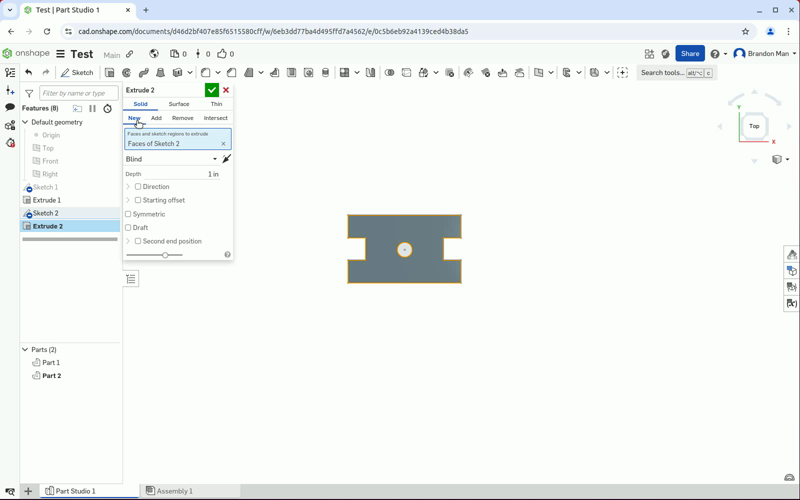
key(tab, 4)
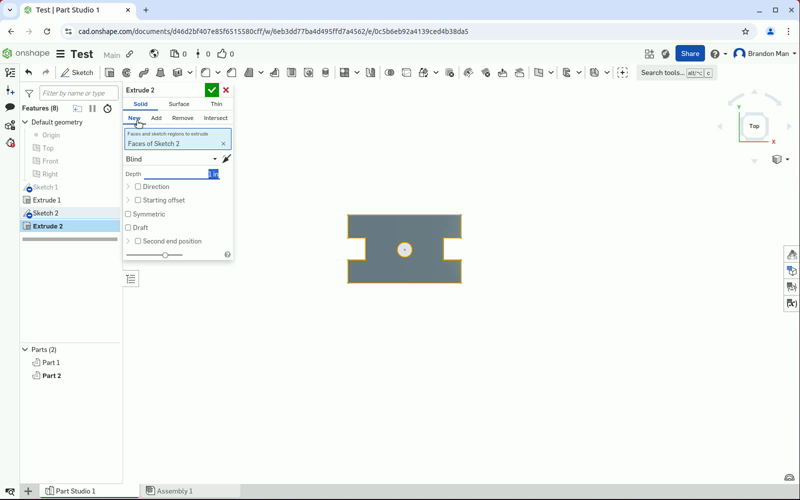
text(2.889)
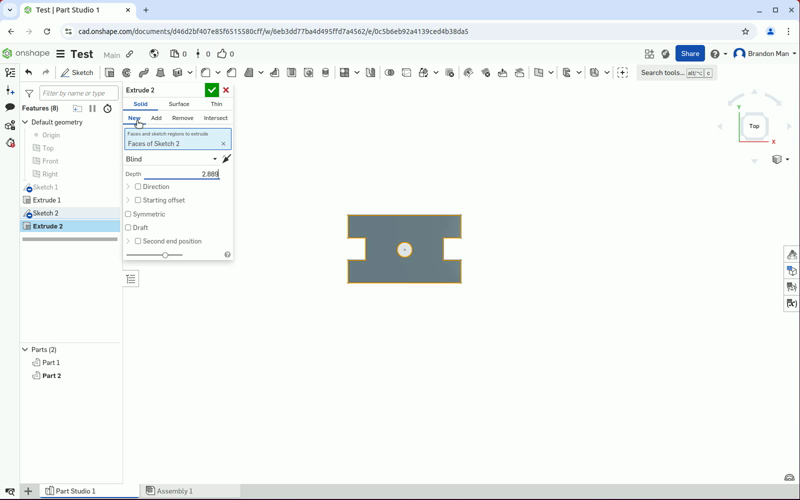
key(enter)
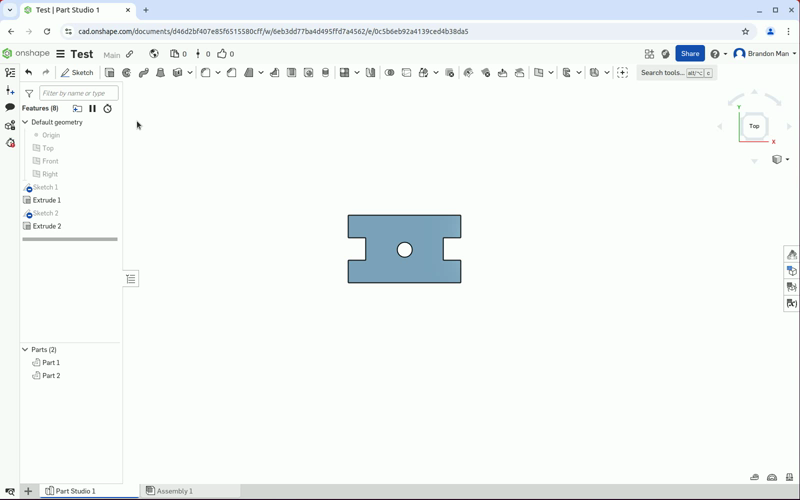
key(shift+h)
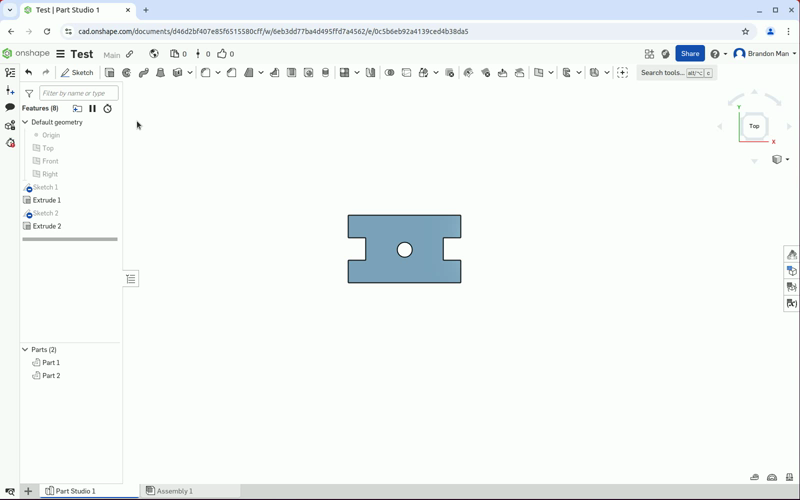
key(shift+h)
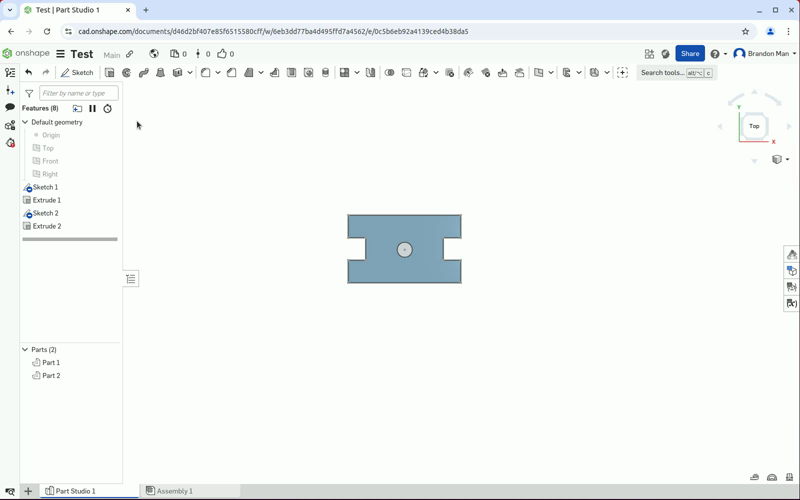
key(shift+7)
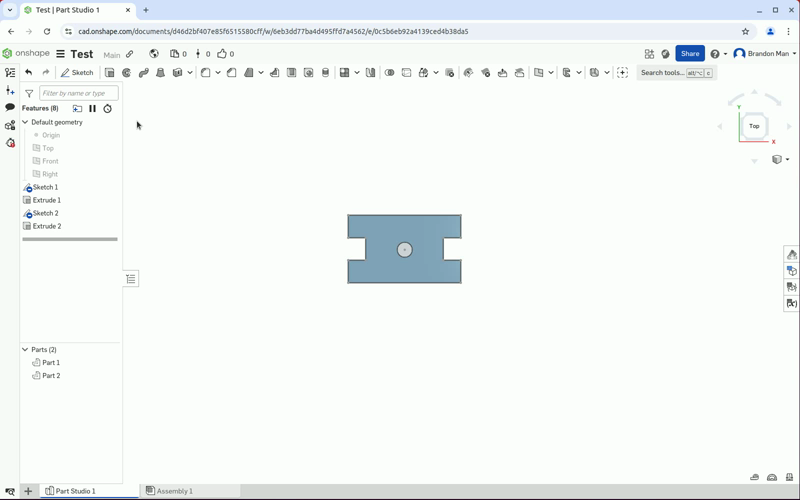
key(up, 3)
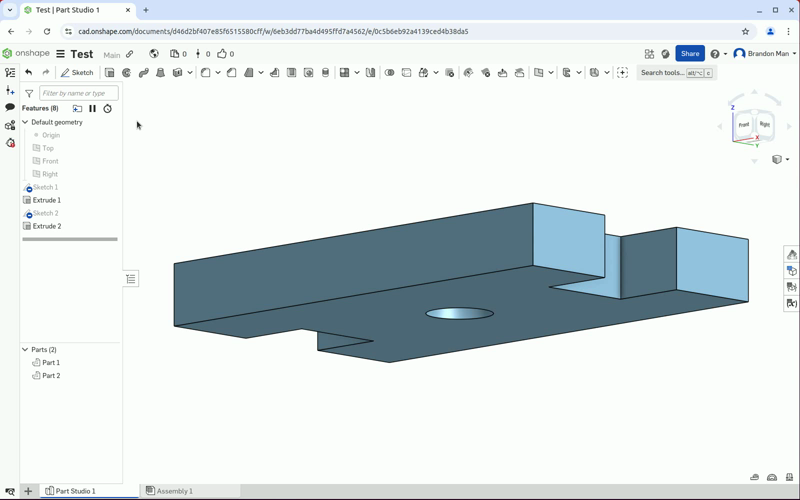
key(left, 3)
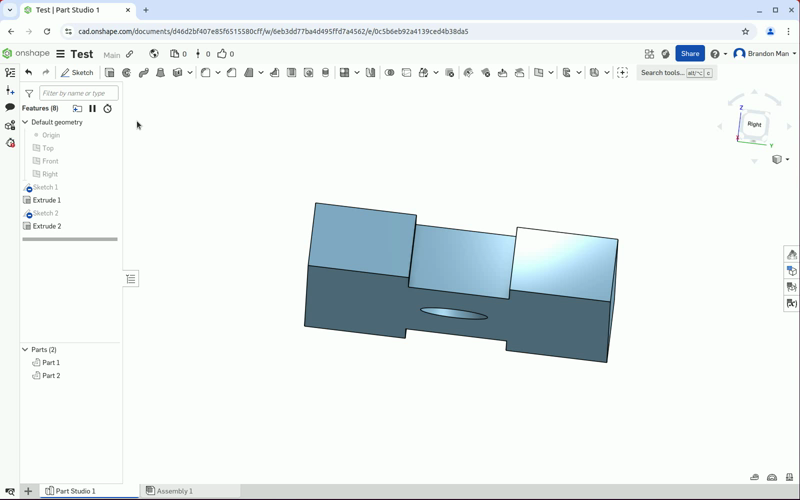
key(right, 3)
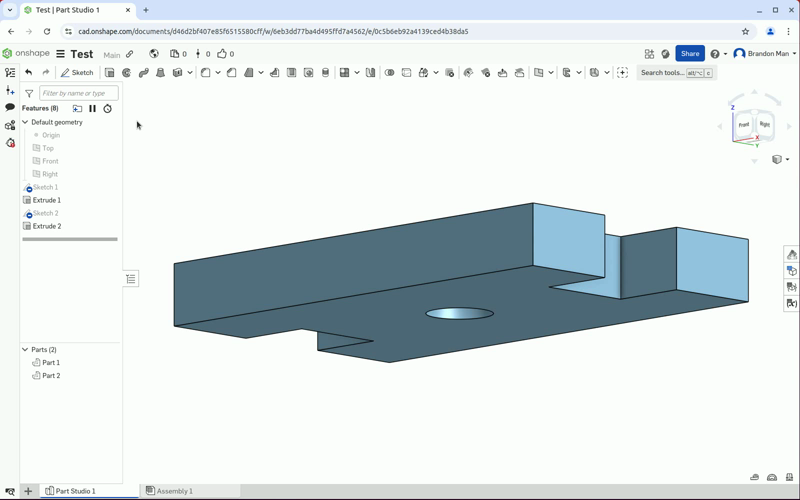
key(down, 3)
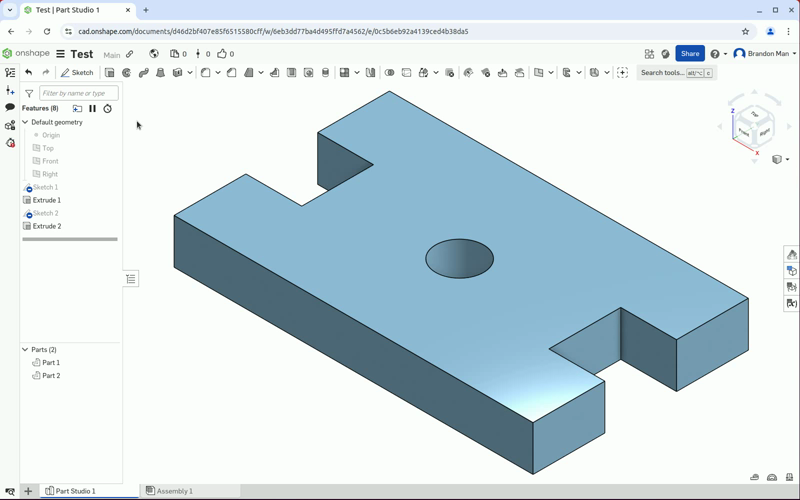
mouse_move(73, 189)
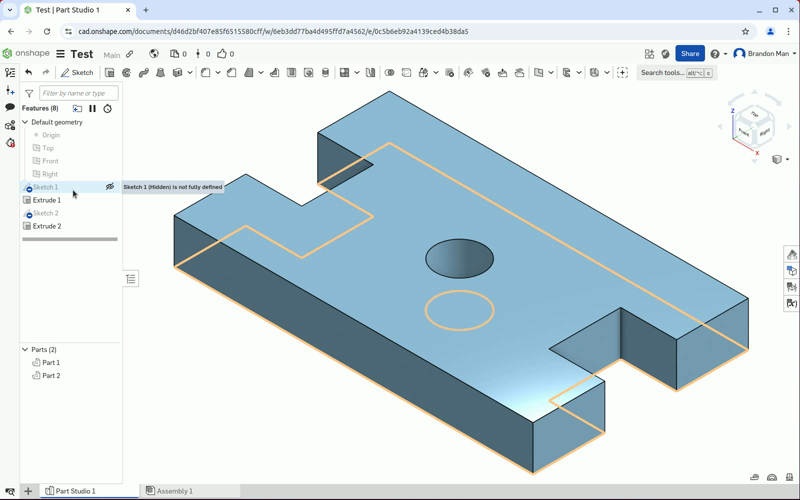
click(73, 189)